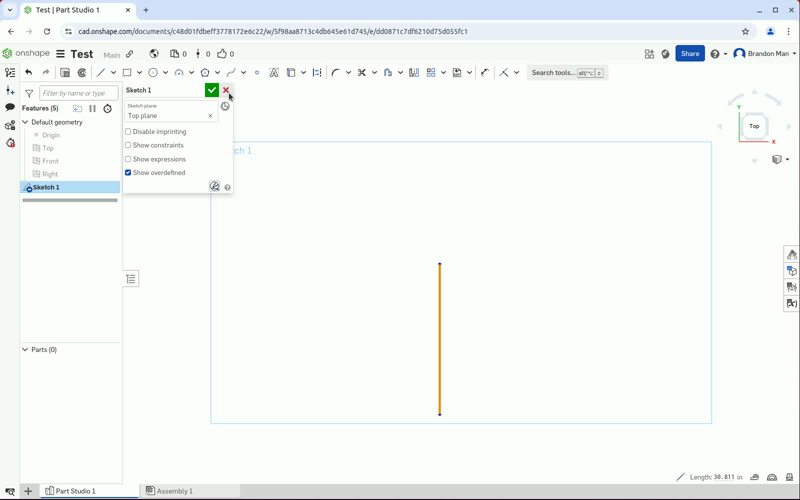
key(shift+h)
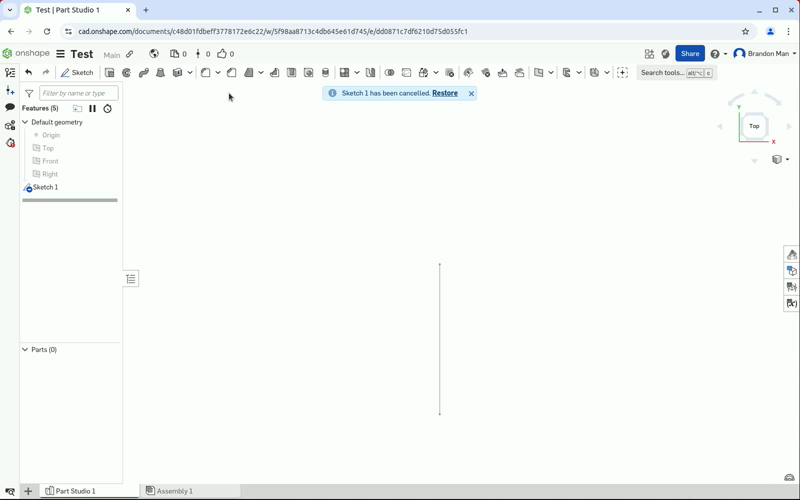
key(shift+s)
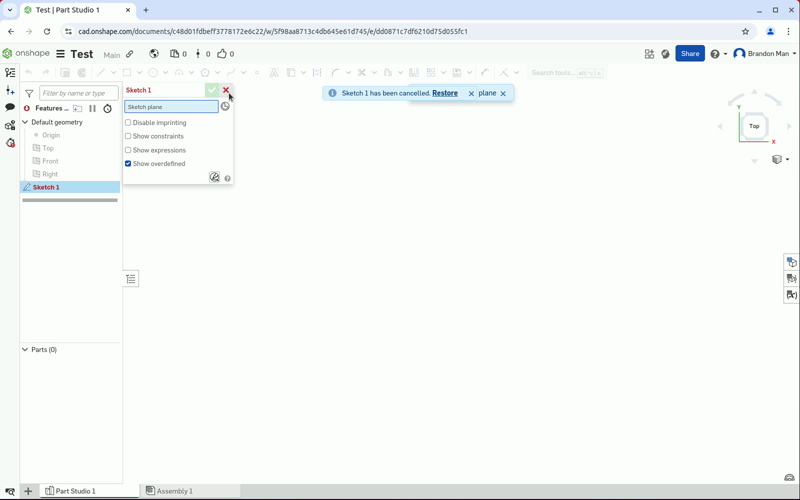
mouse_move(73, 150)
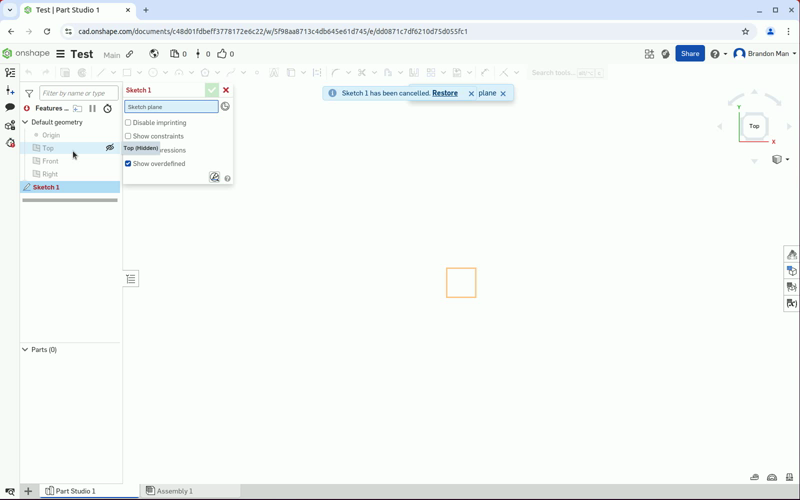
click(73, 150)
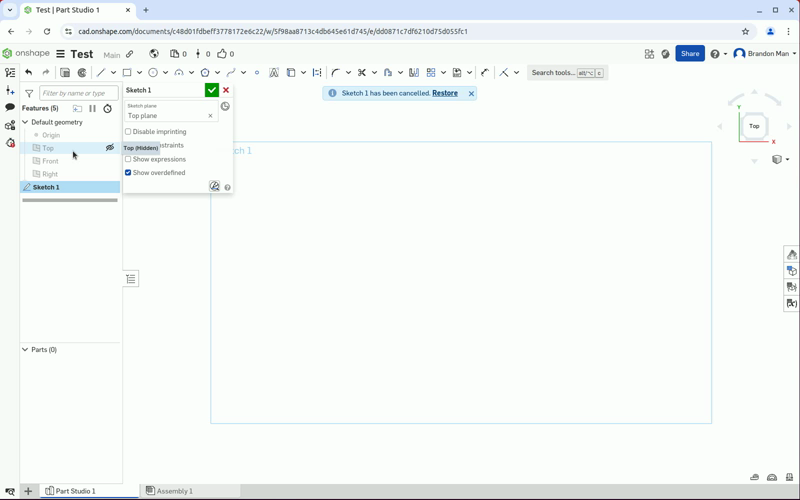
mouse_move(73, 352)
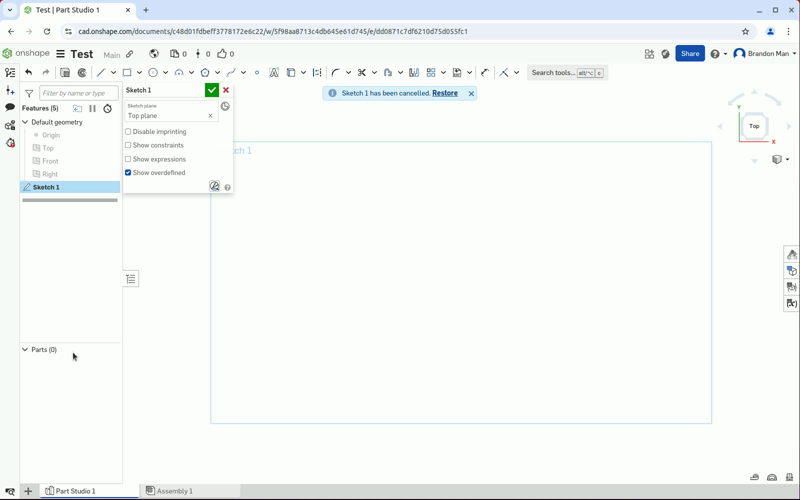
key(y)
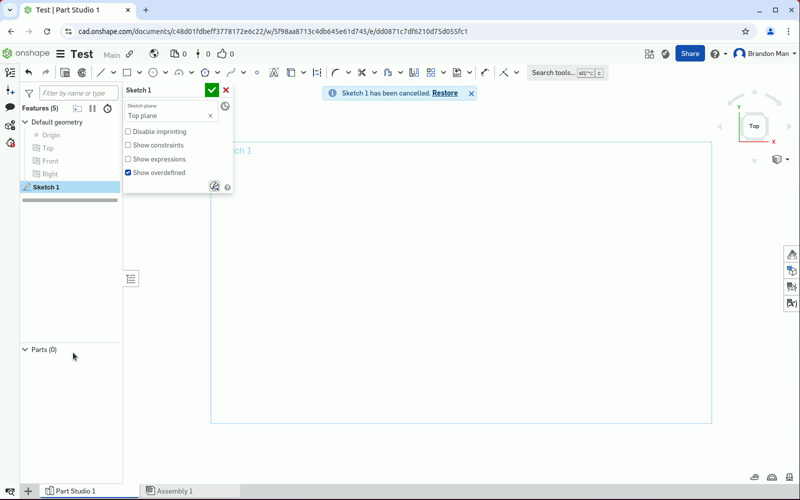
key(l)
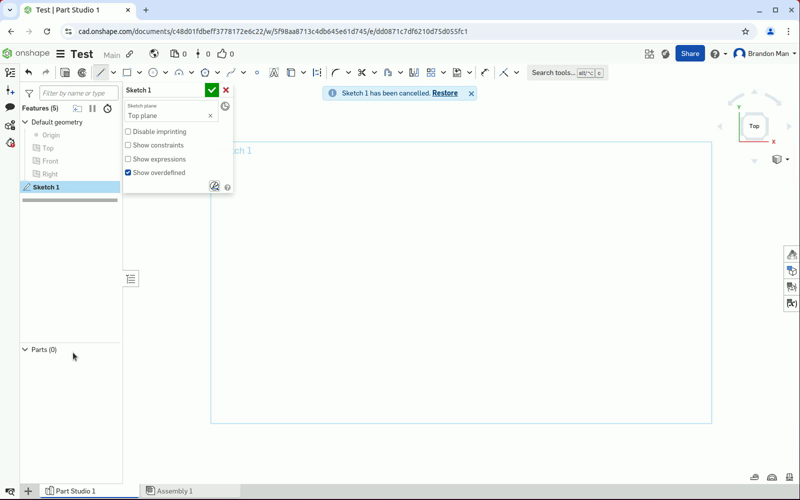
key_down(shift)
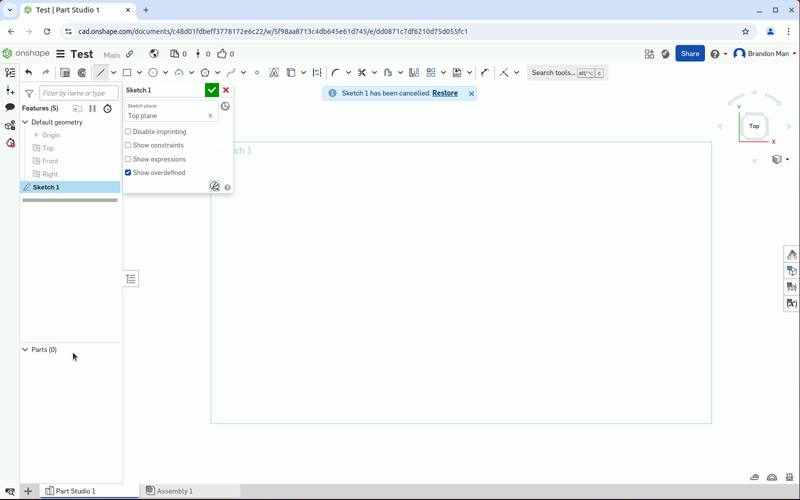
mouse_move(404, 339)
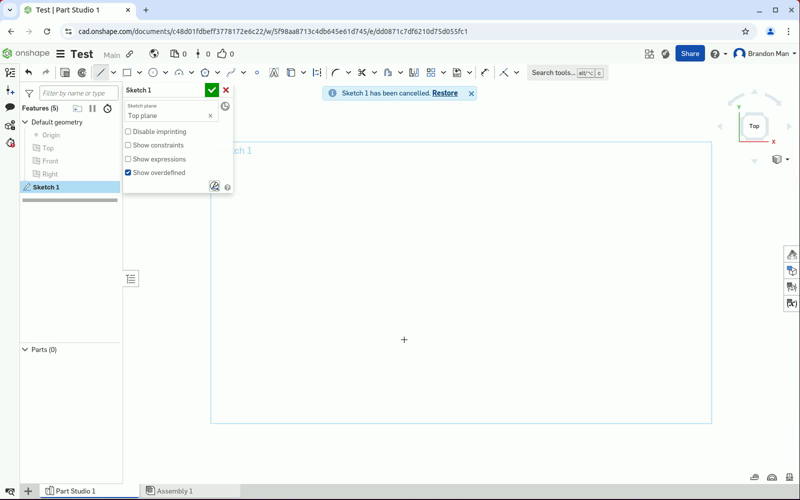
click(404, 339)
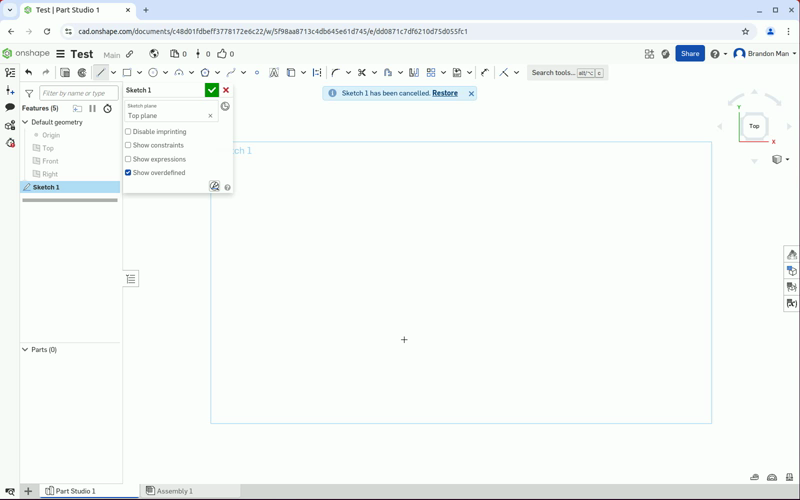
key_up(shift)
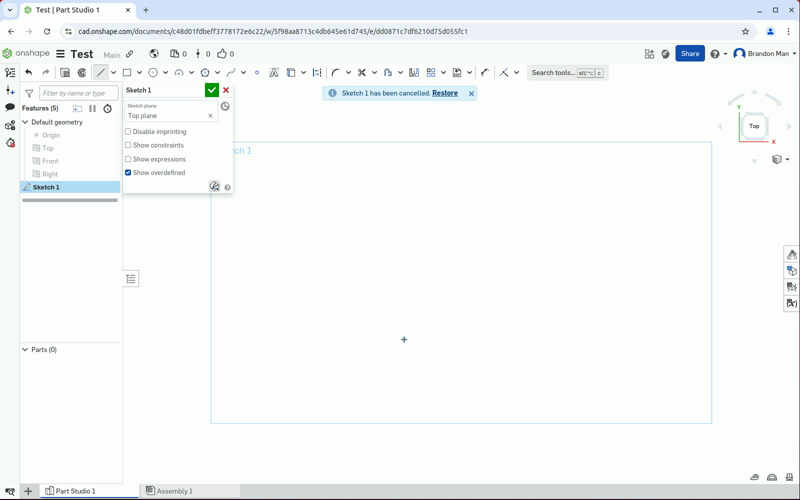
key_down(shift)
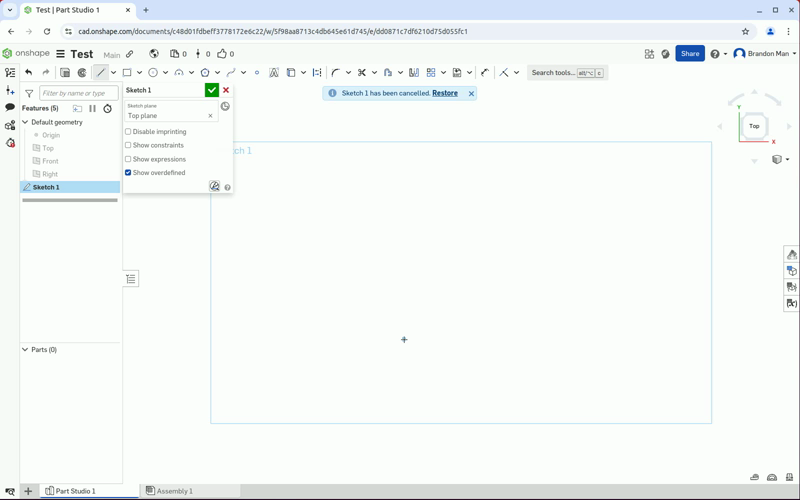
mouse_move(516, 339)
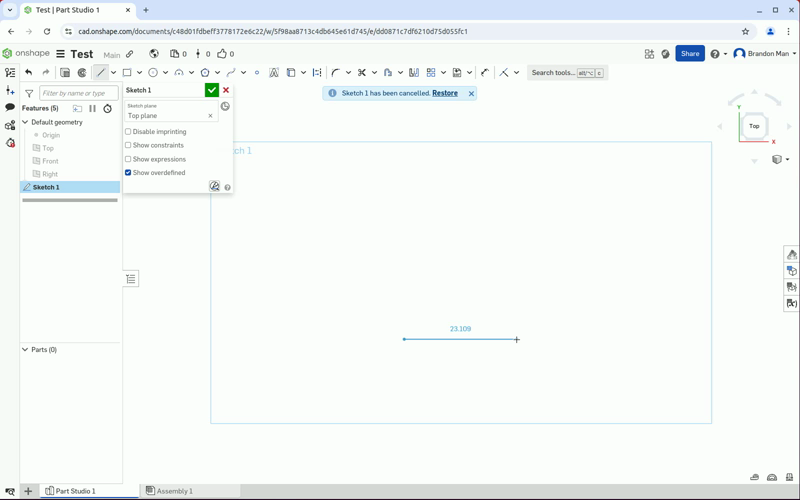
click(516, 339)
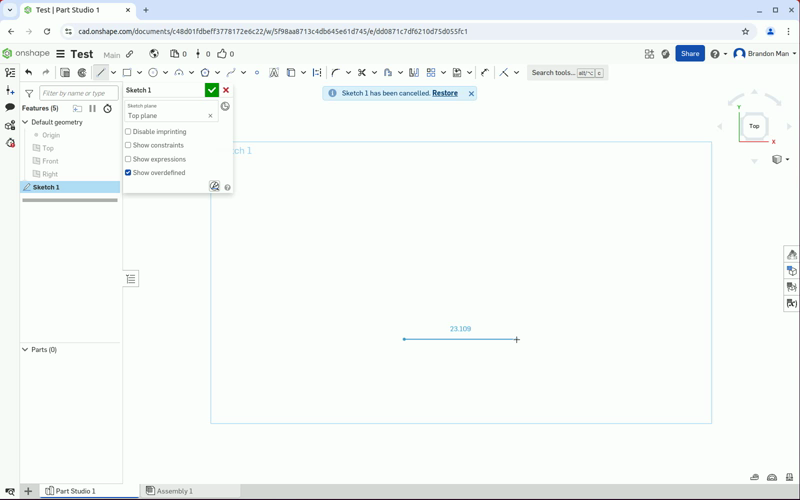
key_up(shift)
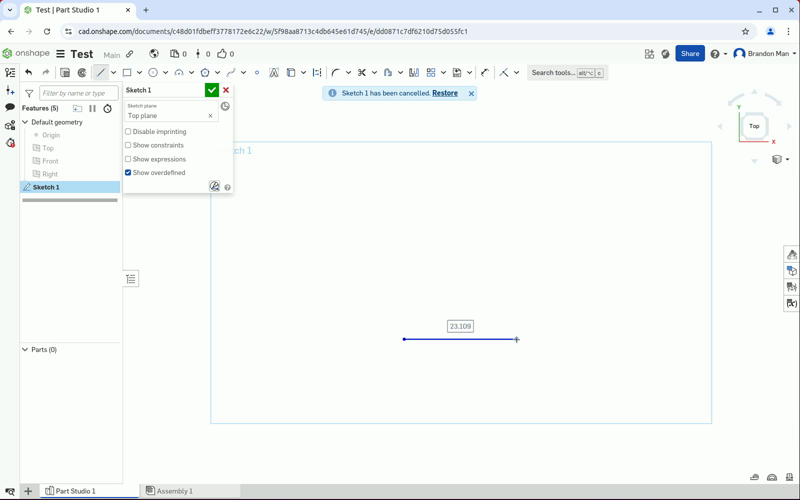
key_down(shift)
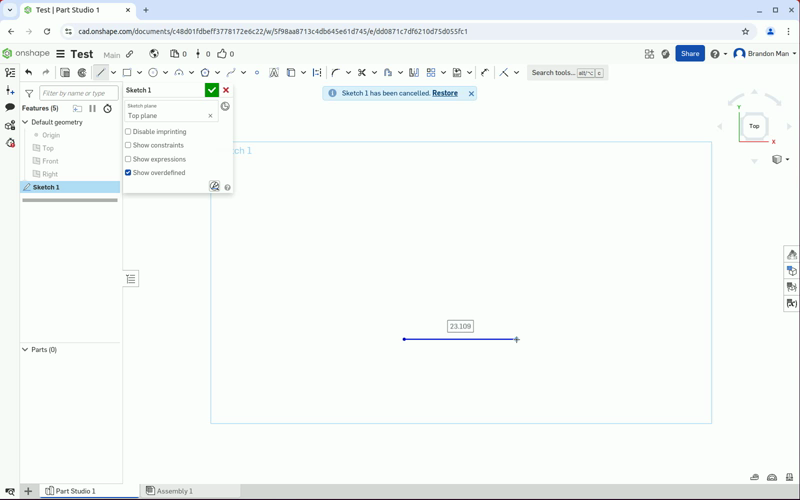
mouse_move(546, 339)
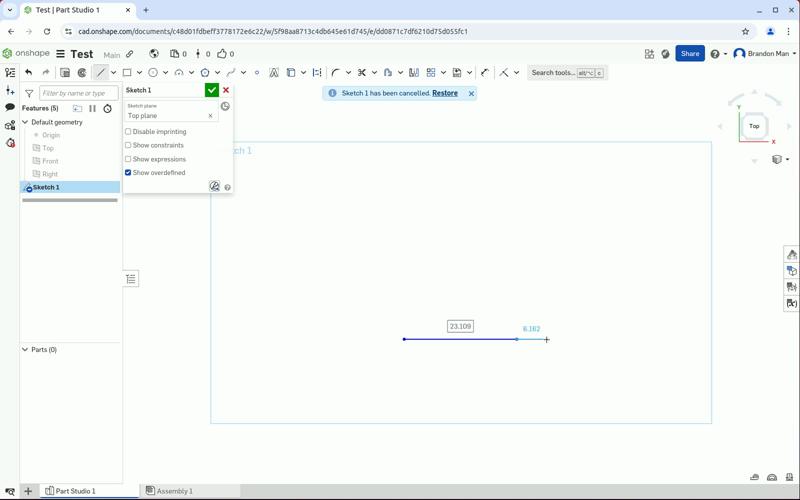
mouse_move(516, 316)
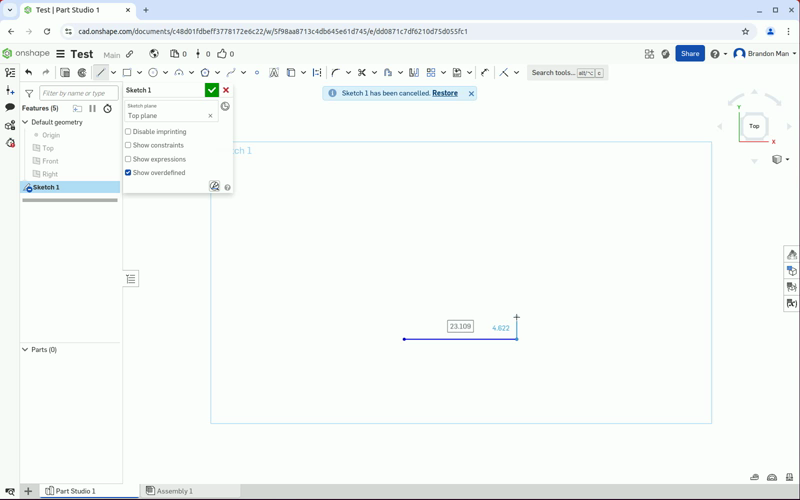
click(516, 316)
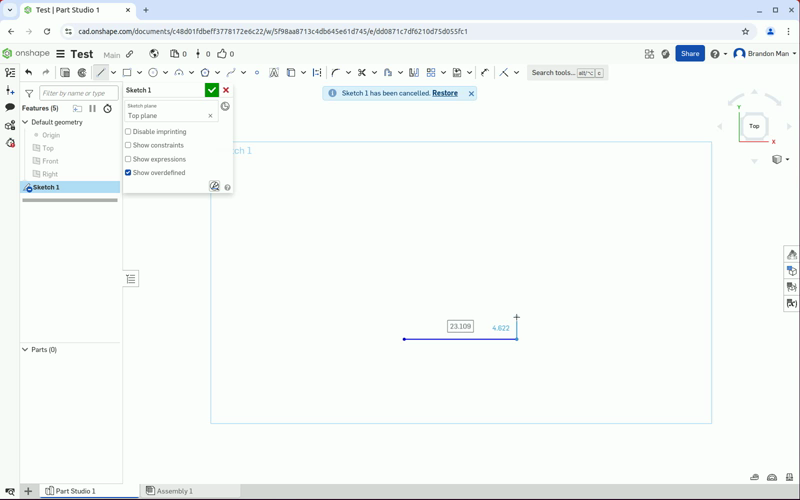
key_up(shift)
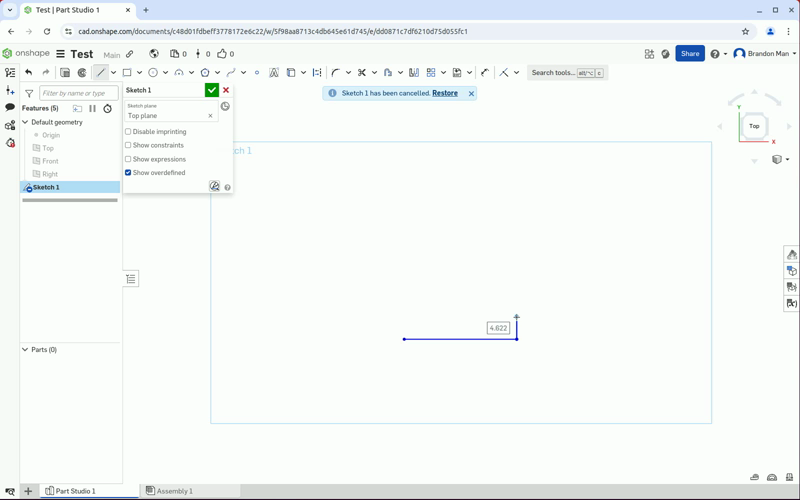
key_down(shift)
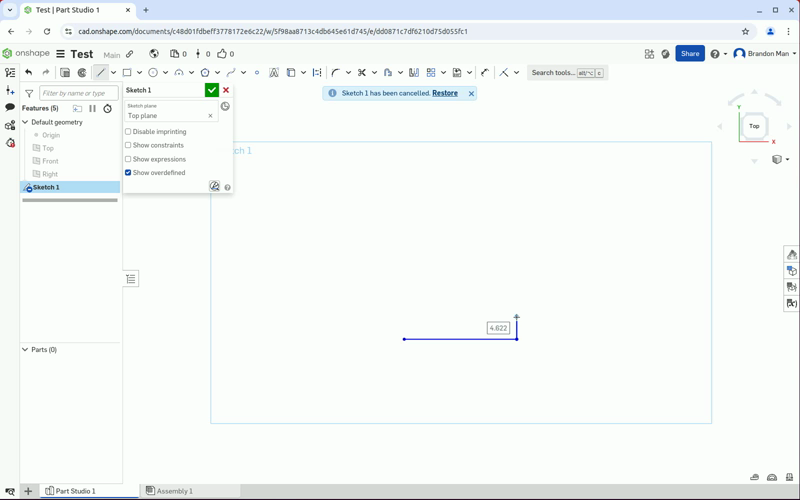
mouse_move(449, 316)
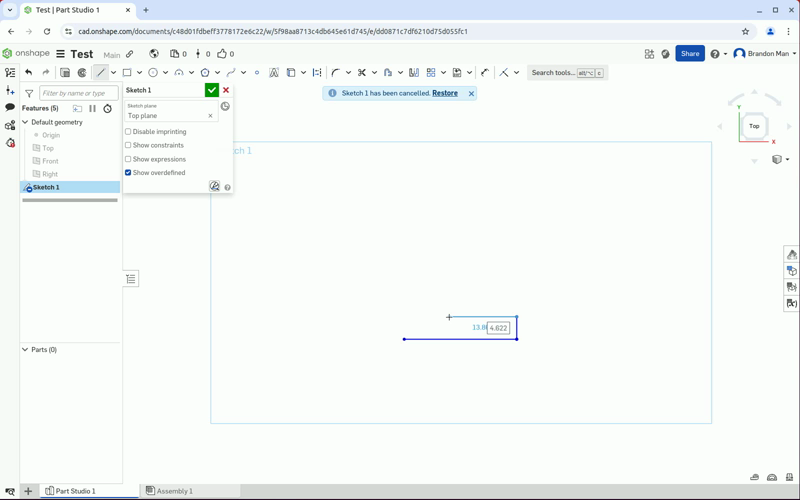
click(449, 316)
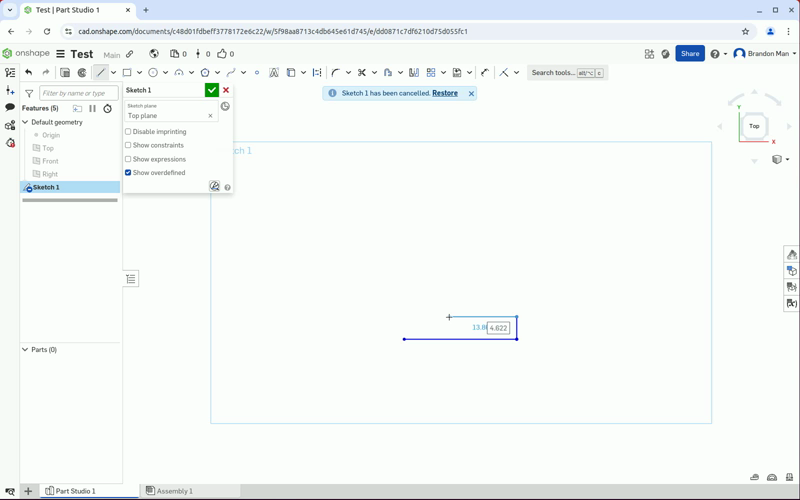
key_up(shift)
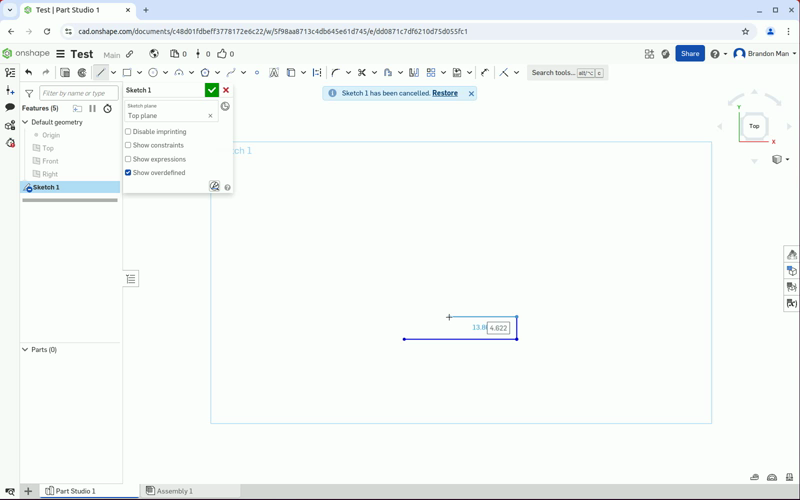
key_down(shift)
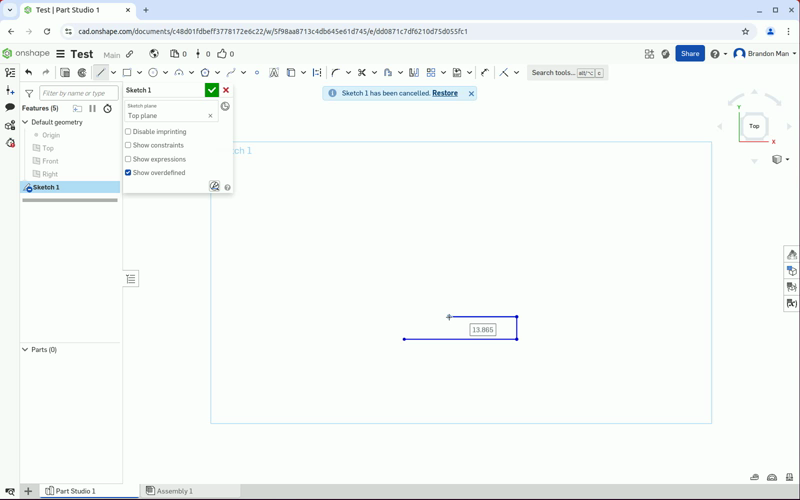
mouse_move(479, 316)
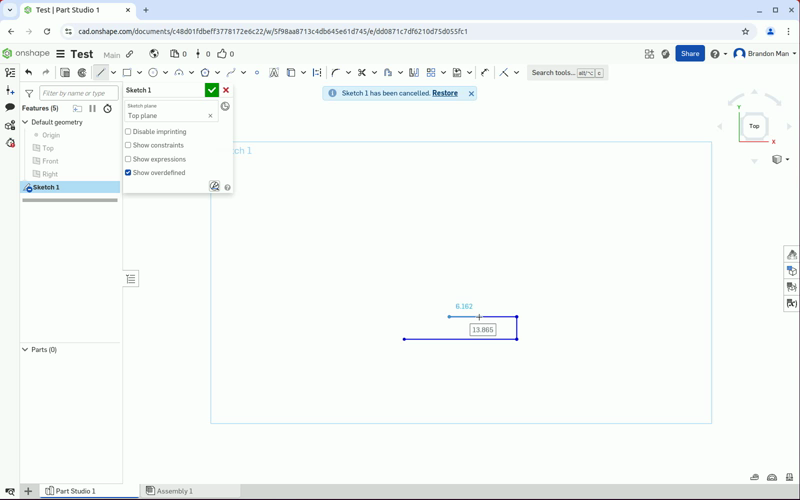
mouse_move(449, 321)
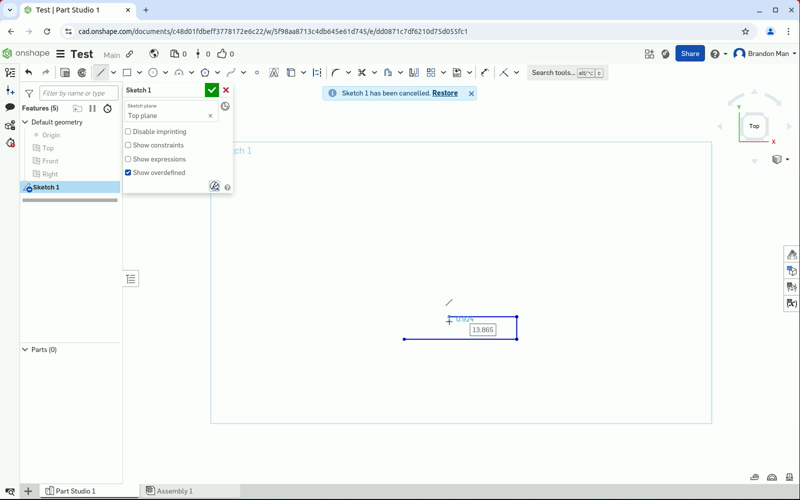
scroll(6)
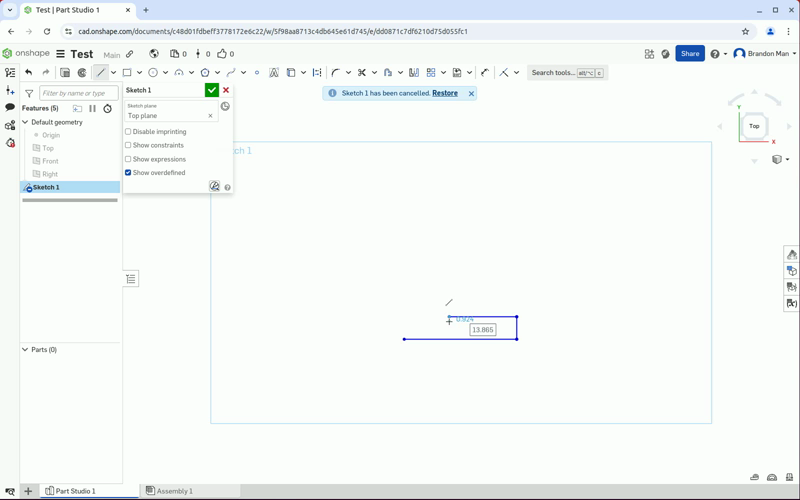
scroll(6)
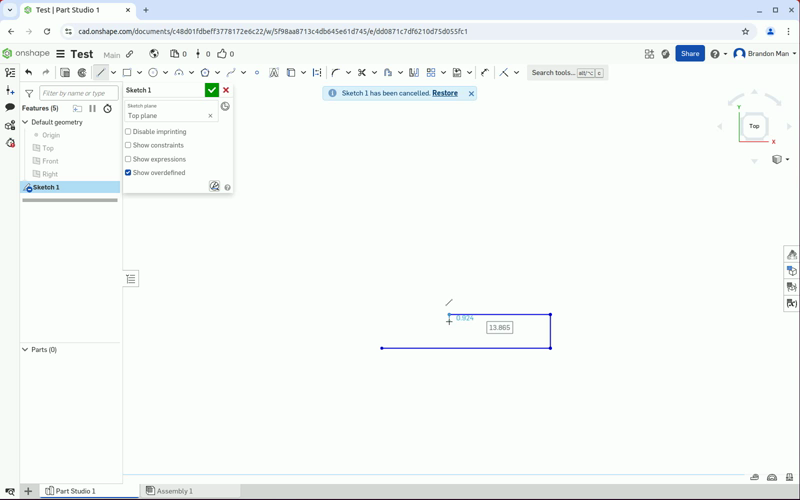
scroll(6)
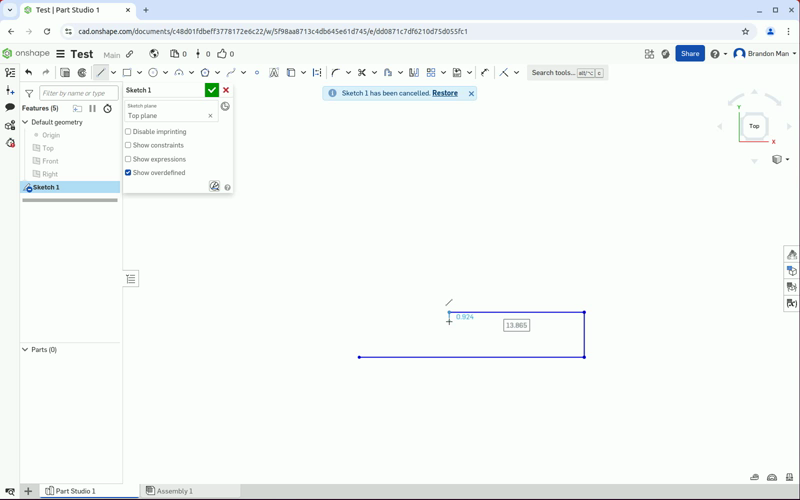
scroll(6)
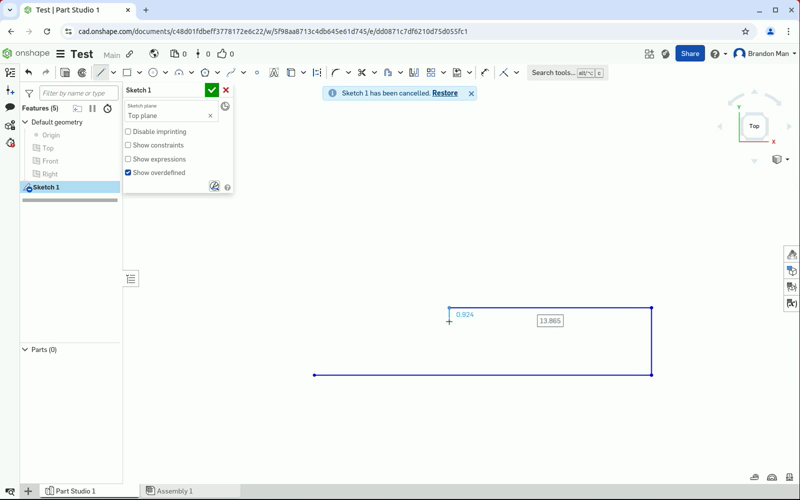
scroll(6)
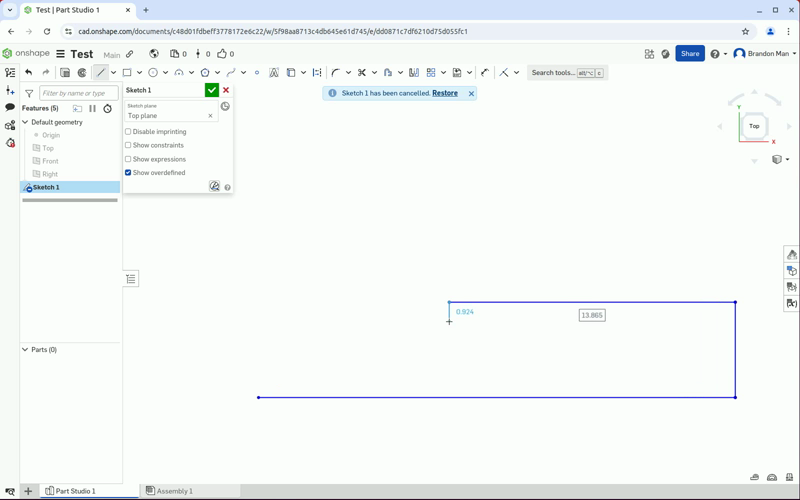
scroll(6)
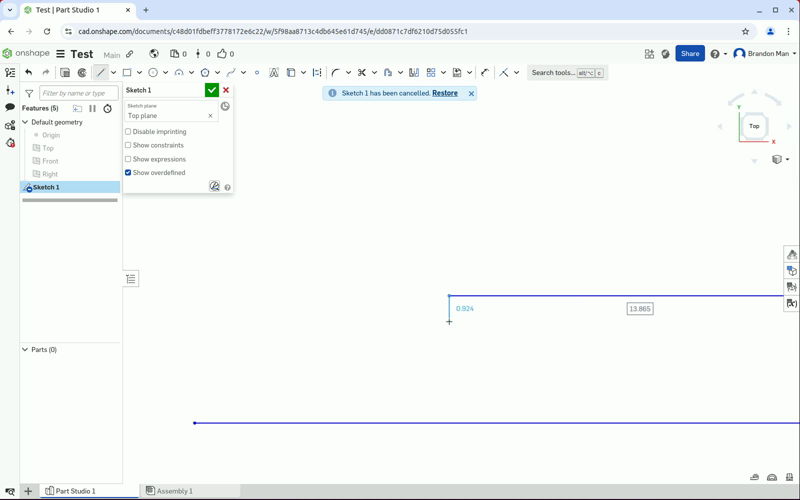
scroll(6)
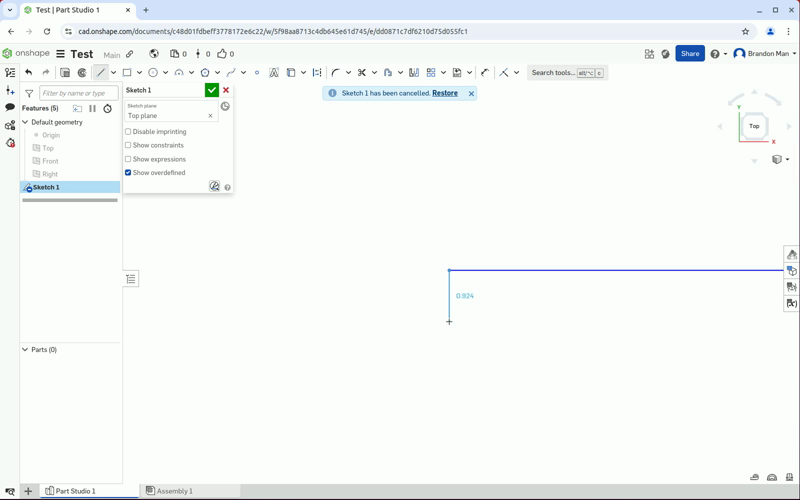
click(449, 321)
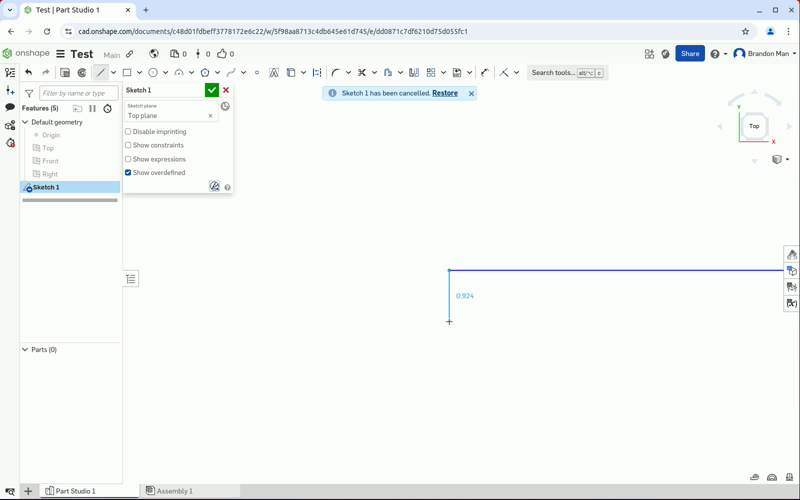
scroll(-6)
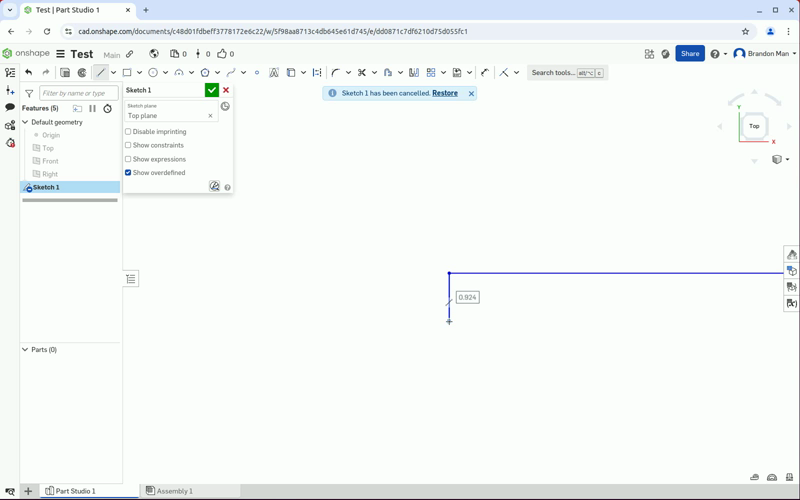
scroll(-6)
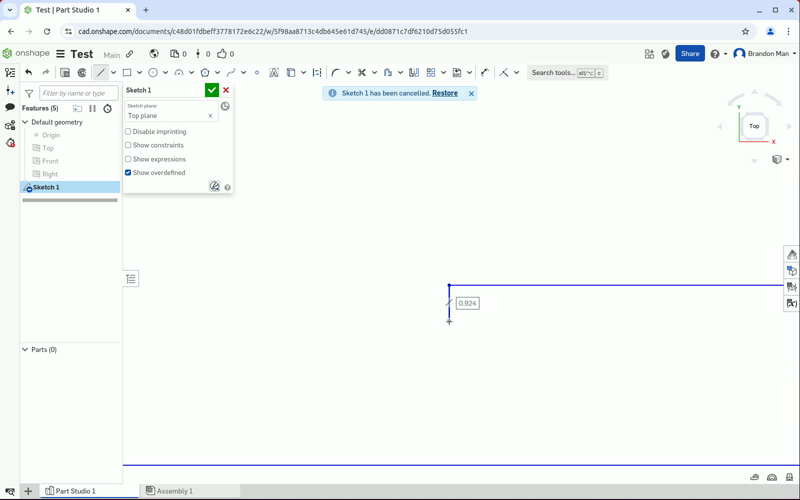
scroll(-6)
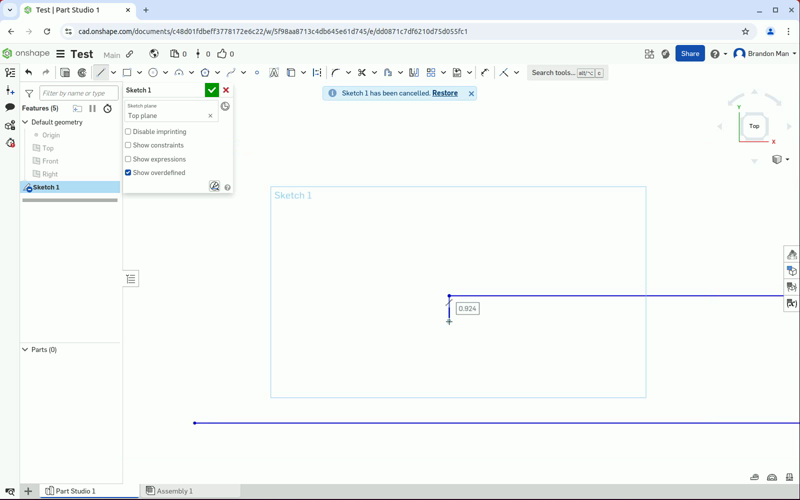
scroll(-6)
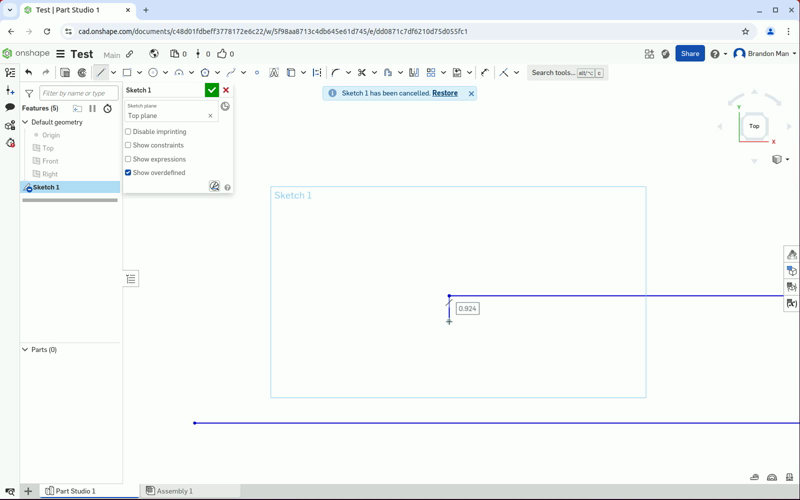
scroll(-6)
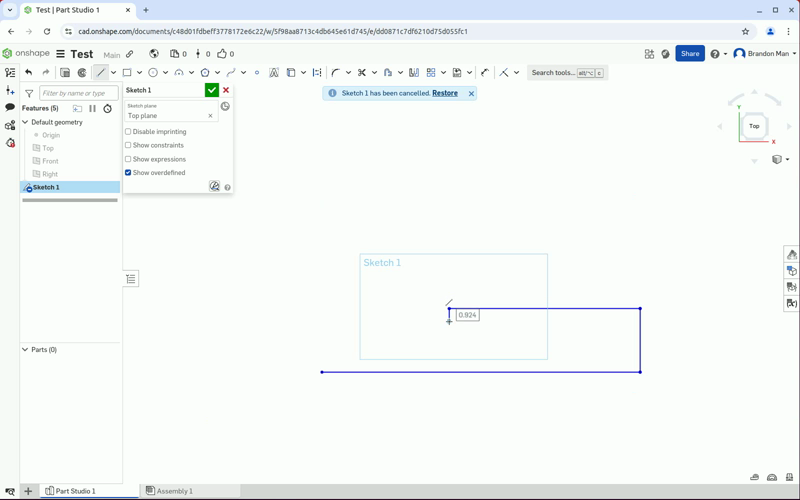
scroll(-6)
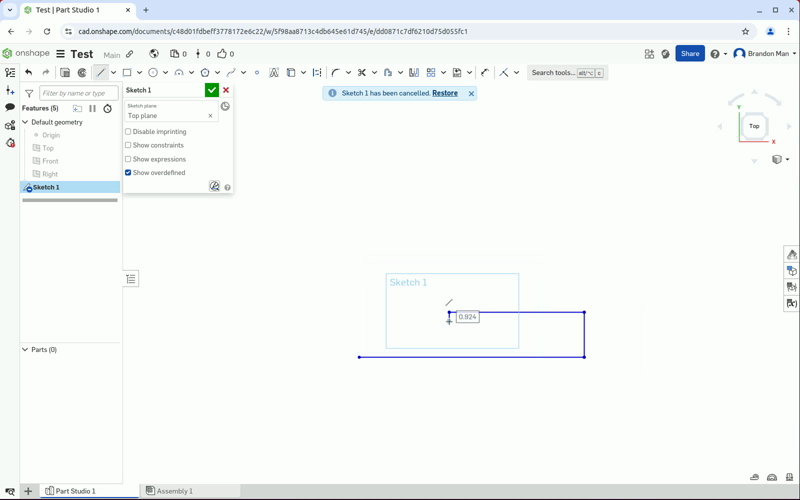
scroll(-6)
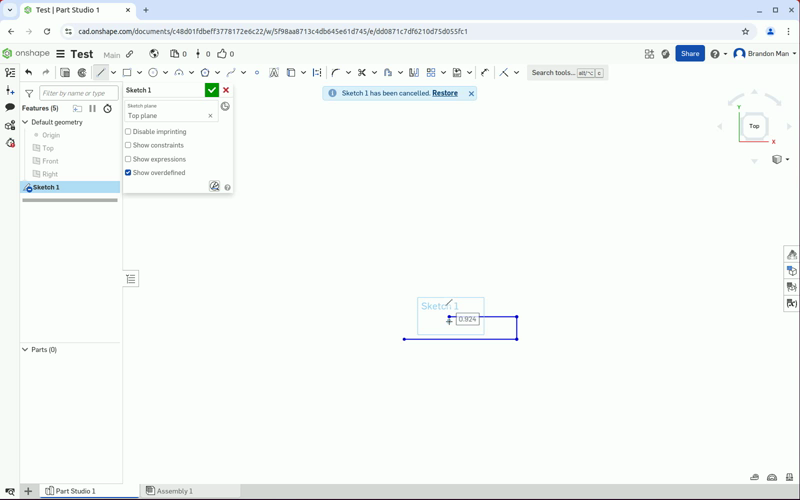
key_up(shift)
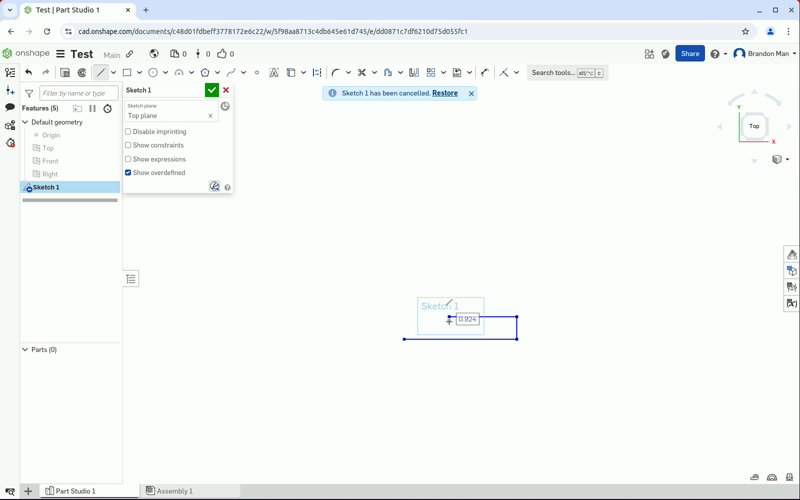
key_down(shift)
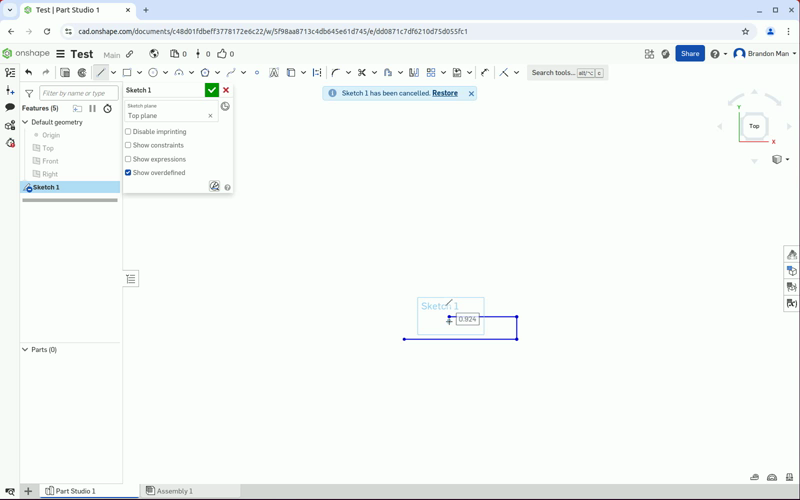
mouse_move(479, 321)
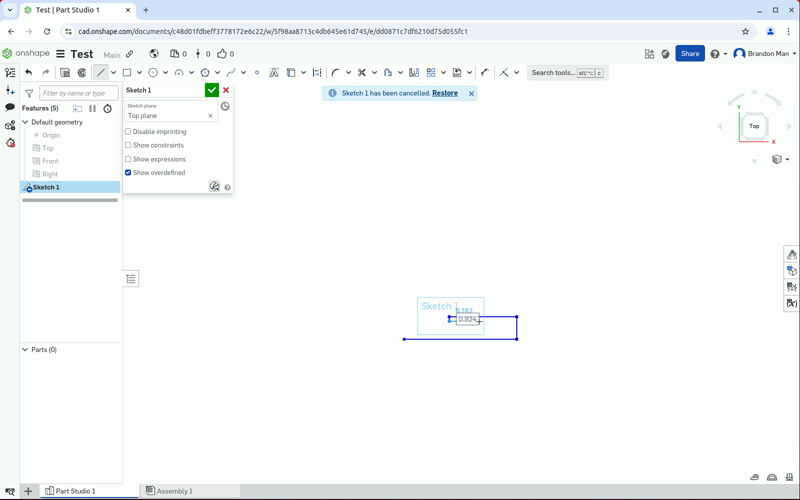
mouse_move(422, 321)
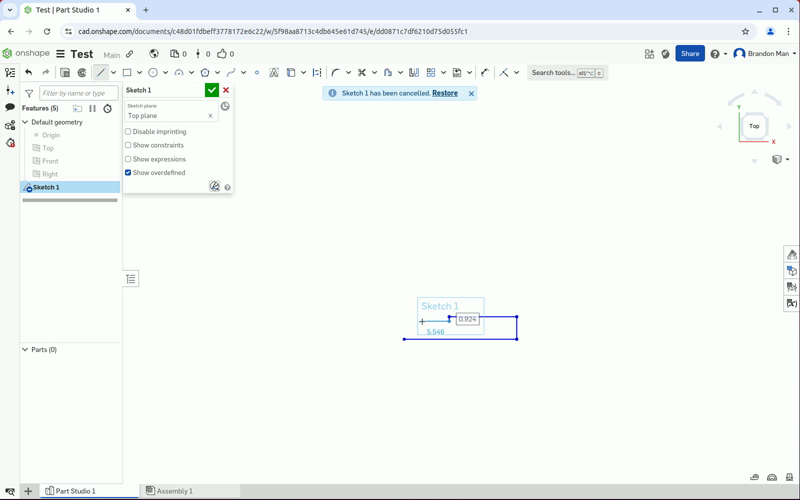
click(422, 321)
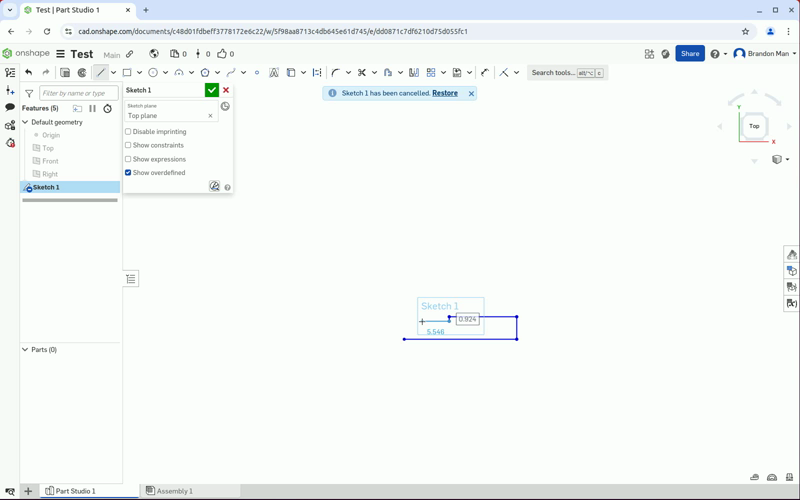
key_up(shift)
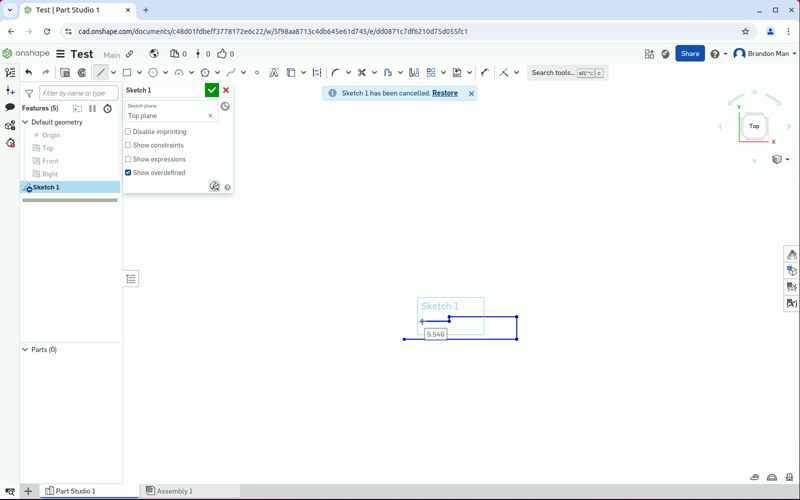
key_down(shift)
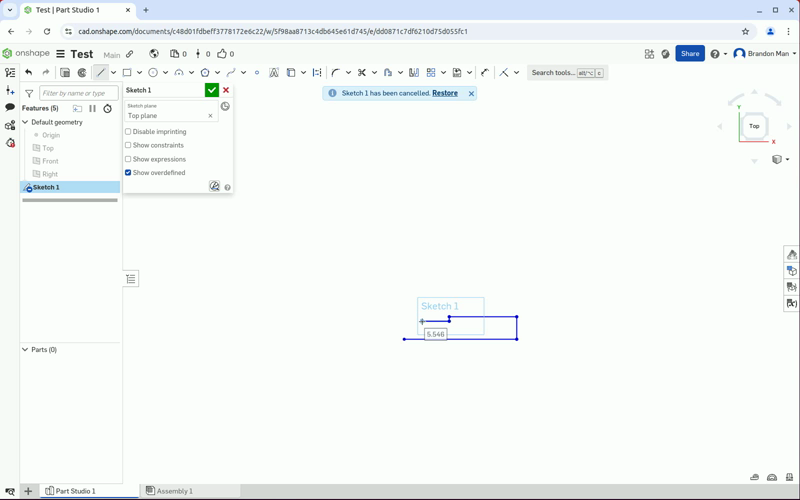
mouse_move(452, 321)
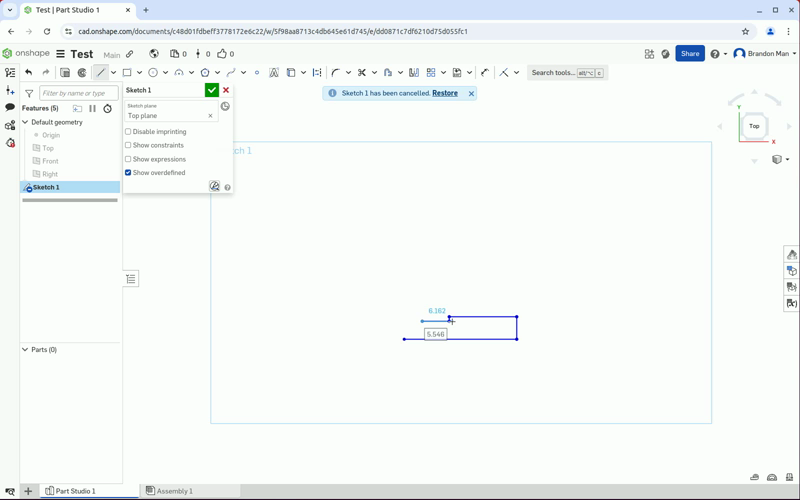
mouse_move(422, 294)
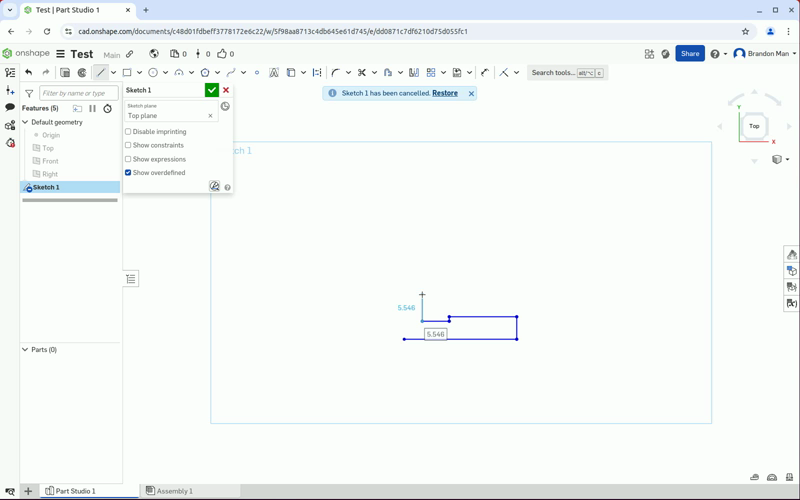
click(422, 294)
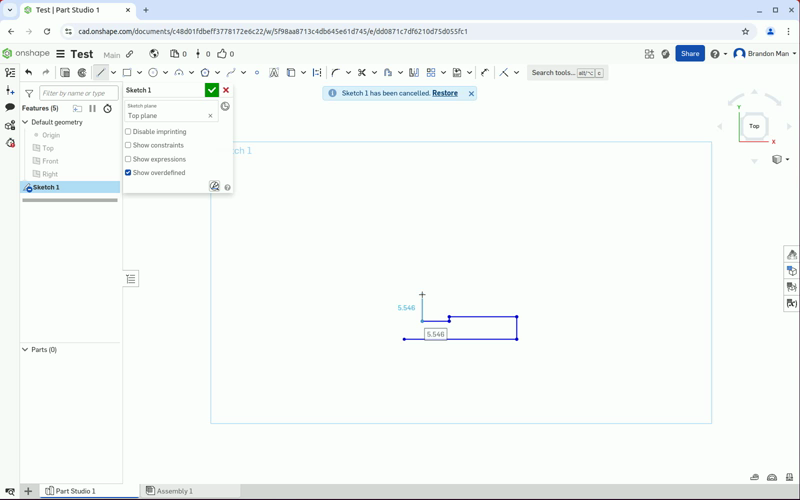
key_up(shift)
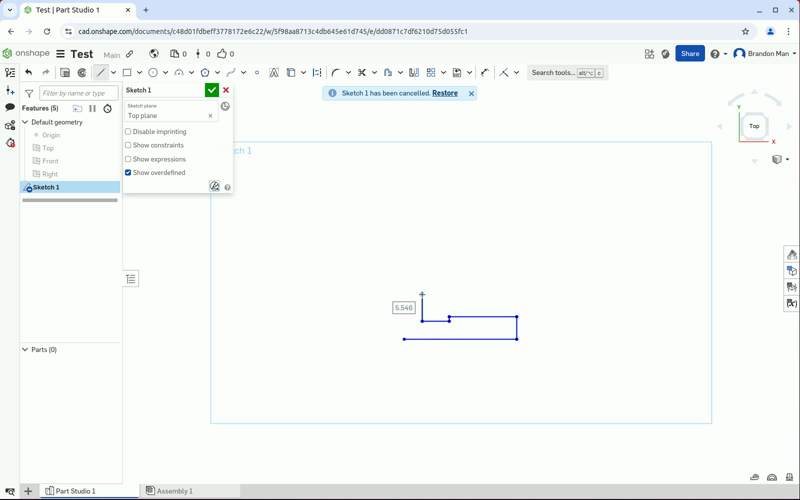
key_down(shift)
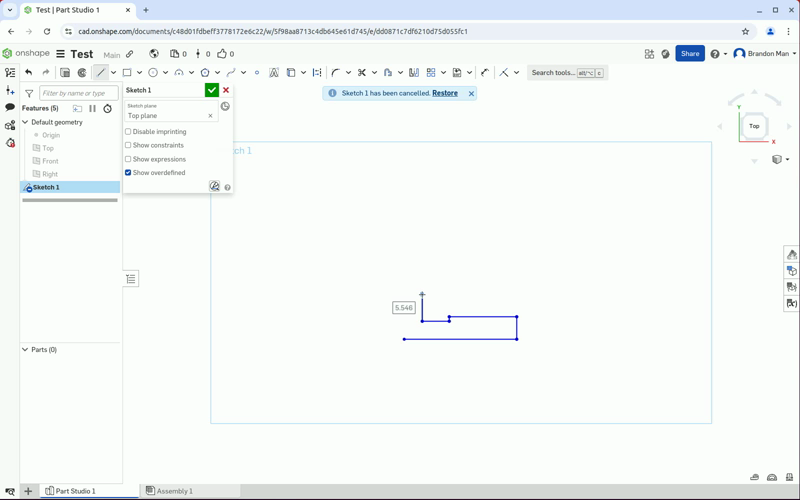
mouse_move(452, 294)
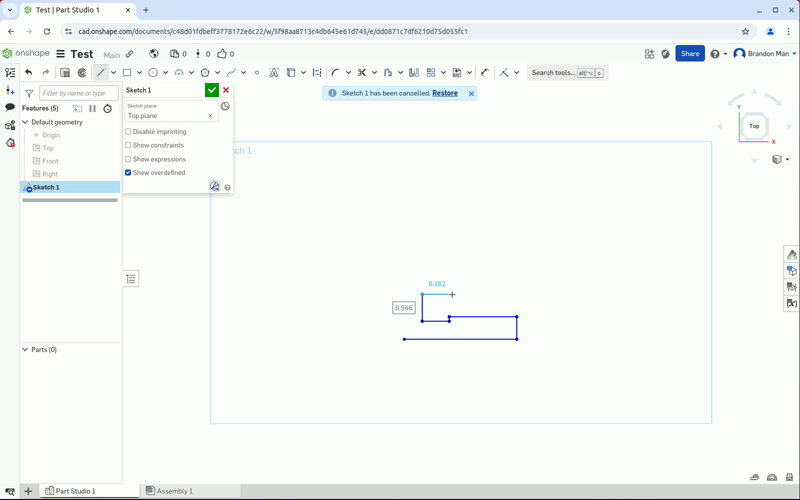
mouse_move(426, 294)
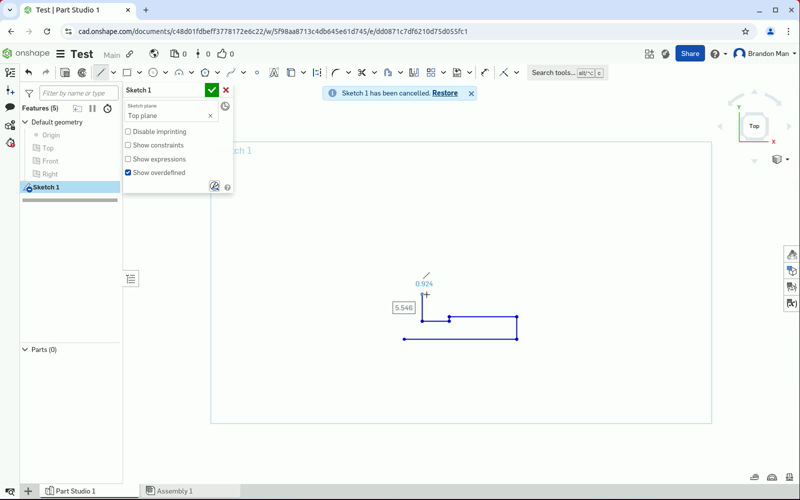
scroll(6)
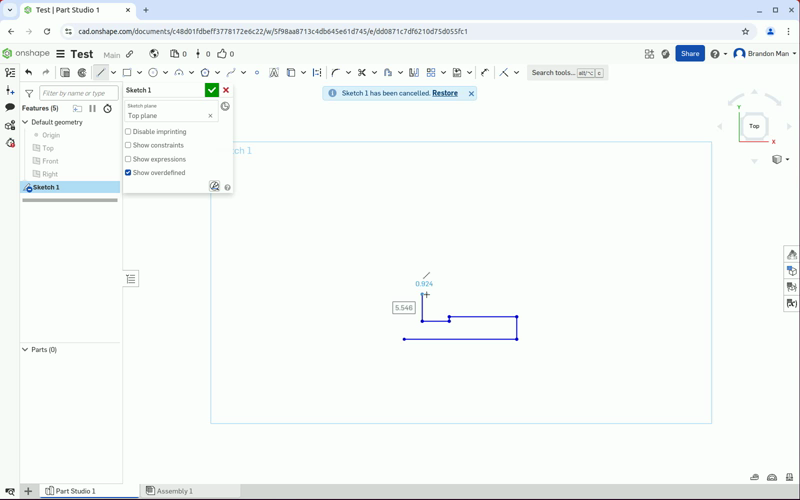
scroll(6)
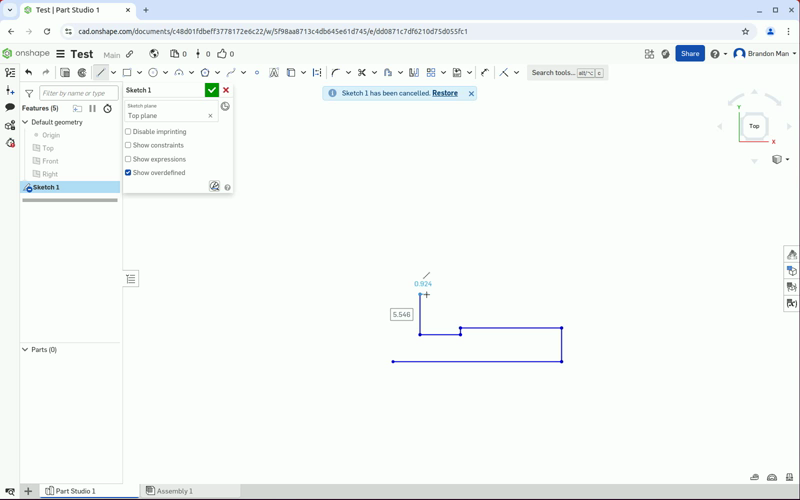
scroll(6)
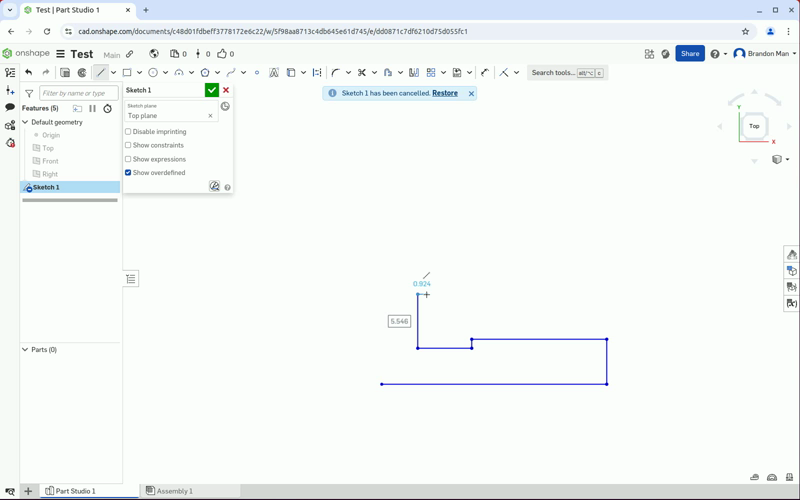
scroll(6)
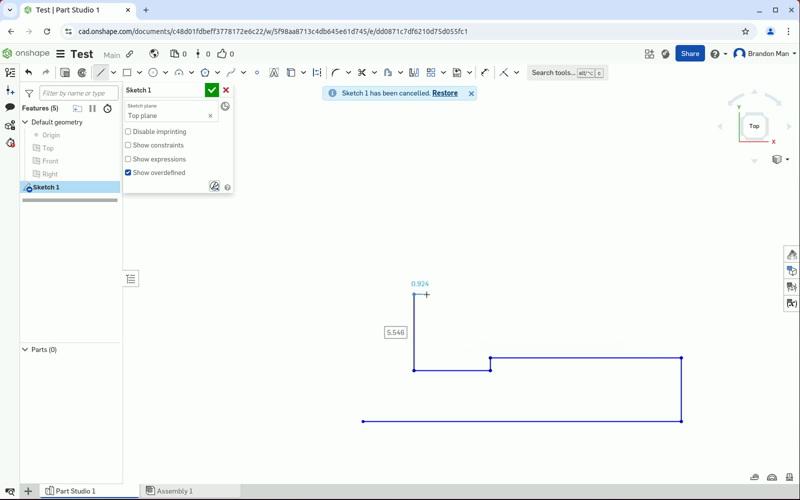
scroll(6)
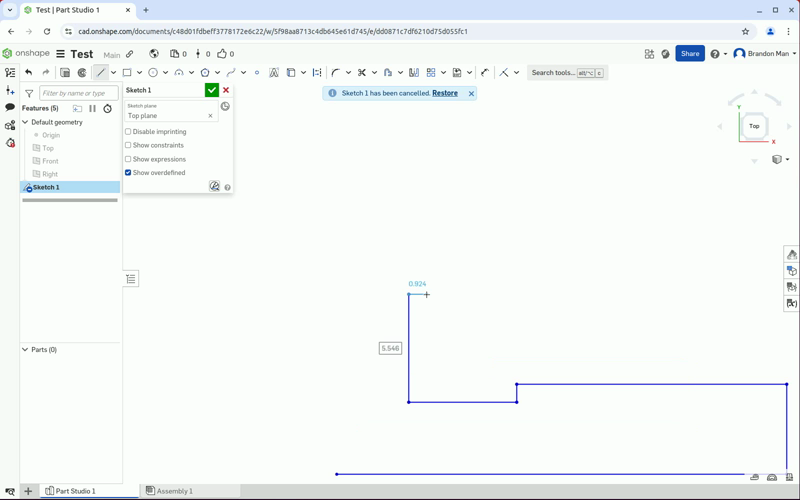
scroll(6)
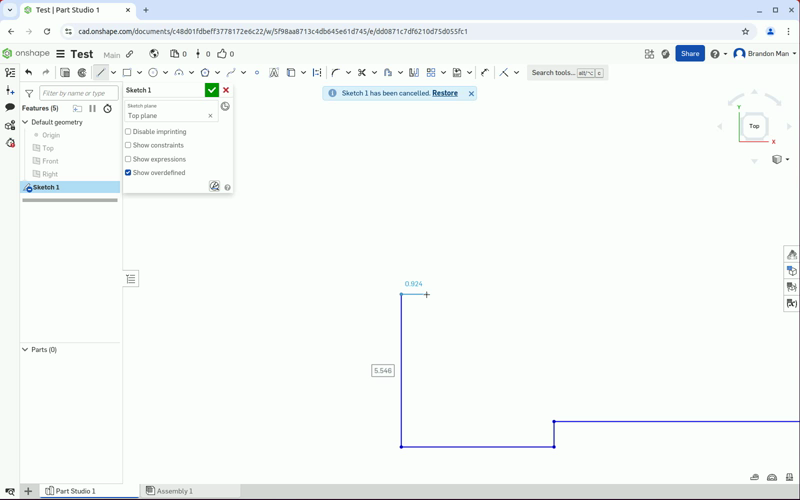
scroll(6)
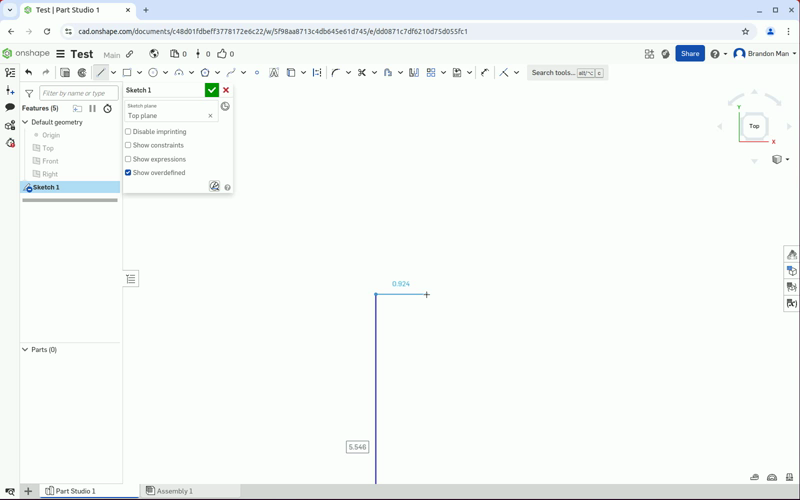
click(426, 294)
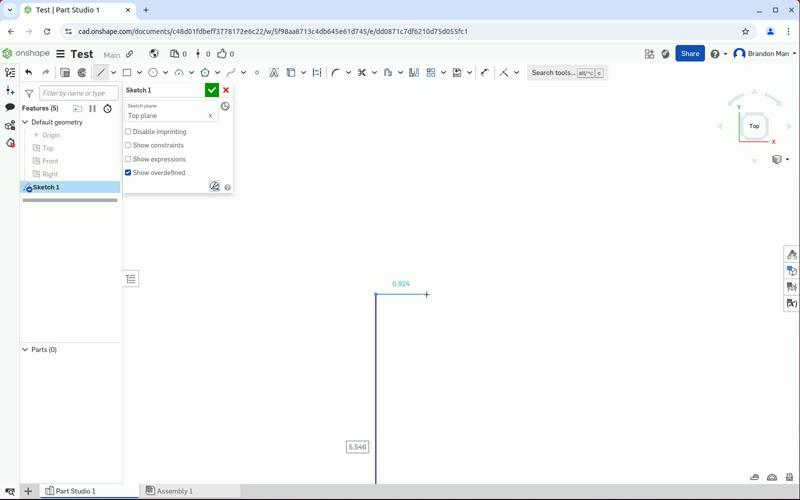
scroll(-6)
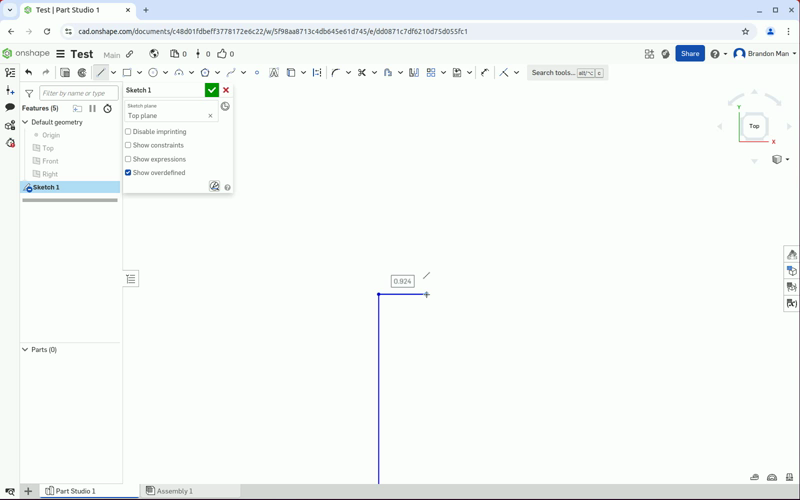
scroll(-6)
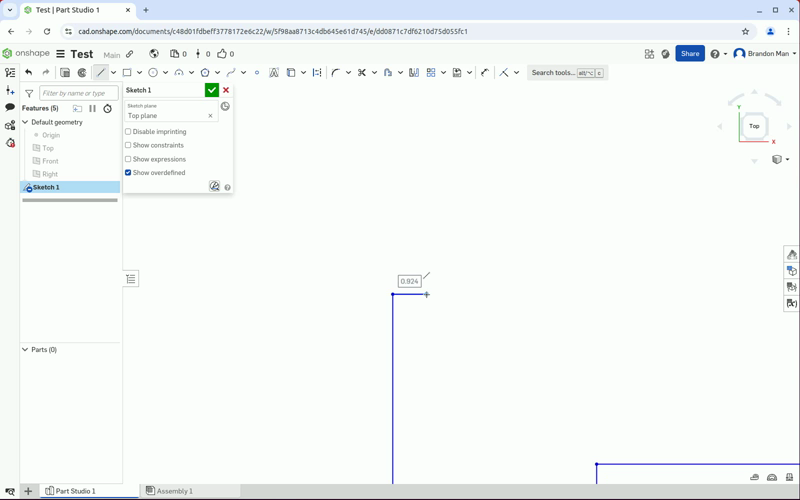
scroll(-6)
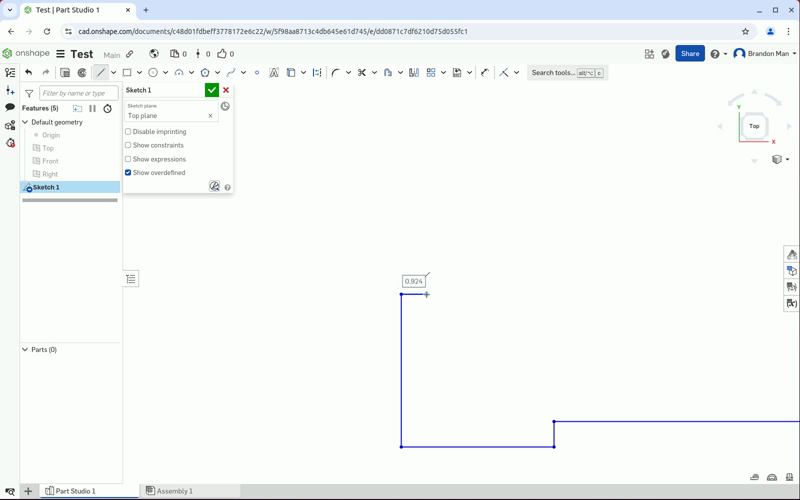
scroll(-6)
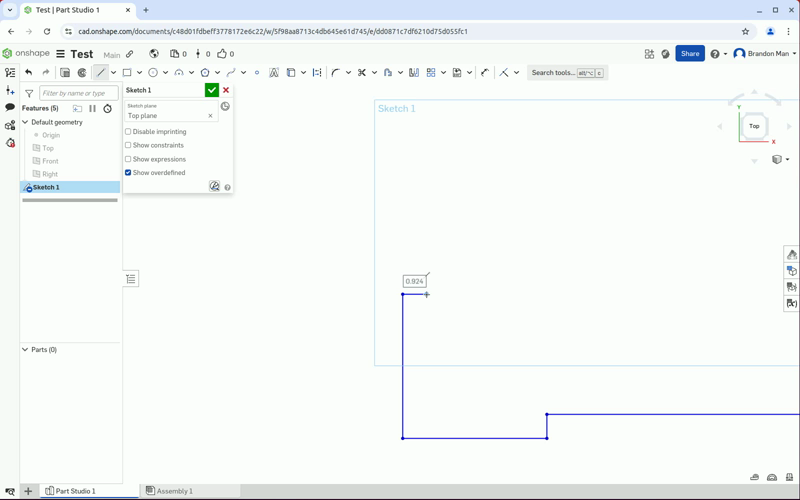
scroll(-6)
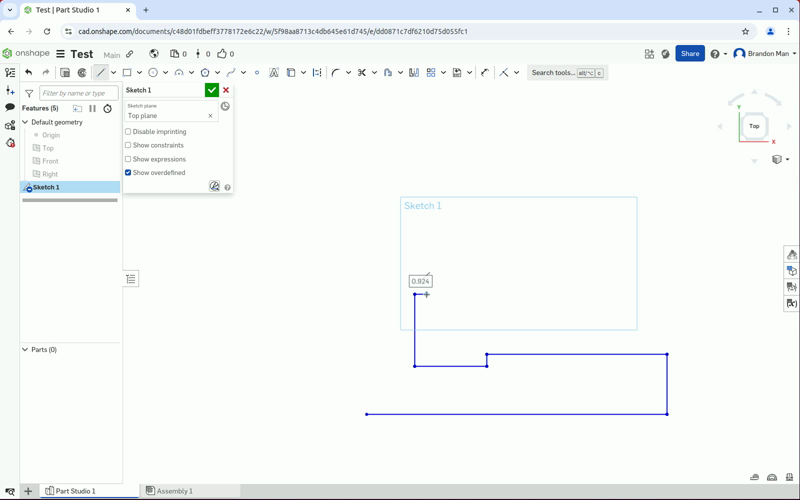
scroll(-6)
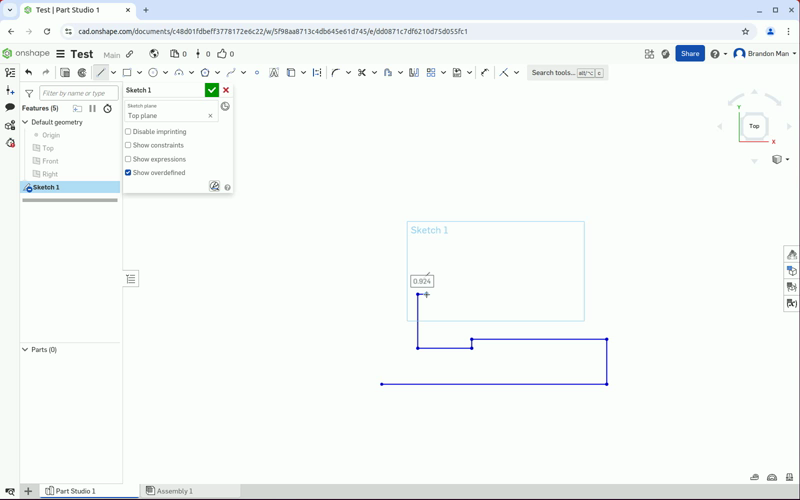
scroll(-6)
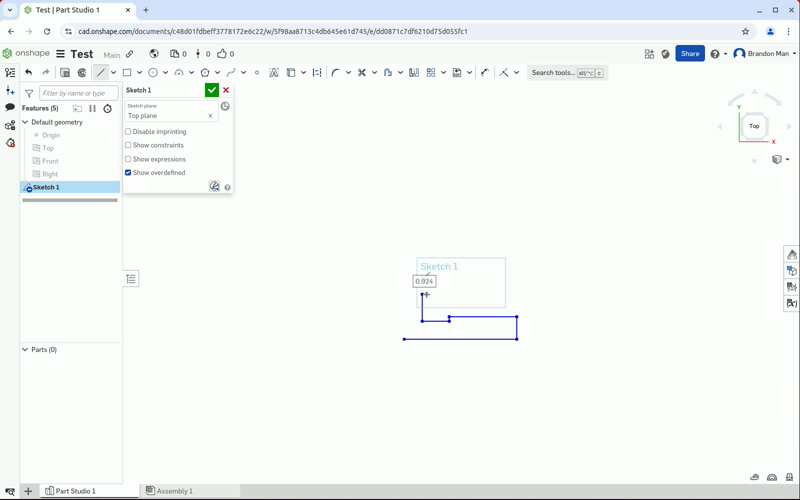
key_up(shift)
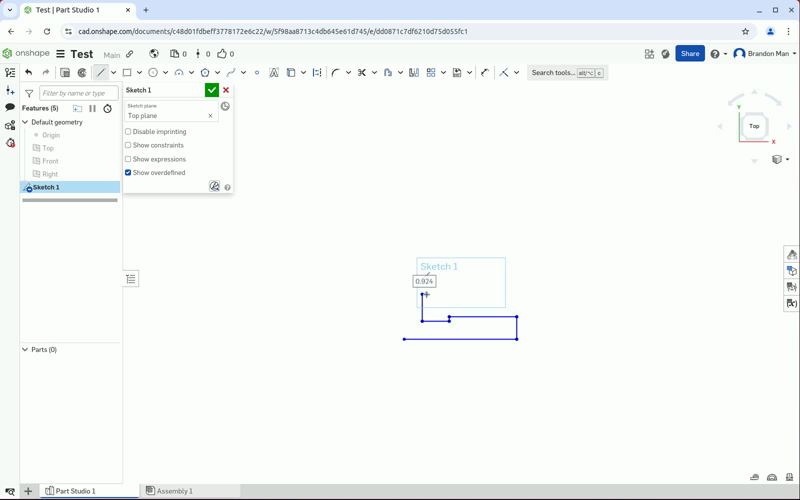
key_down(shift)
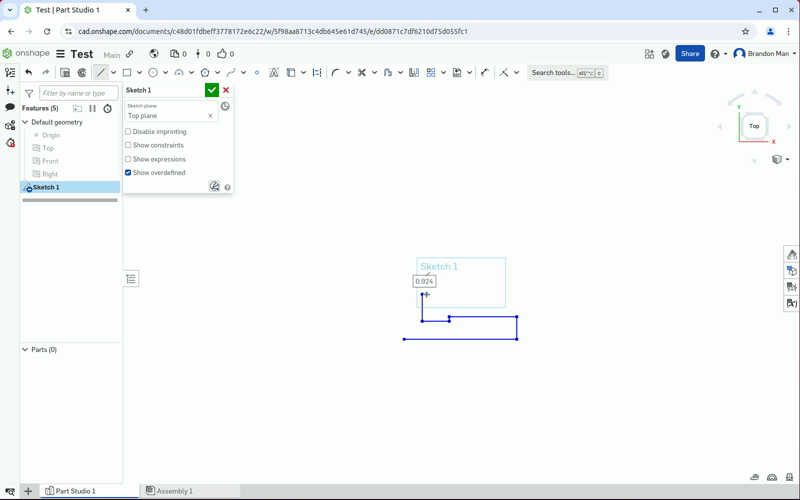
mouse_move(426, 226)
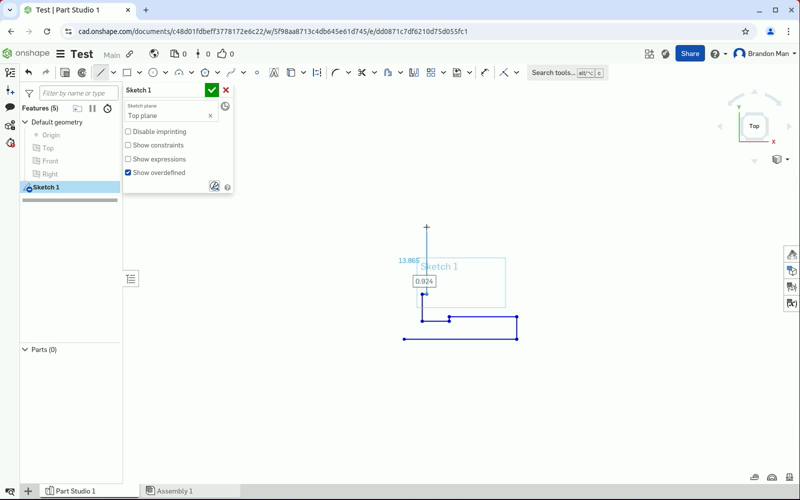
click(426, 226)
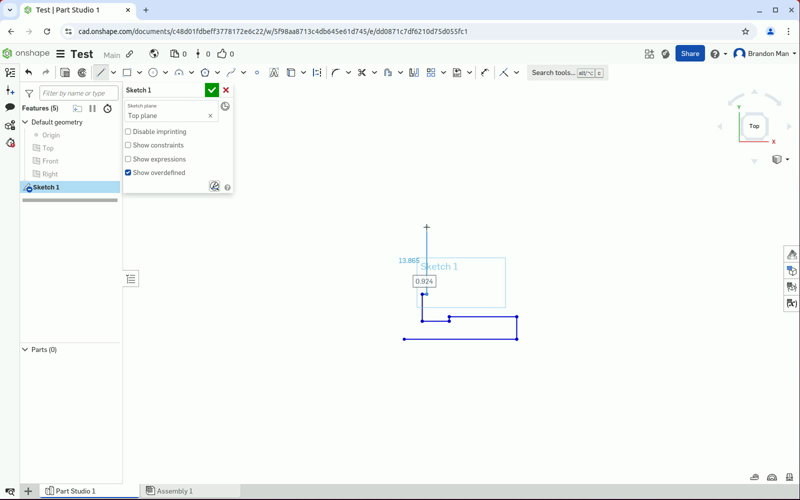
key_up(shift)
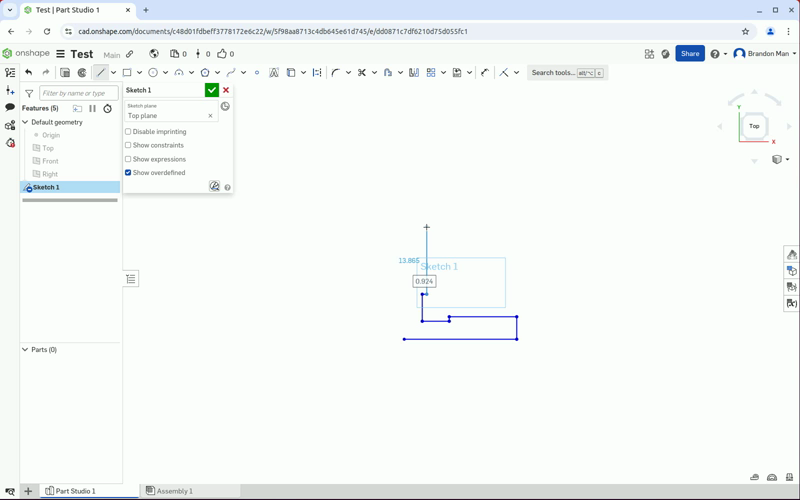
key_down(shift)
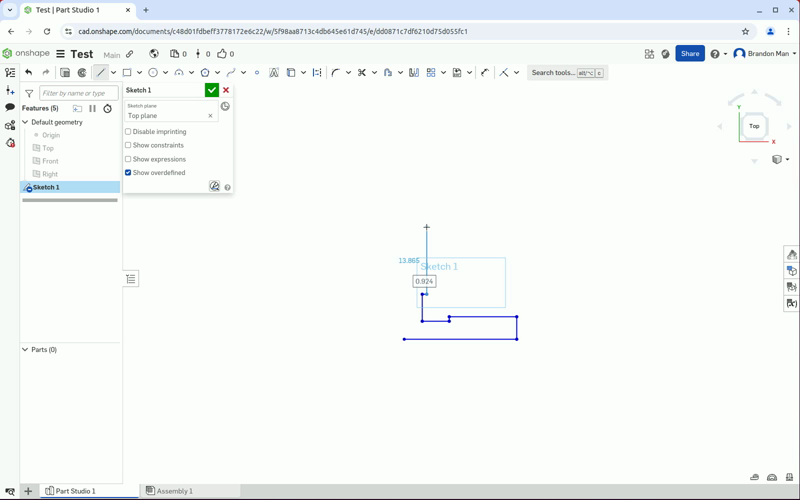
mouse_move(456, 226)
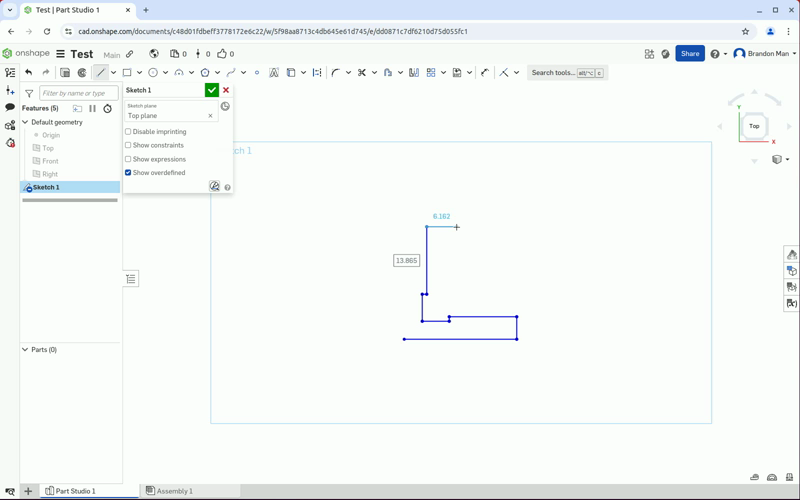
mouse_move(404, 226)
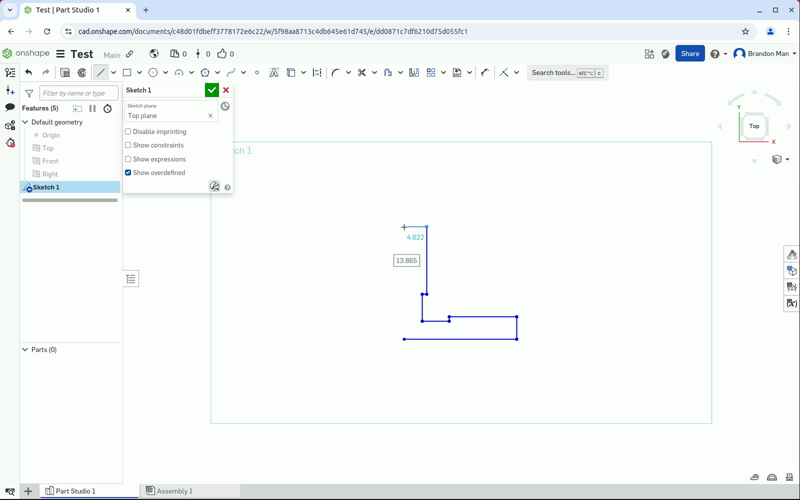
click(404, 226)
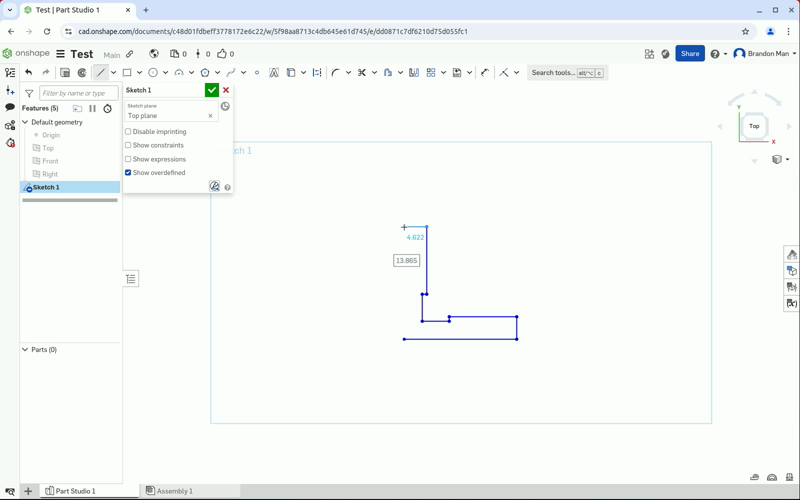
key_up(shift)
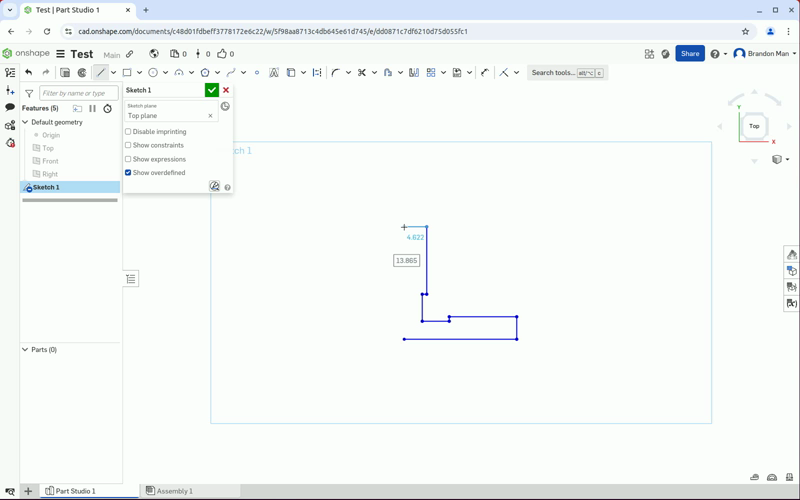
key_down(shift)
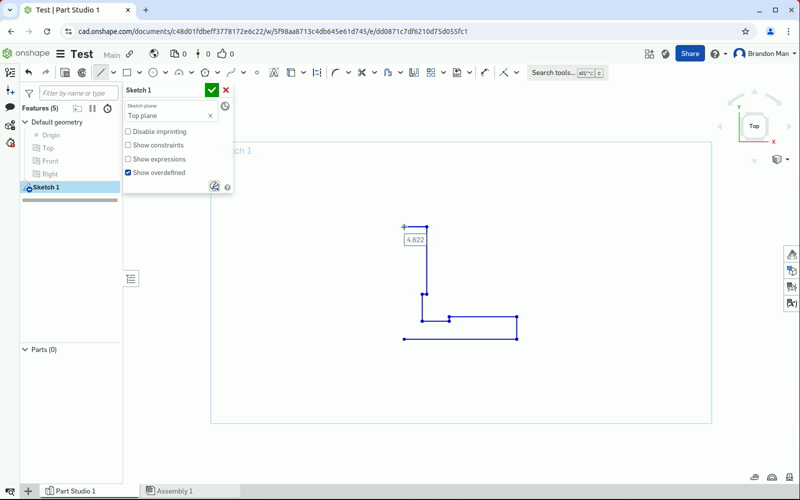
mouse_move(404, 339)
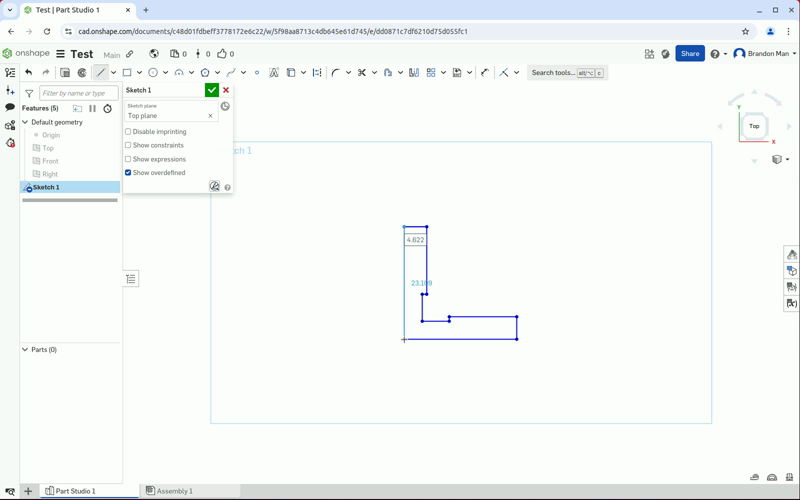
key_up(shift)
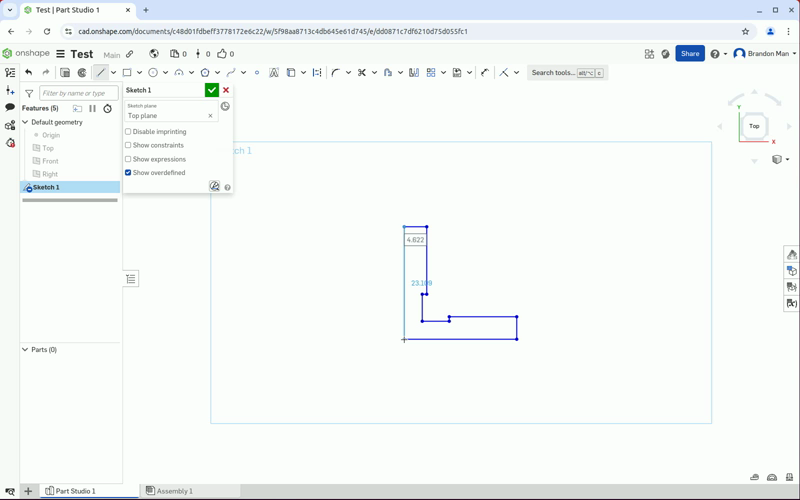
click(404, 339)
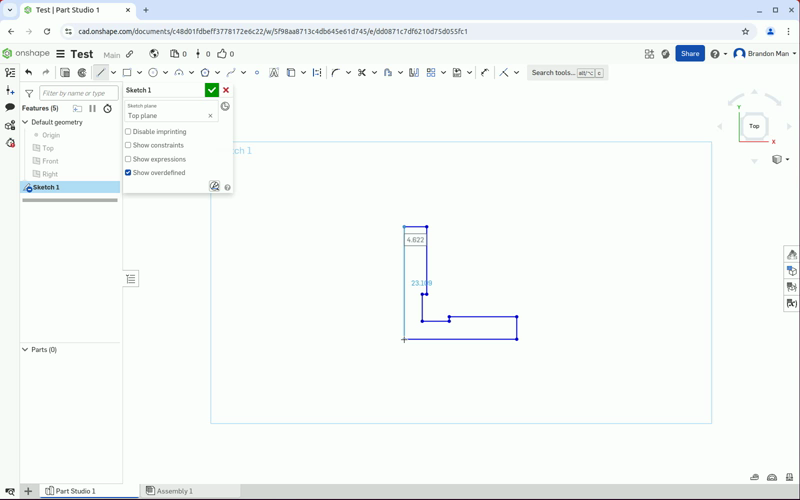
key(esc)
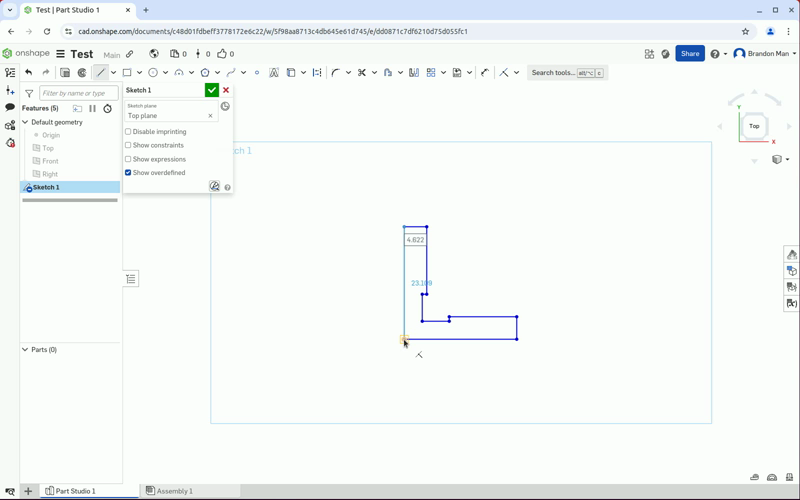
mouse_move(420, 269)
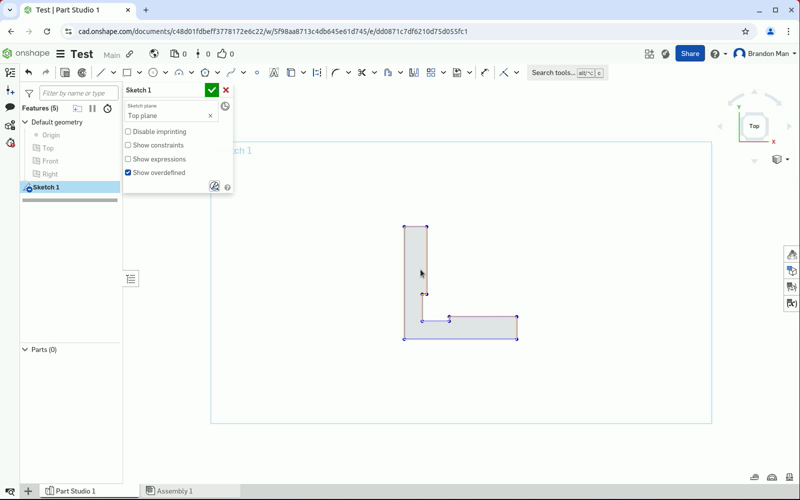
click(420, 269)
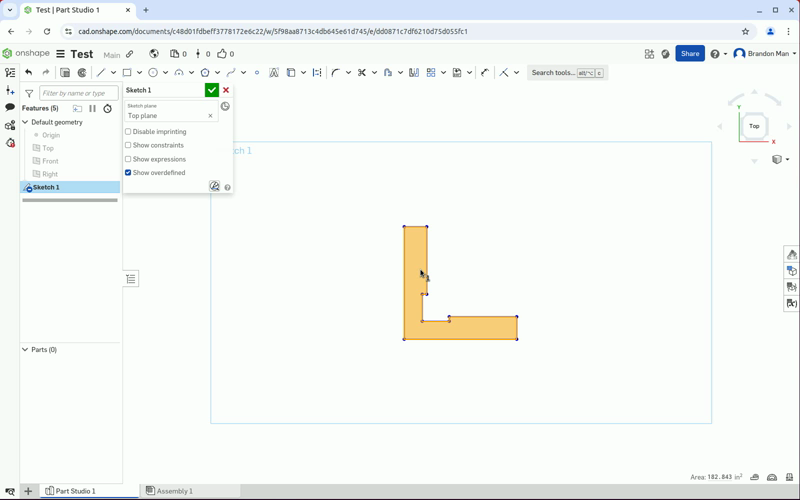
mouse_move(73, 352)
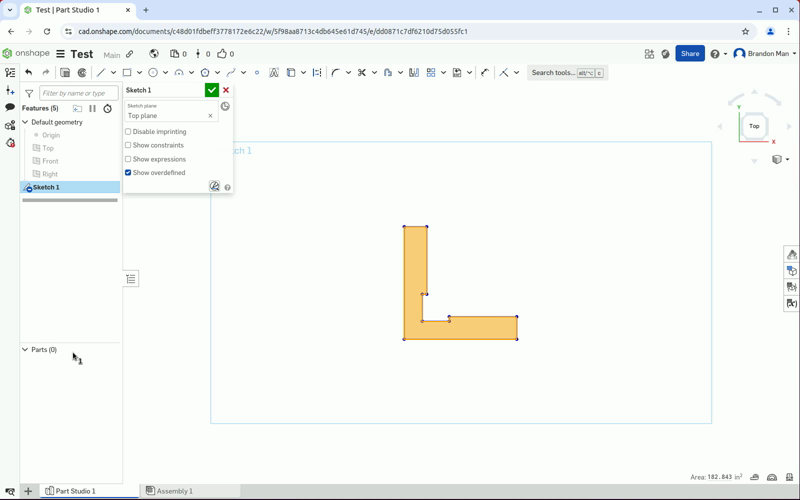
key(shift+y)
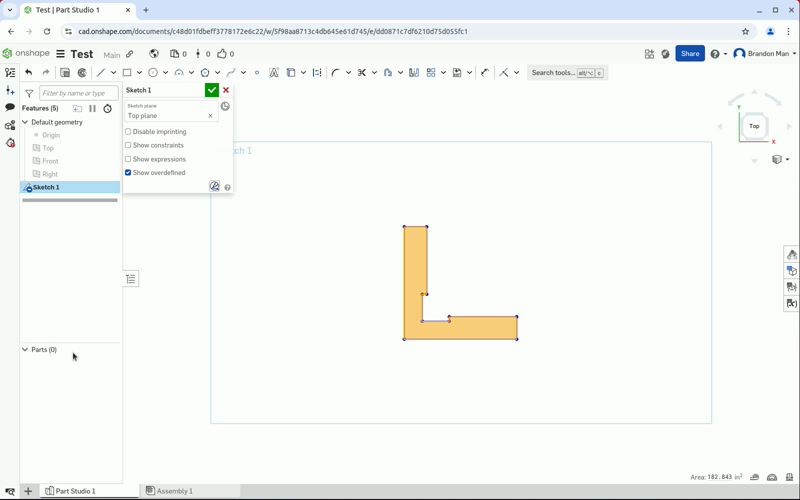
key(shift+e)
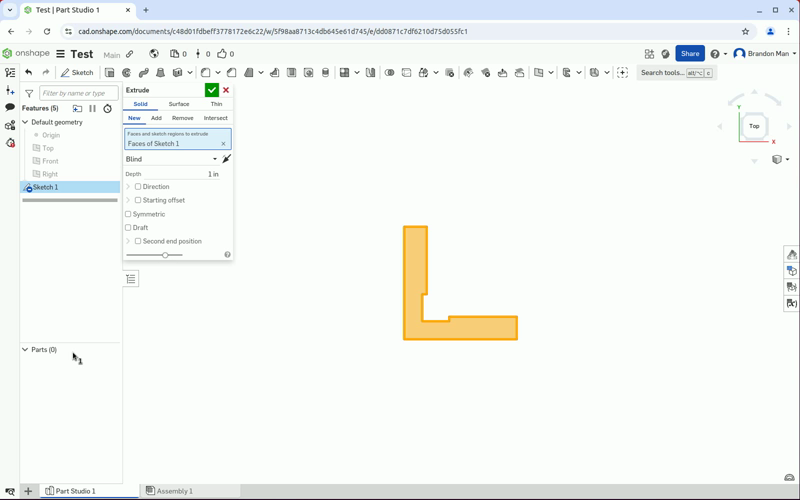
mouse_move(143, 106)
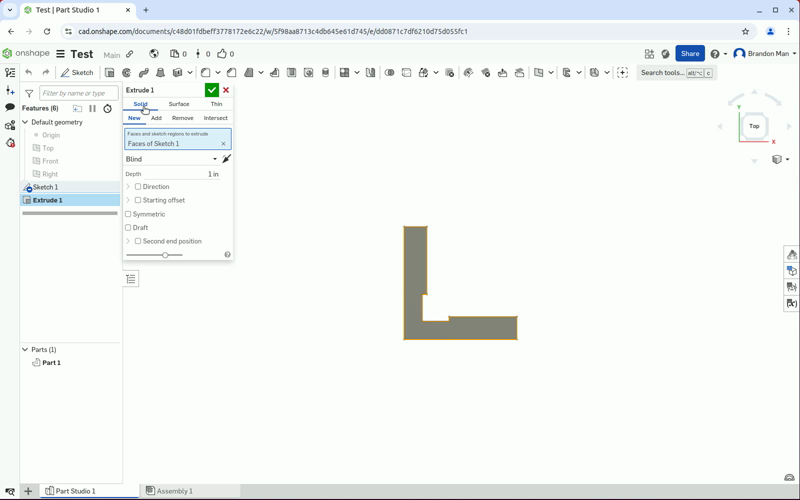
click(143, 106)
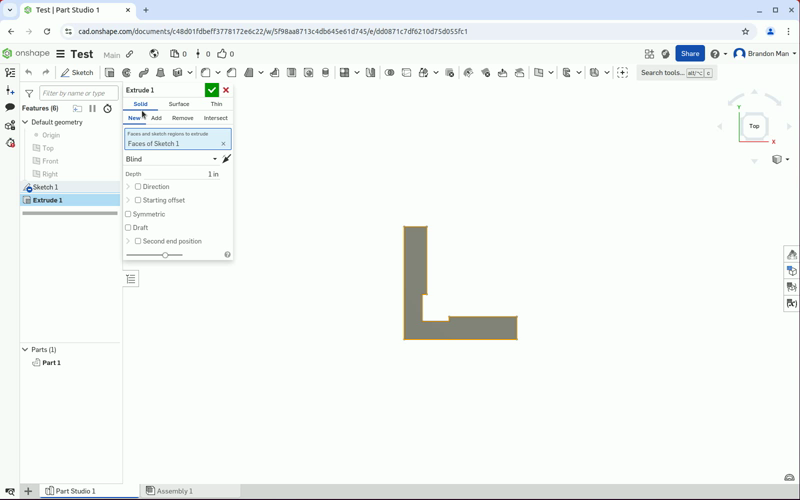
mouse_move(137, 120)
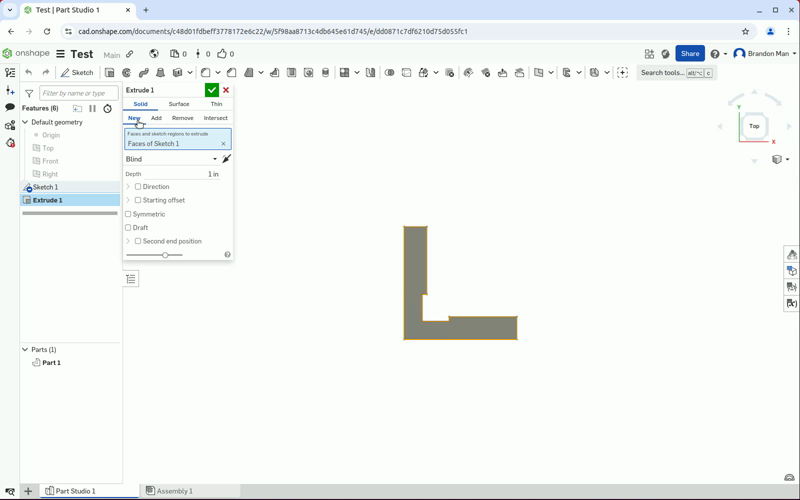
click(137, 120)
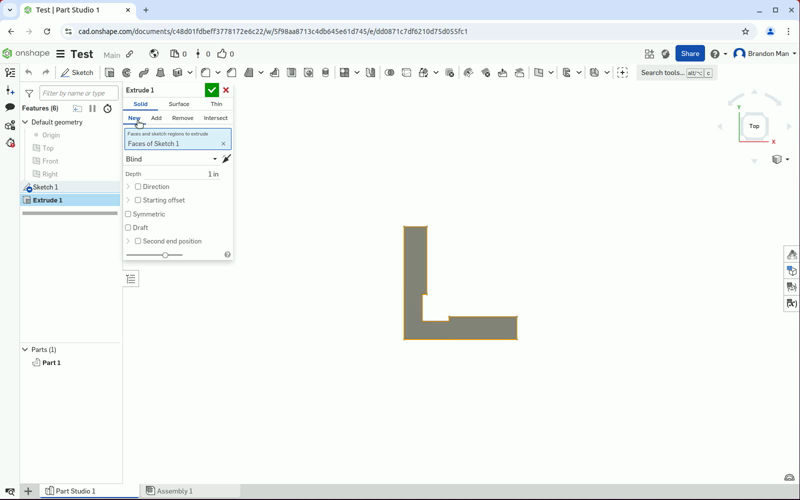
key(tab, 4)
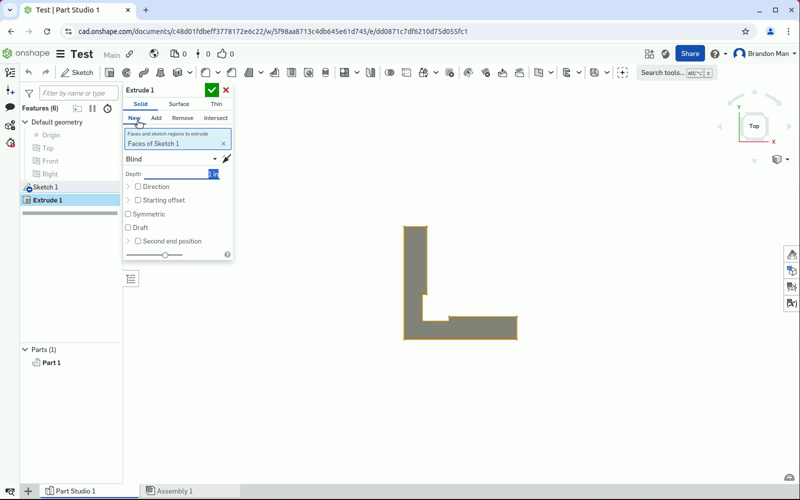
text(-0.963)
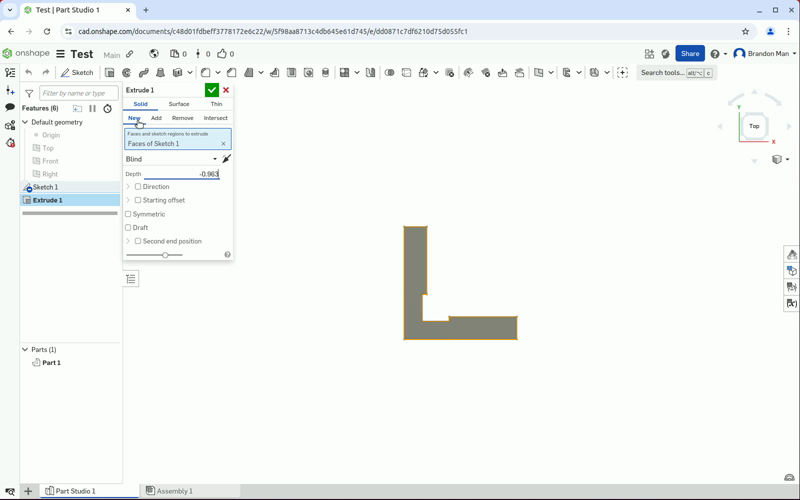
key(enter)
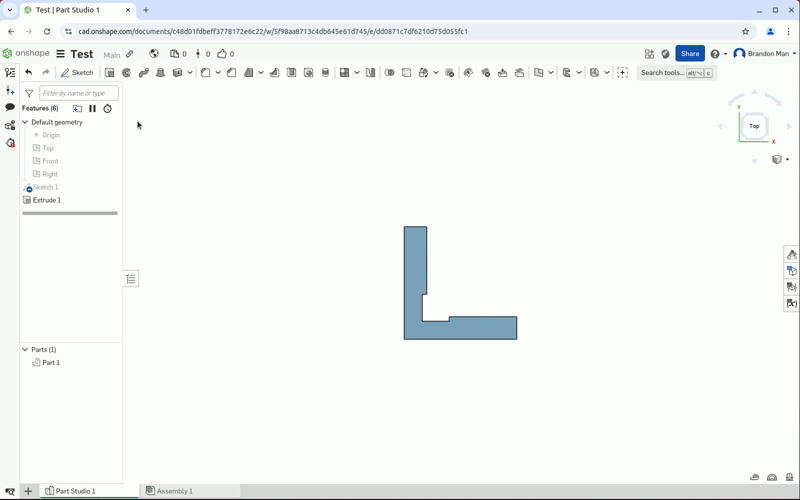
key(shift+h)
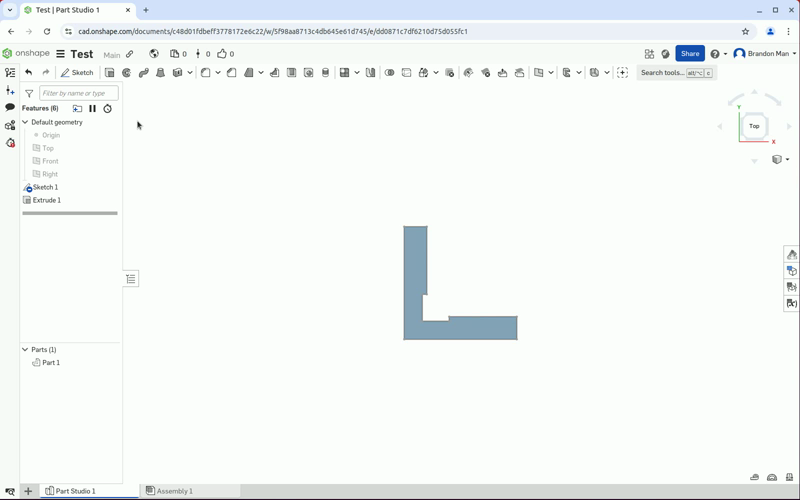
key(shift+h)
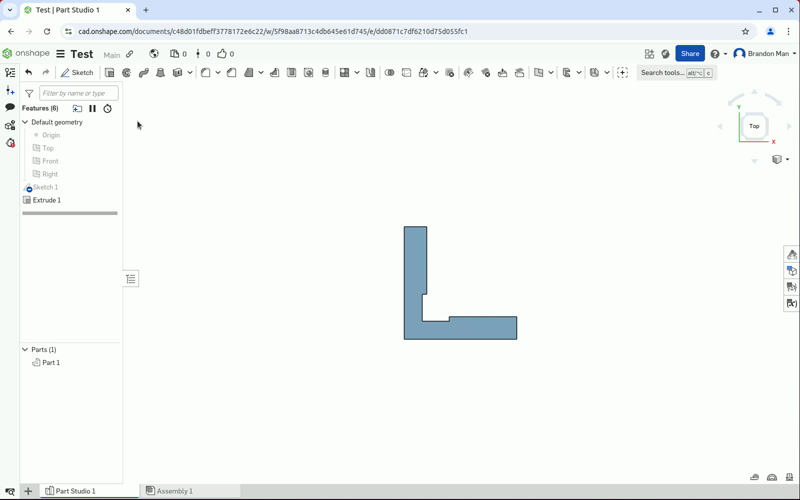
mouse_move(73, 189)
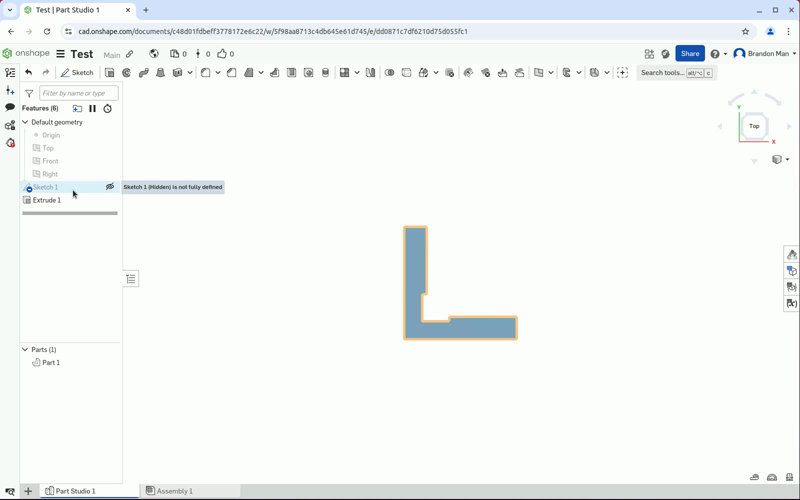
click(73, 189)
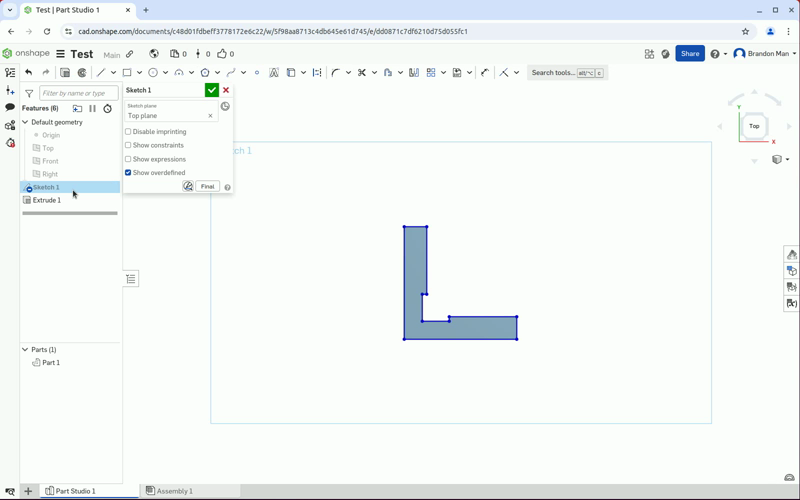
mouse_move(229, 92)
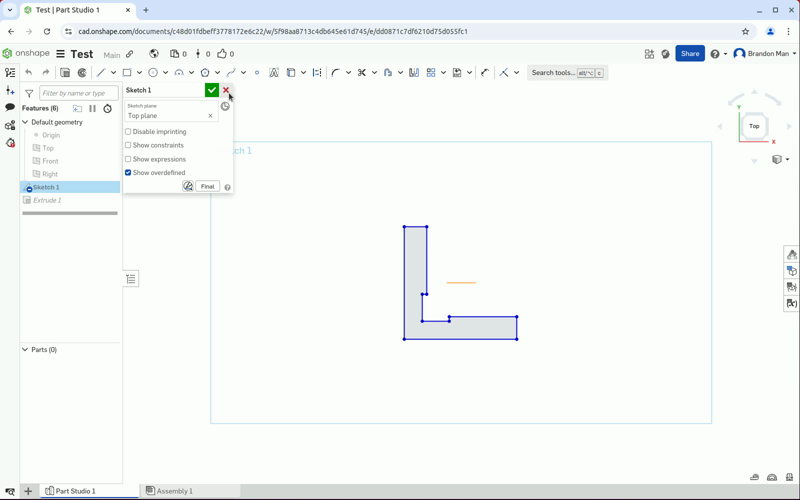
click(229, 92)
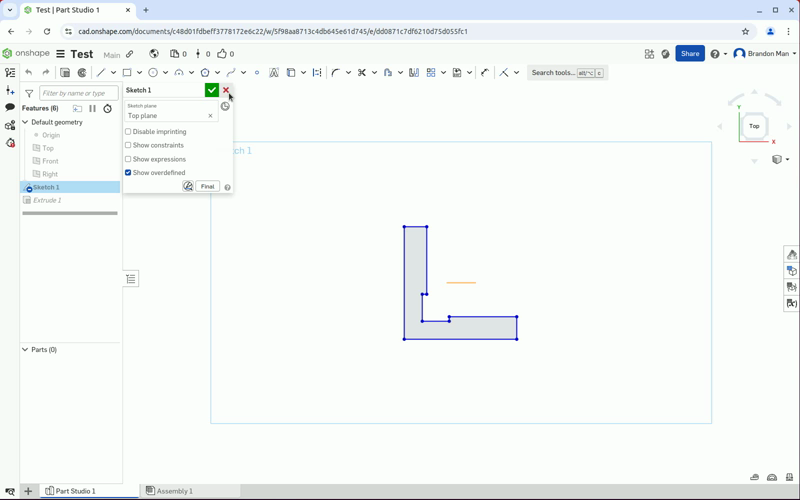
key(shift+s)
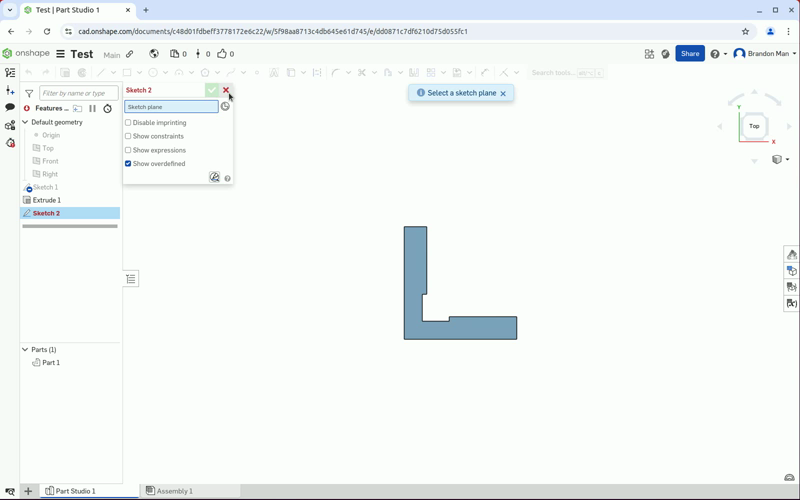
mouse_move(73, 150)
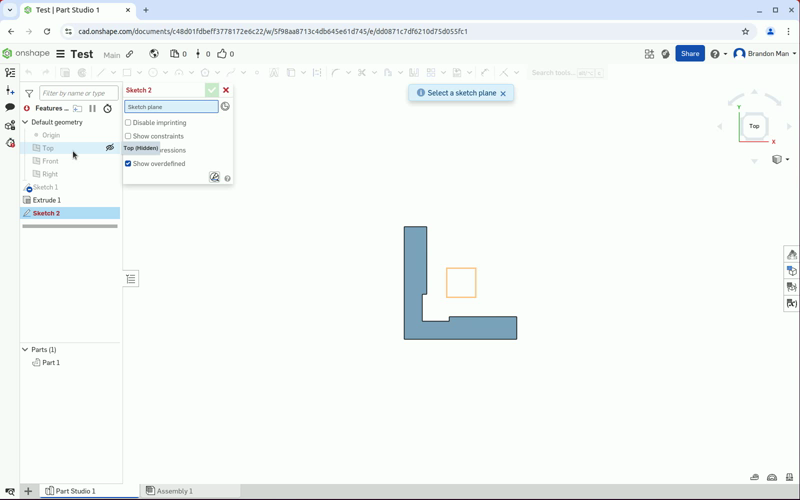
click(73, 150)
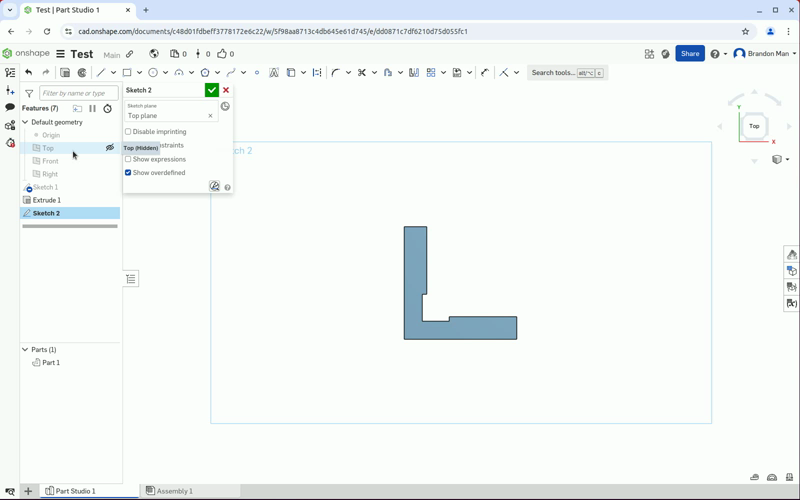
mouse_move(73, 352)
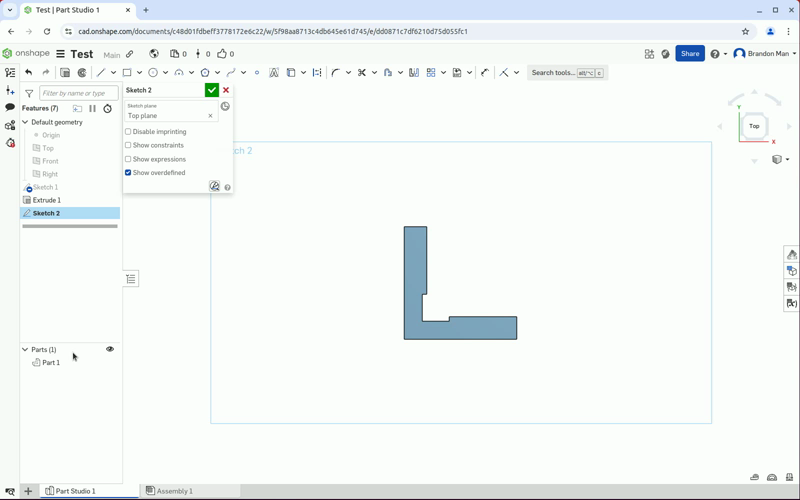
key(y)
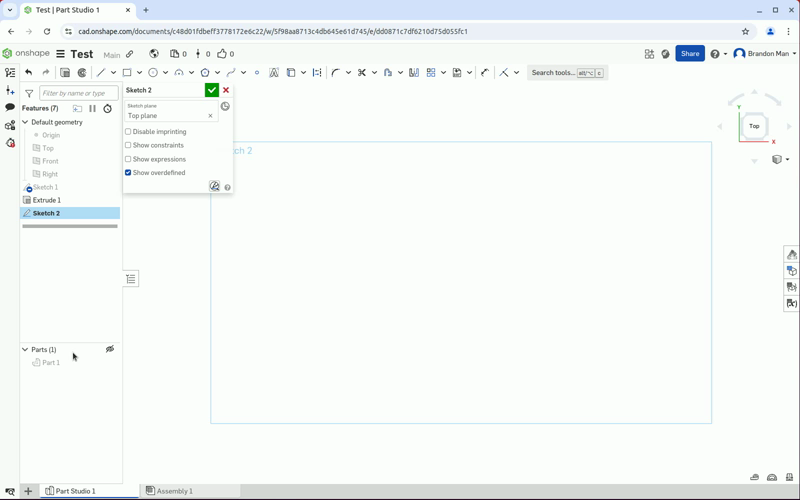
key(l)
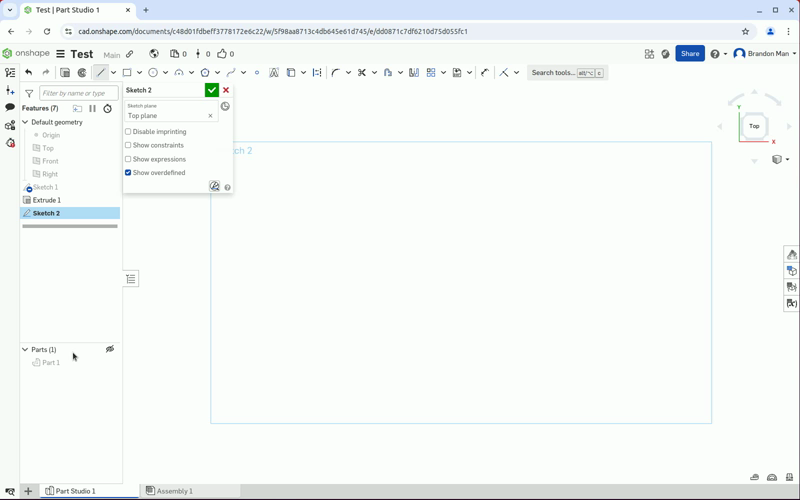
key_down(shift)
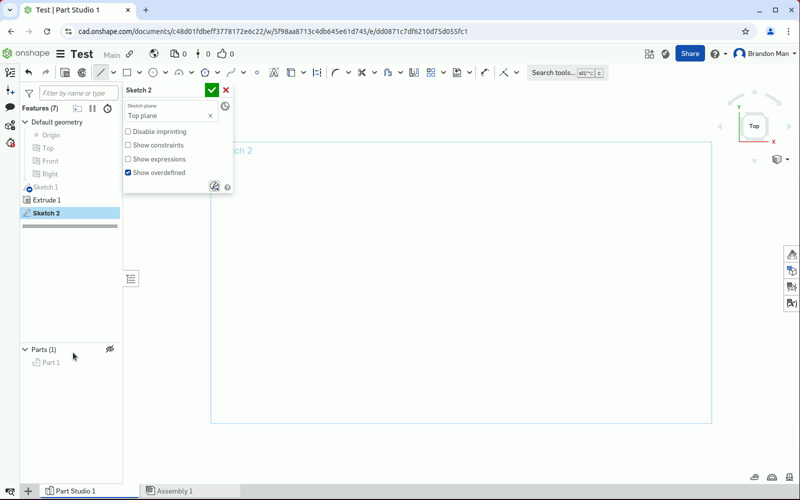
mouse_move(422, 321)
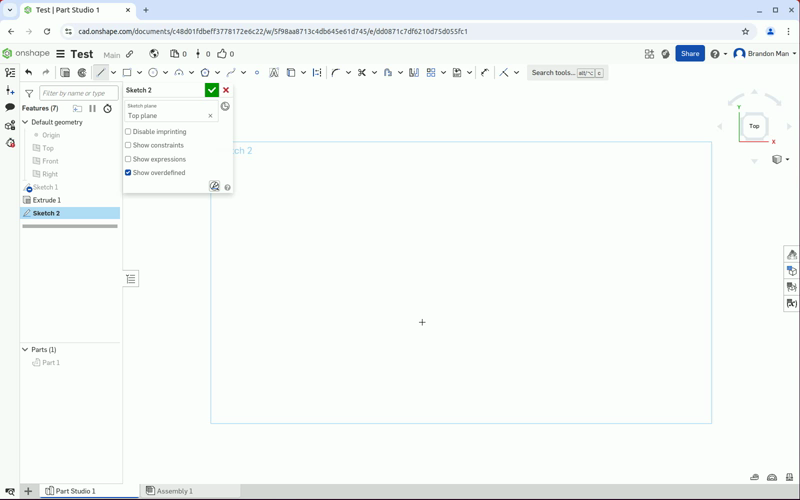
click(422, 321)
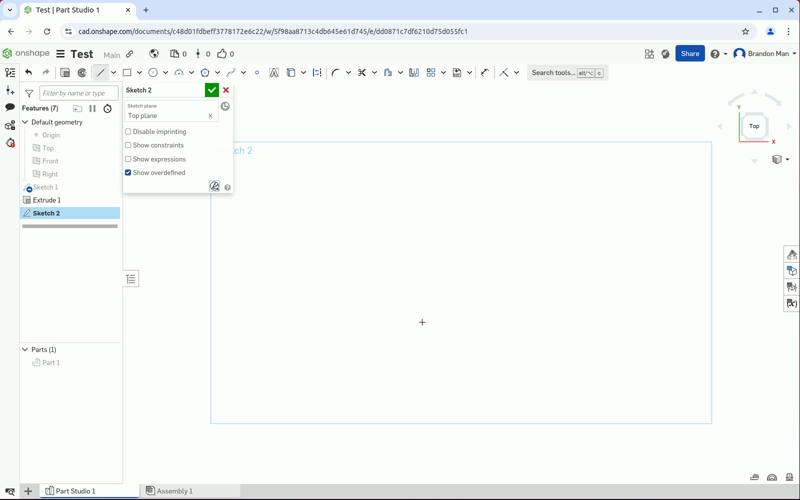
key_up(shift)
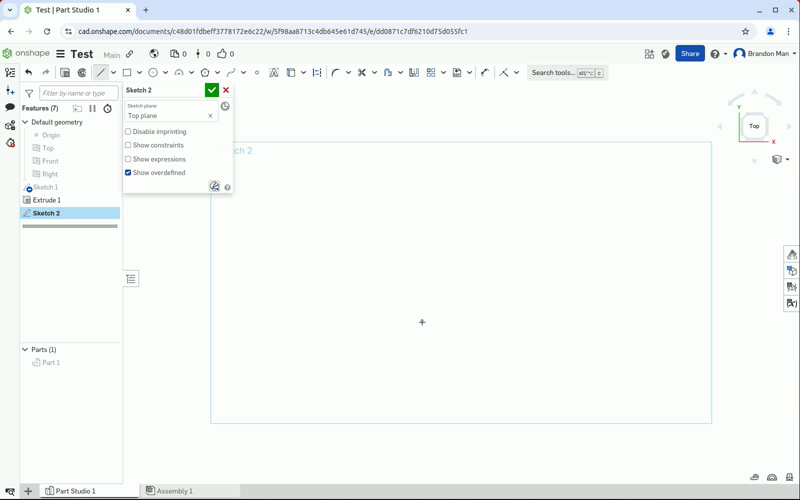
key_down(shift)
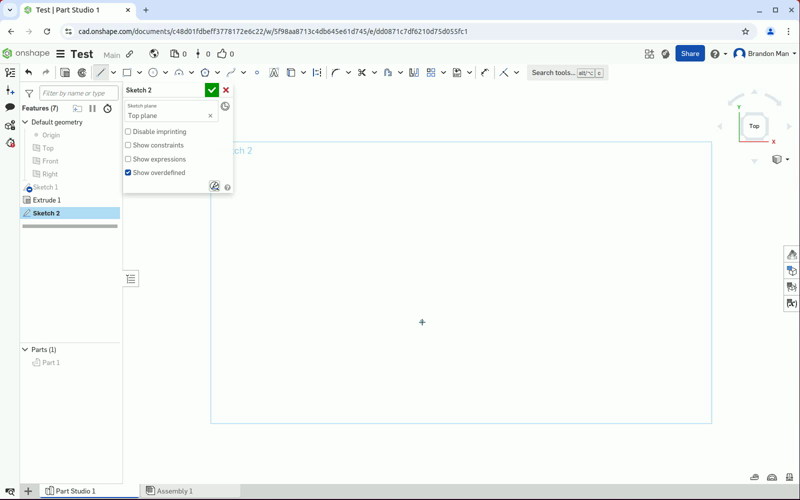
mouse_move(452, 321)
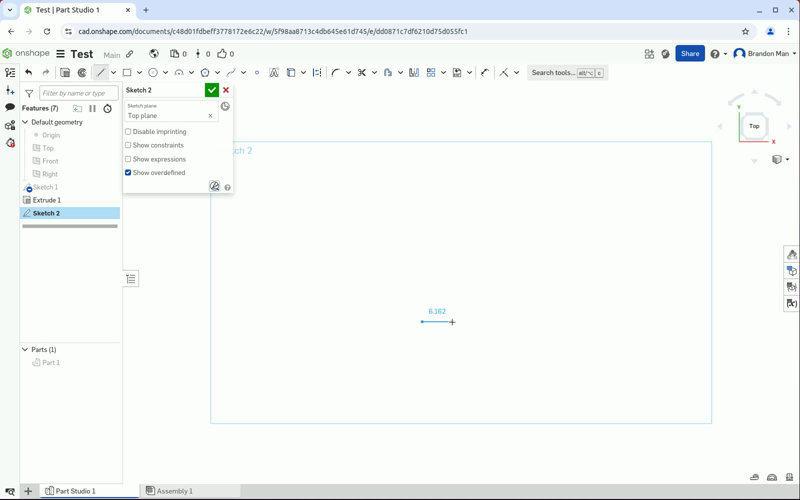
mouse_move(450, 321)
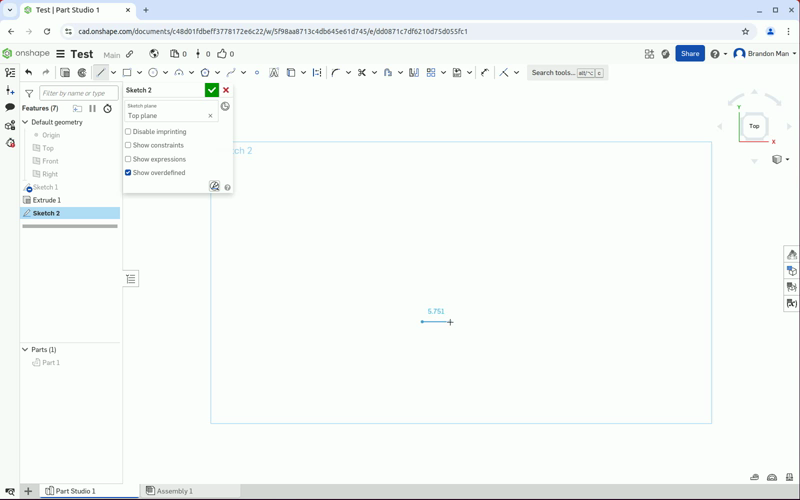
click(450, 321)
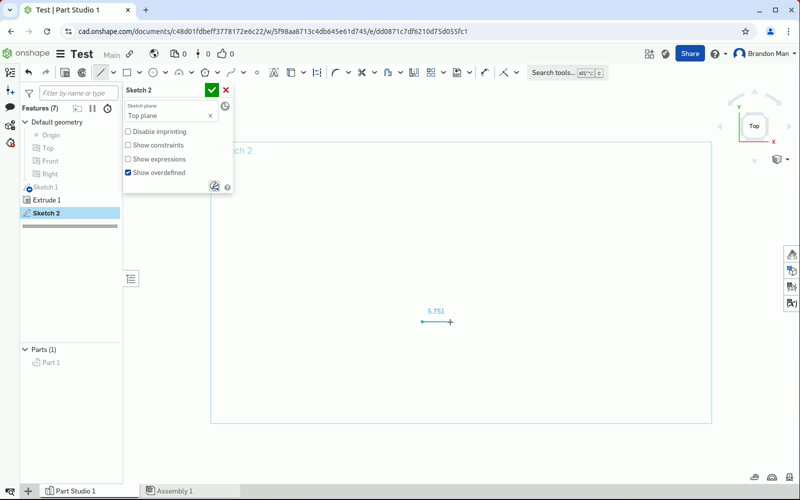
key_up(shift)
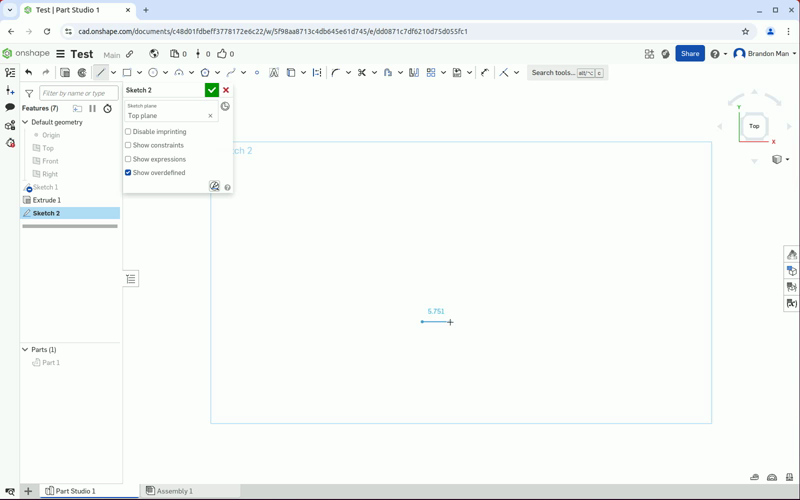
key_down(shift)
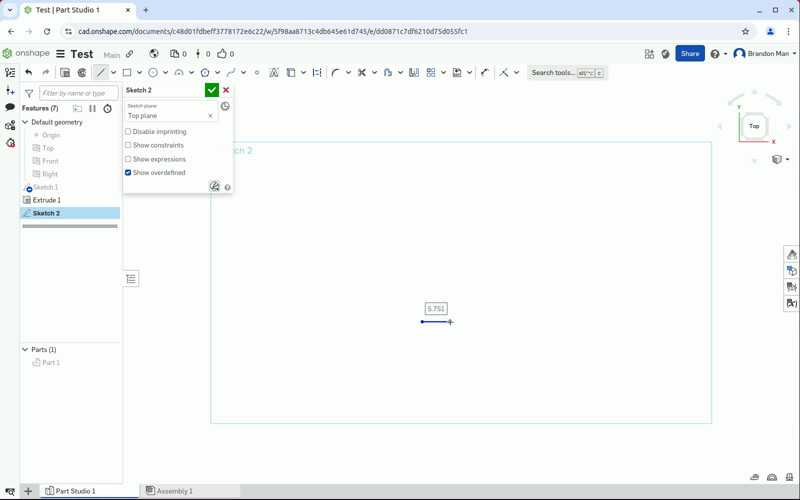
mouse_move(480, 321)
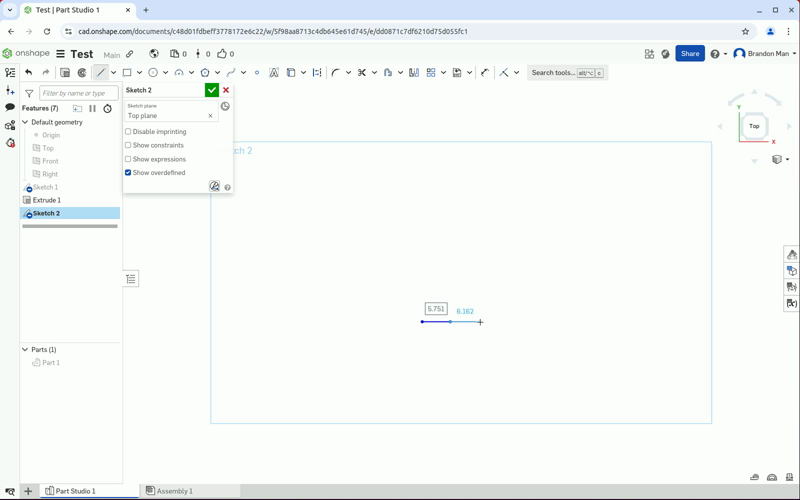
mouse_move(450, 316)
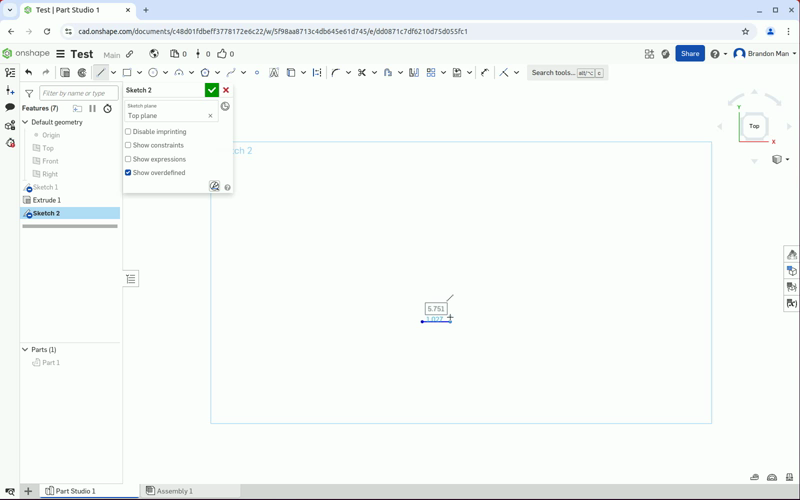
scroll(6)
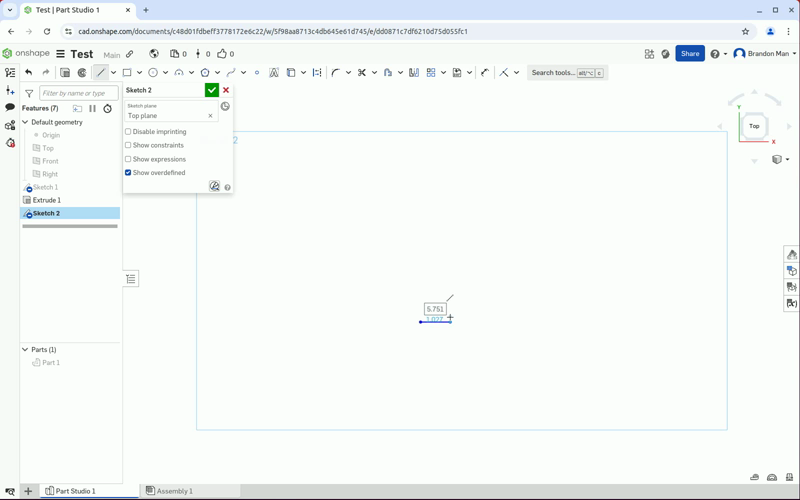
scroll(6)
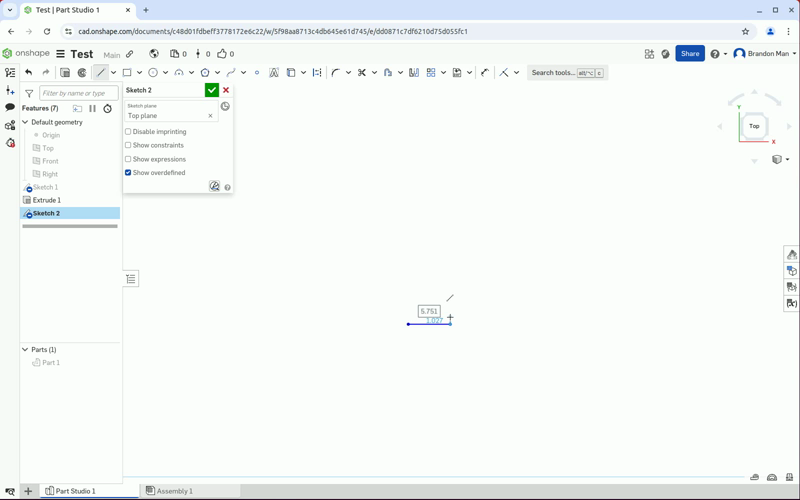
scroll(6)
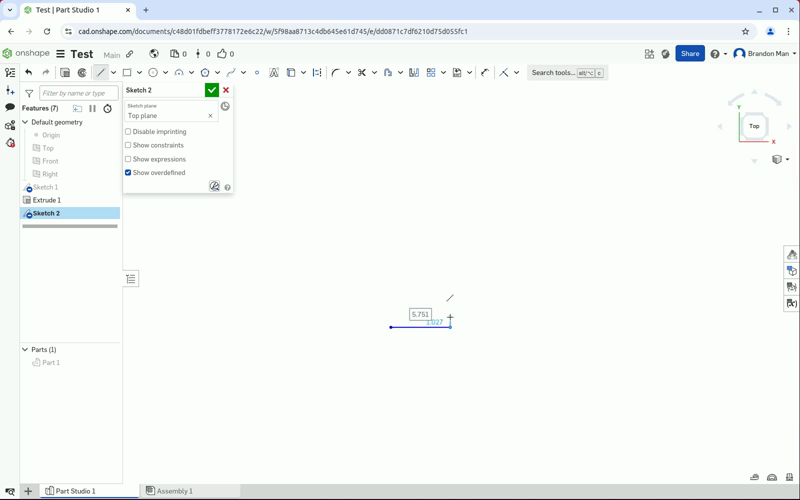
scroll(6)
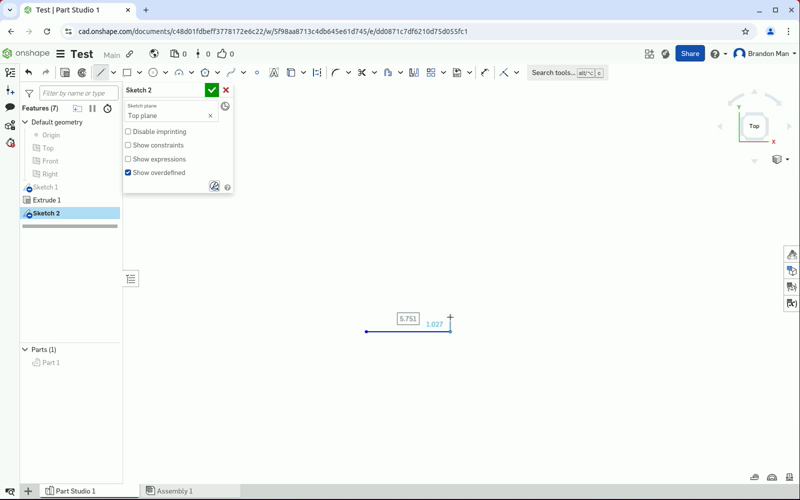
scroll(6)
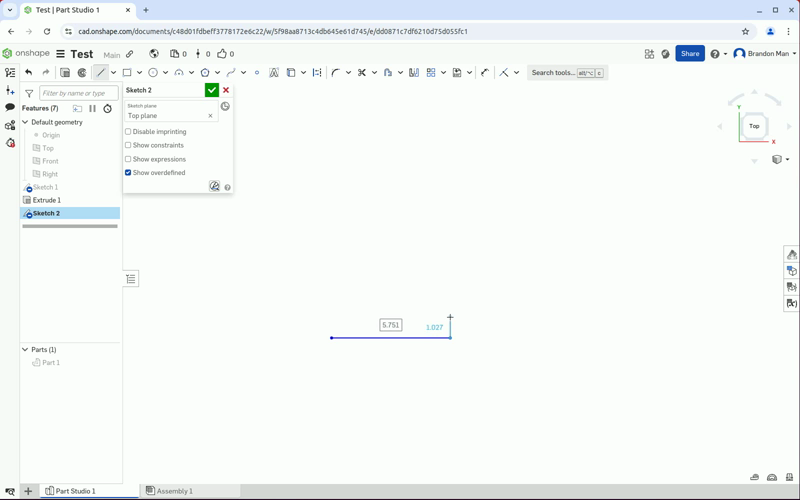
scroll(6)
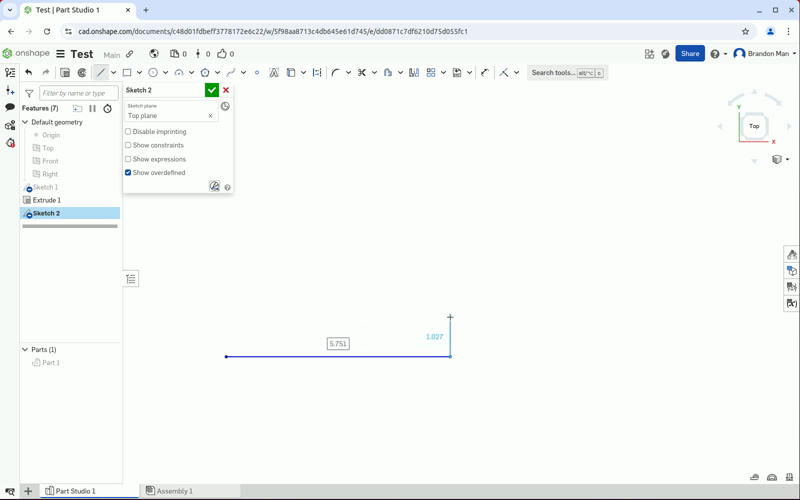
scroll(6)
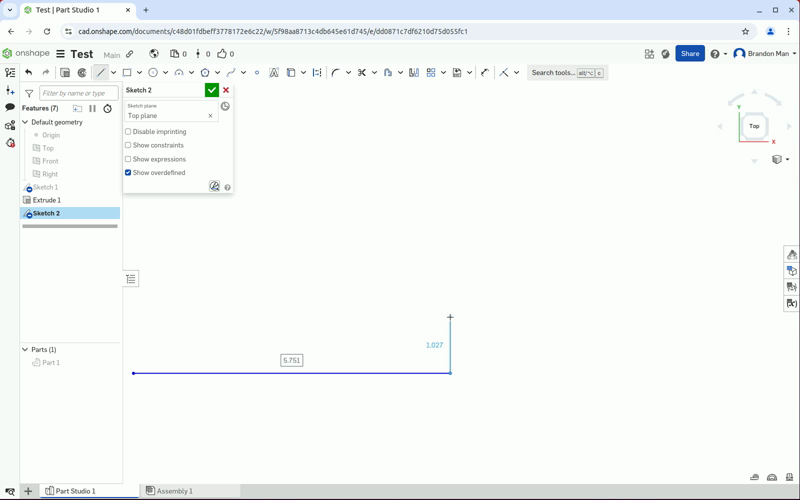
click(450, 316)
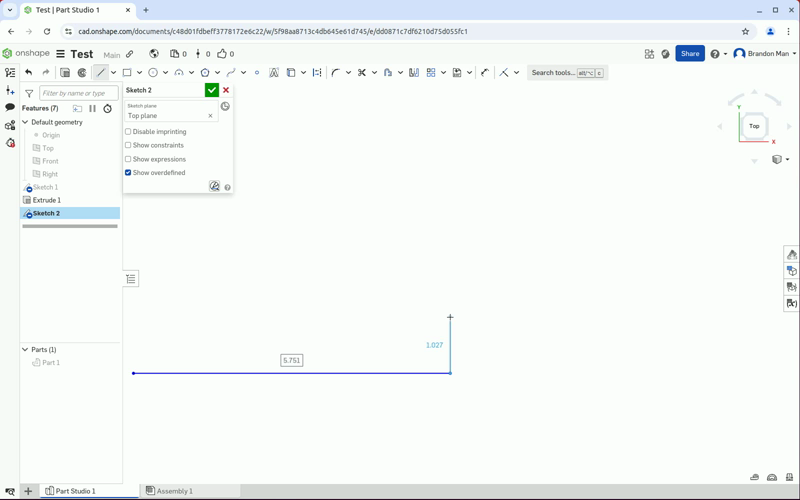
scroll(-6)
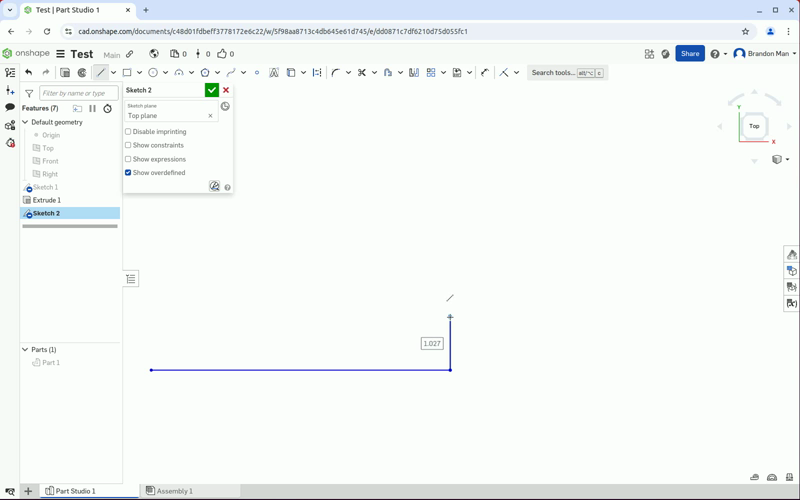
scroll(-6)
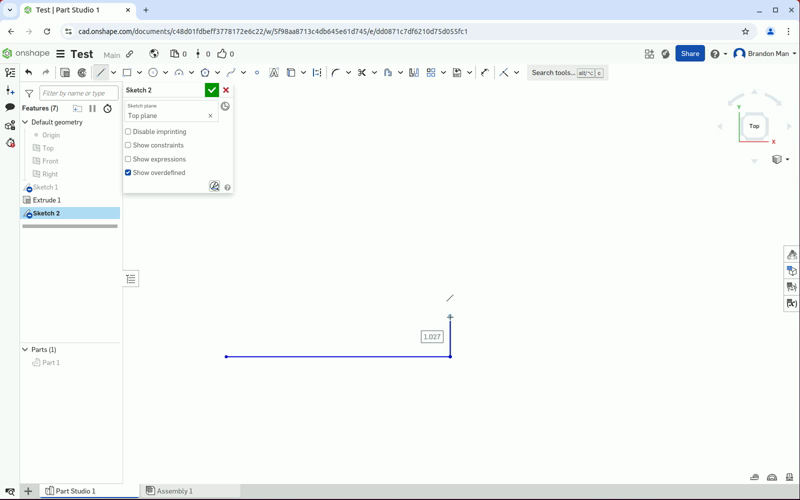
scroll(-6)
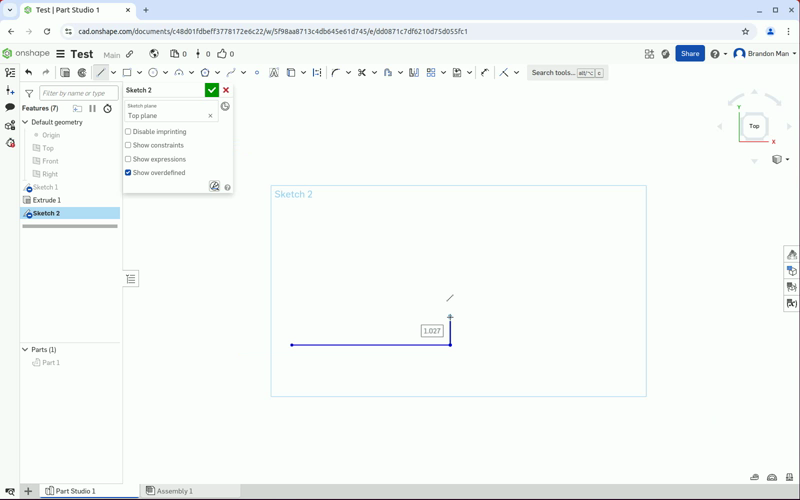
scroll(-6)
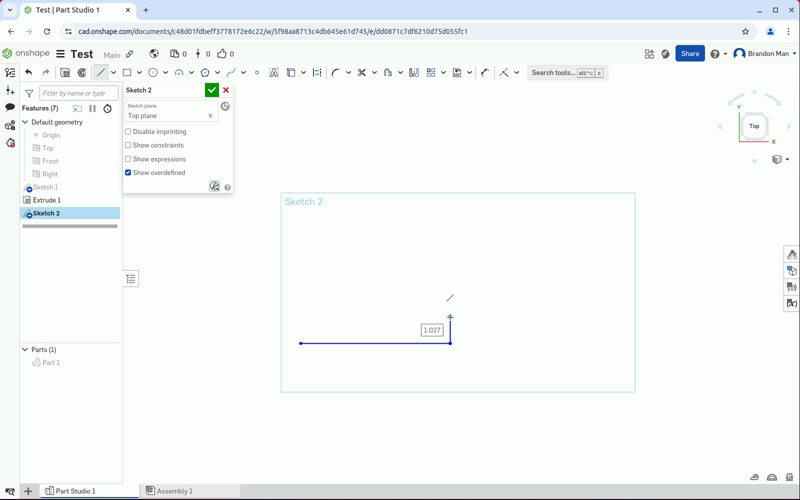
scroll(-6)
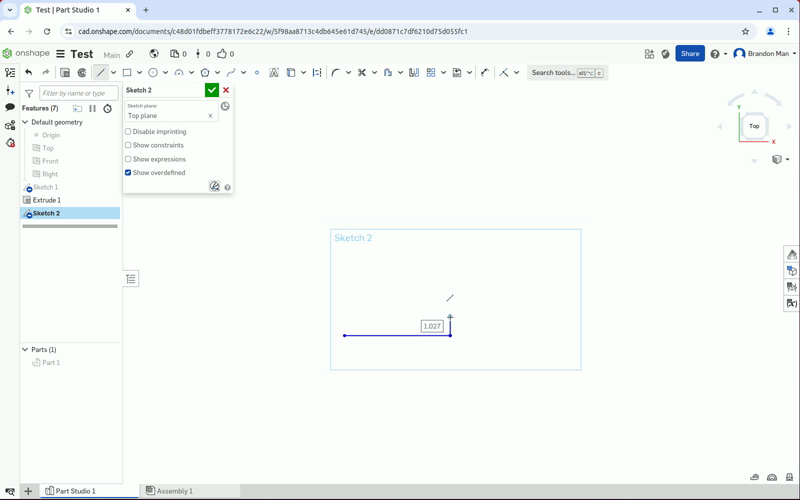
scroll(-6)
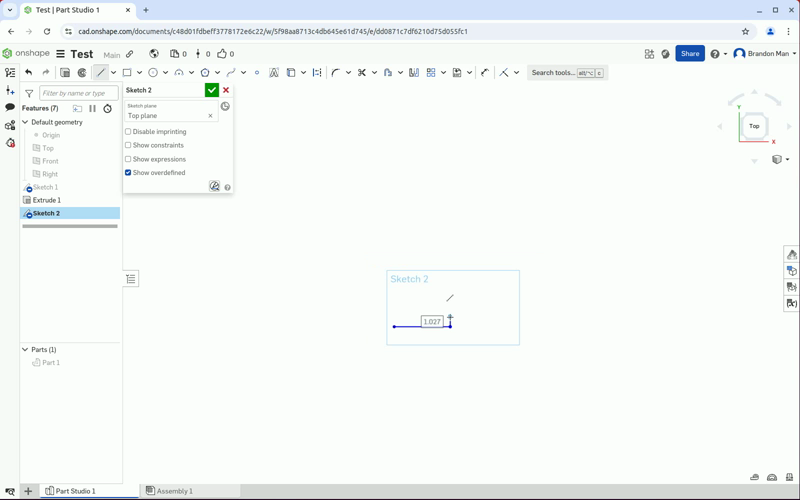
scroll(-6)
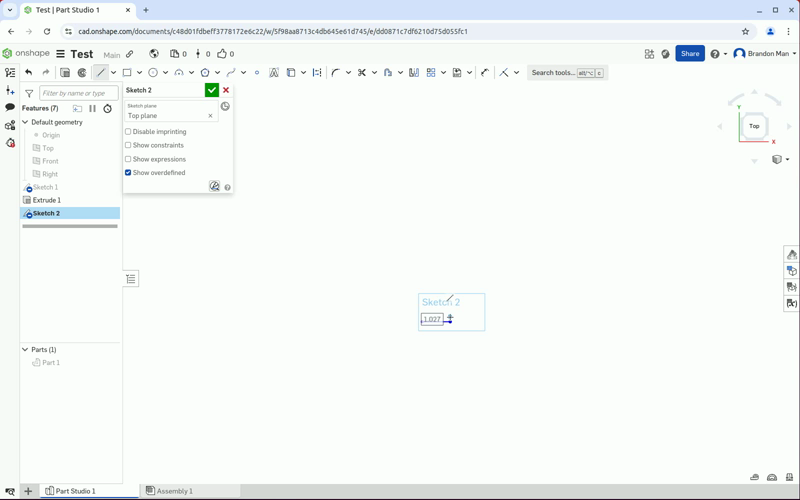
key_up(shift)
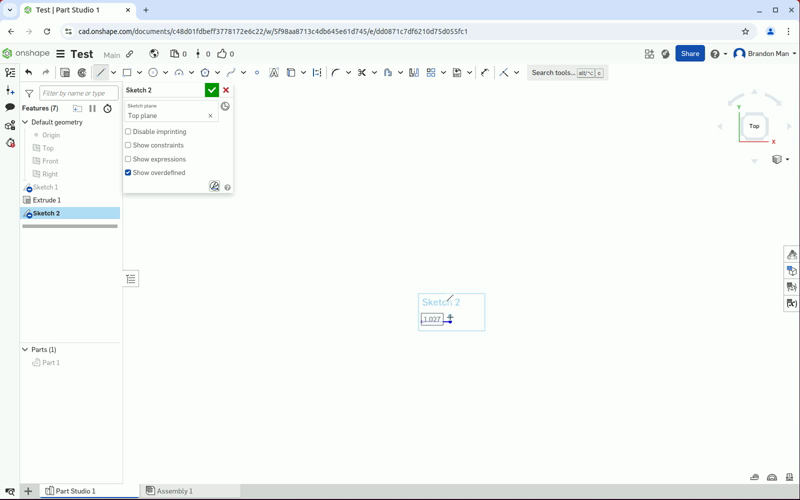
key_down(shift)
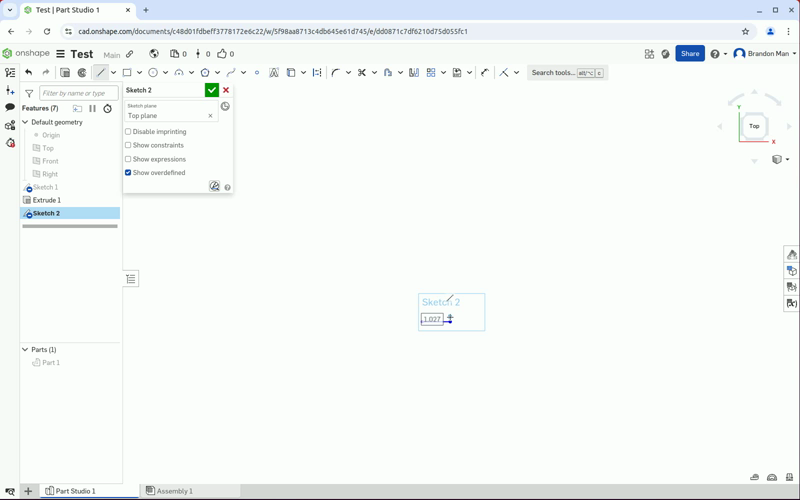
mouse_move(480, 316)
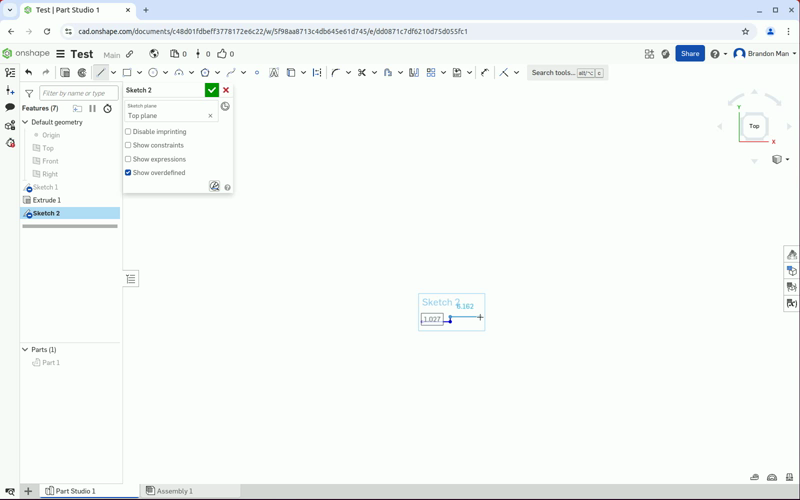
mouse_move(426, 316)
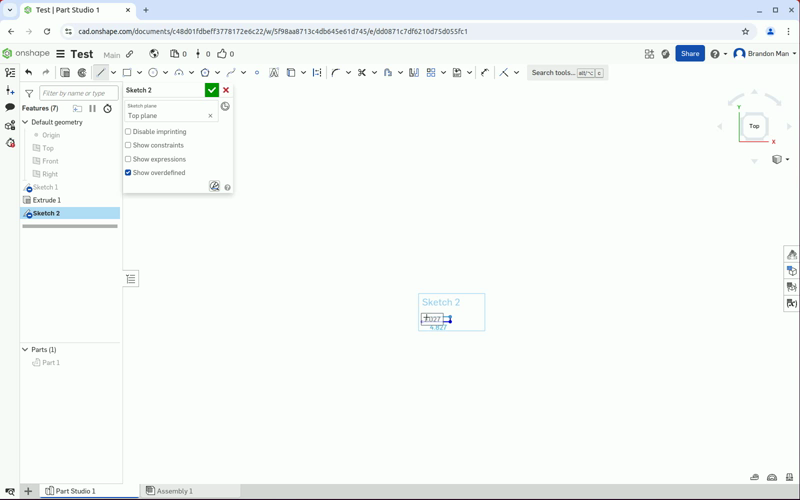
click(426, 316)
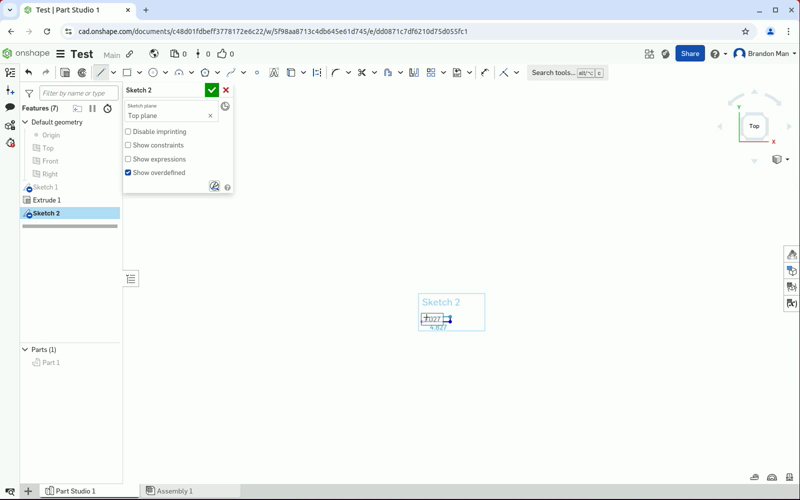
key_up(shift)
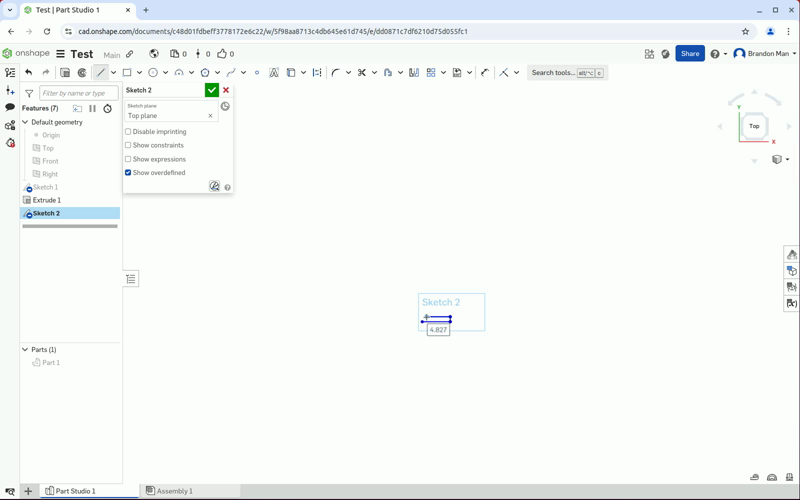
key_down(shift)
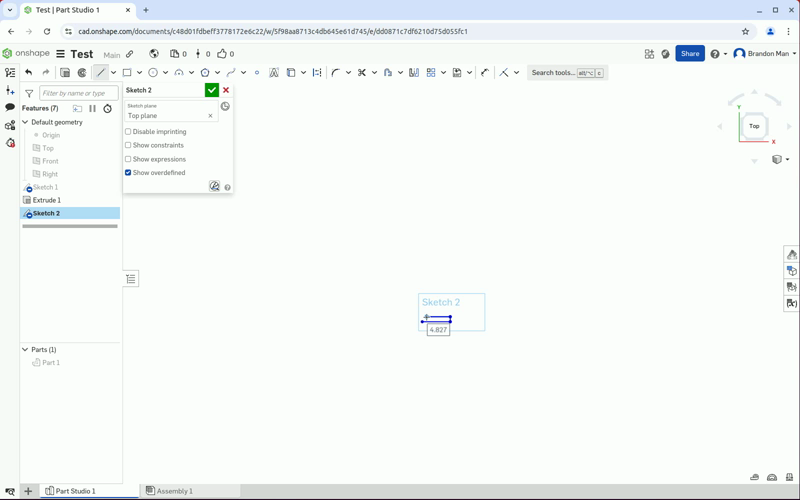
mouse_move(456, 316)
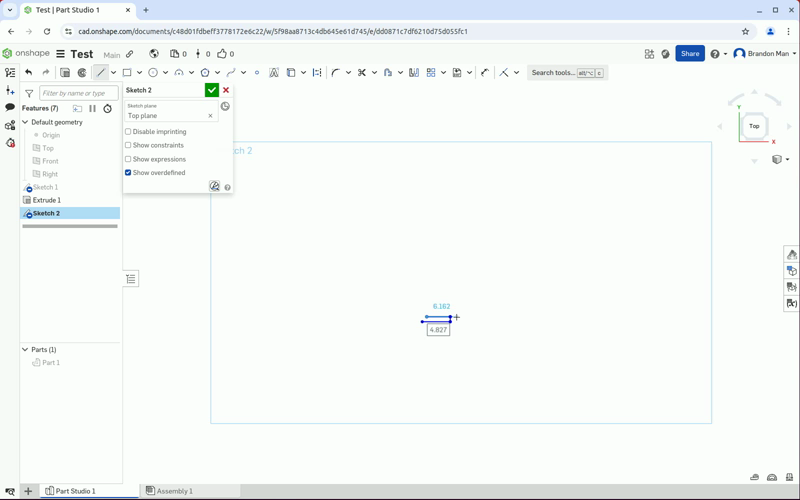
mouse_move(426, 293)
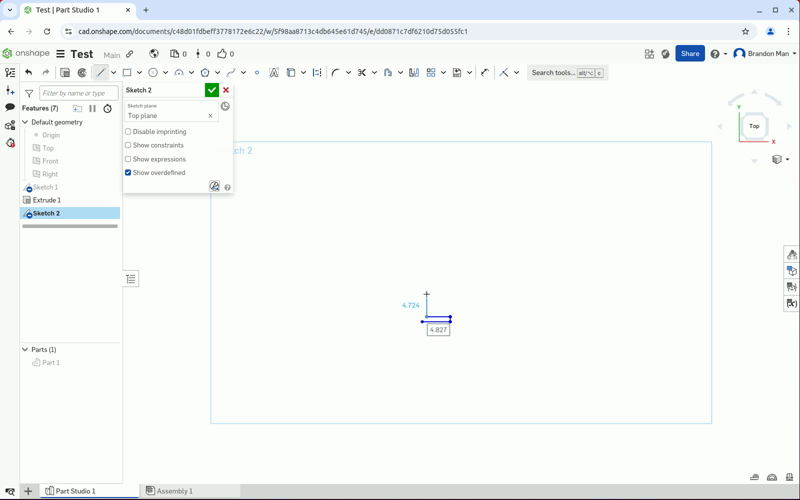
click(426, 293)
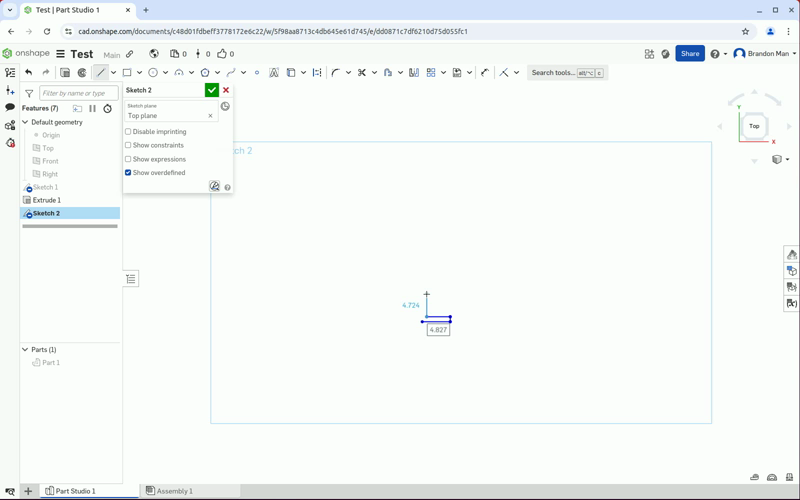
key_up(shift)
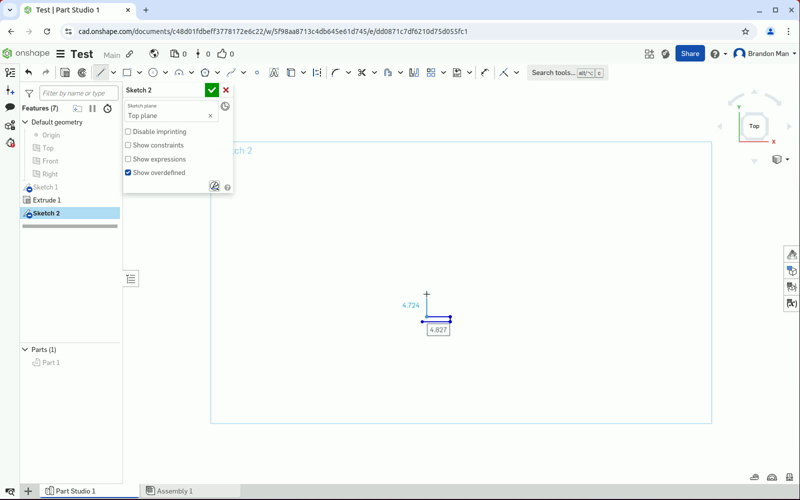
key_down(shift)
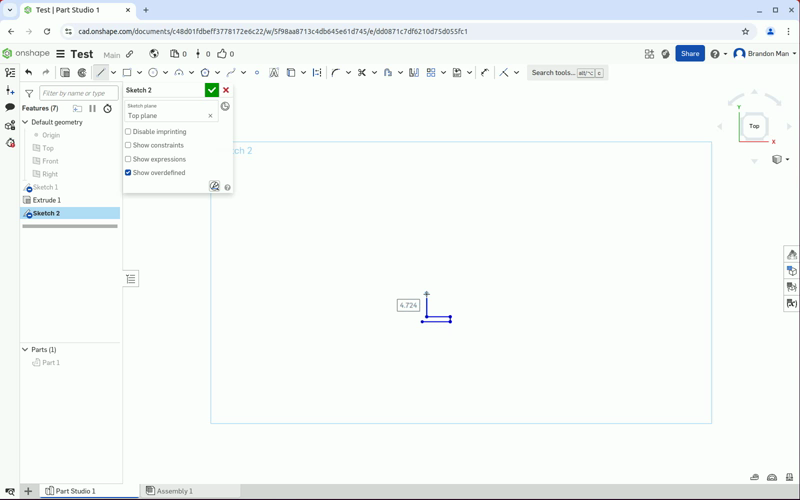
mouse_move(456, 293)
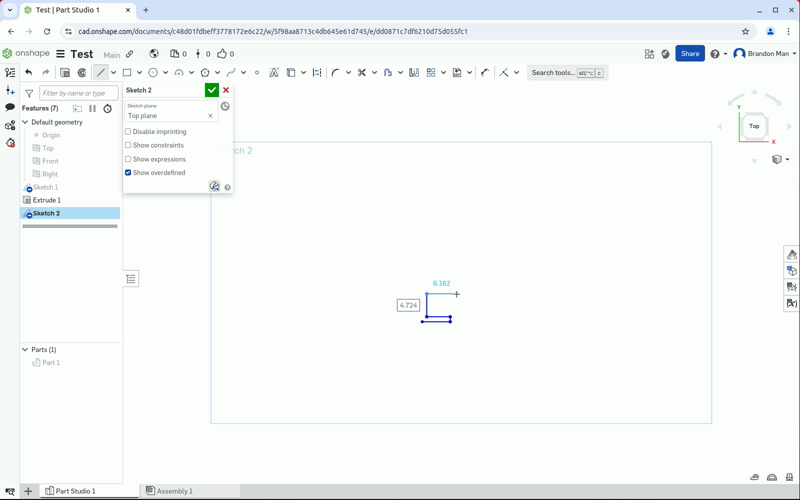
mouse_move(422, 293)
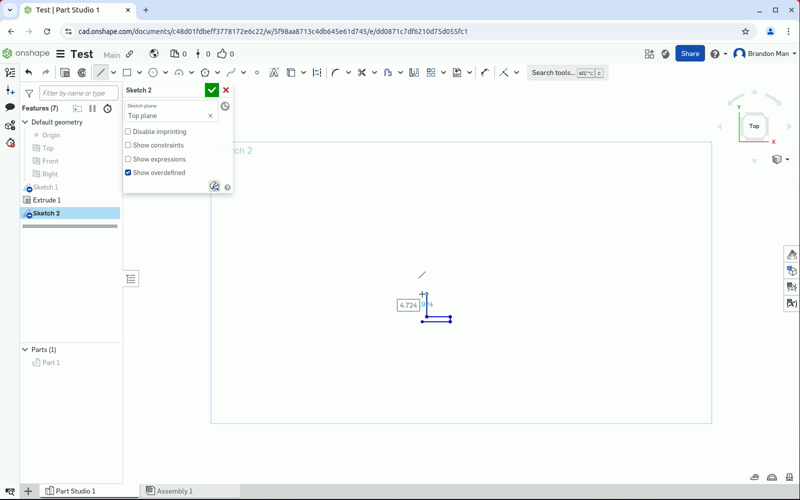
scroll(6)
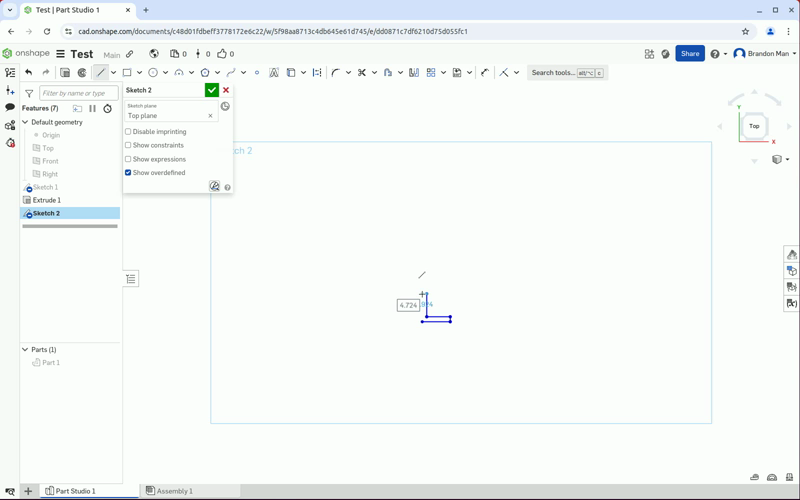
scroll(6)
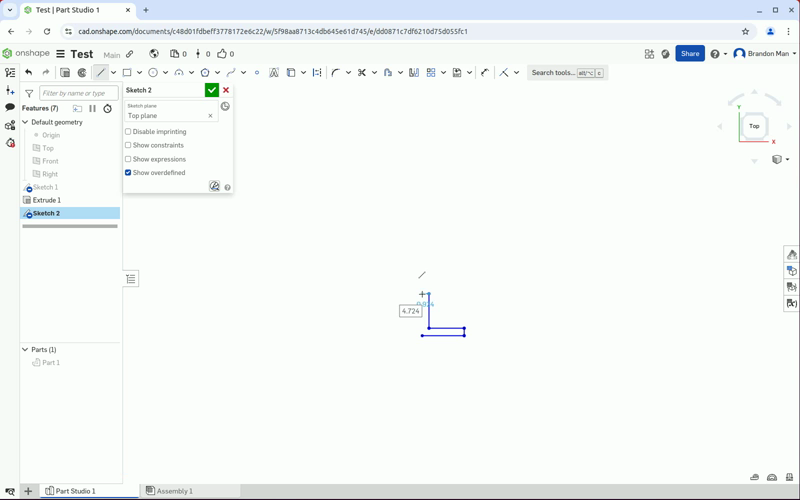
scroll(6)
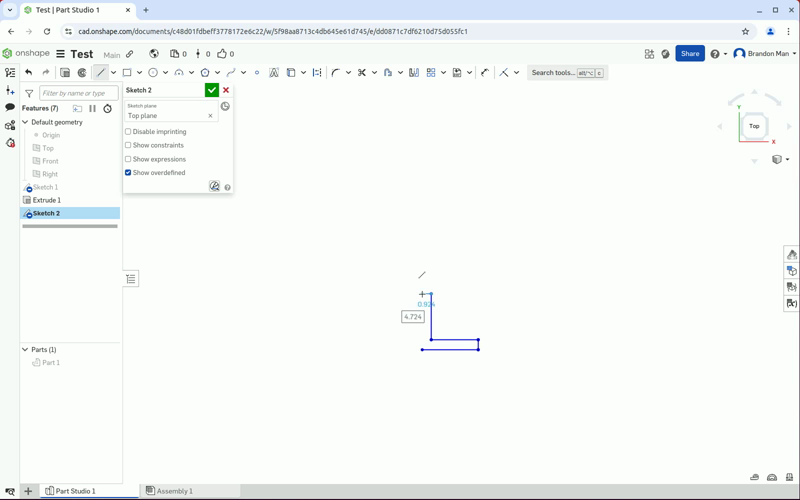
scroll(6)
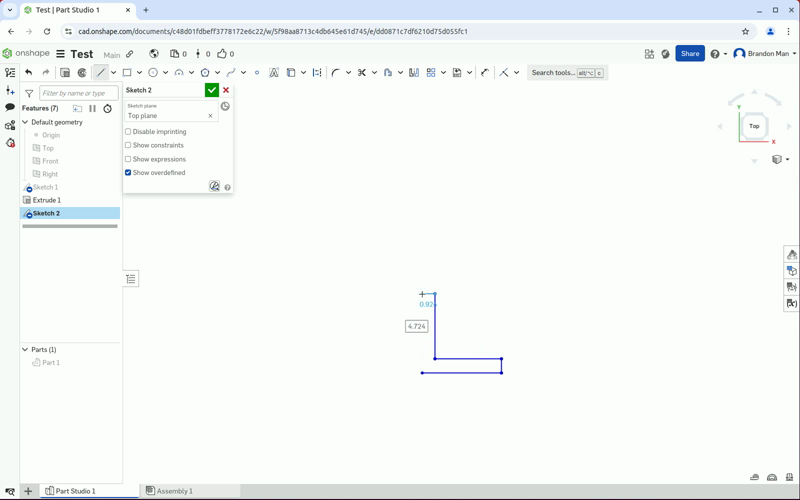
scroll(6)
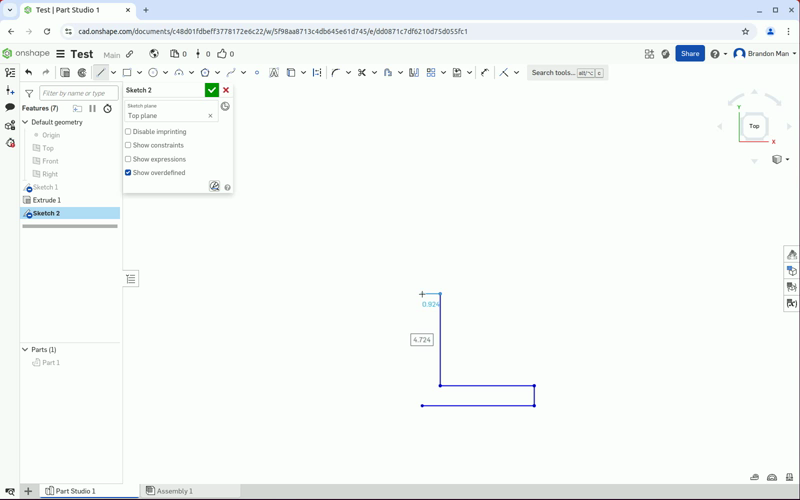
scroll(6)
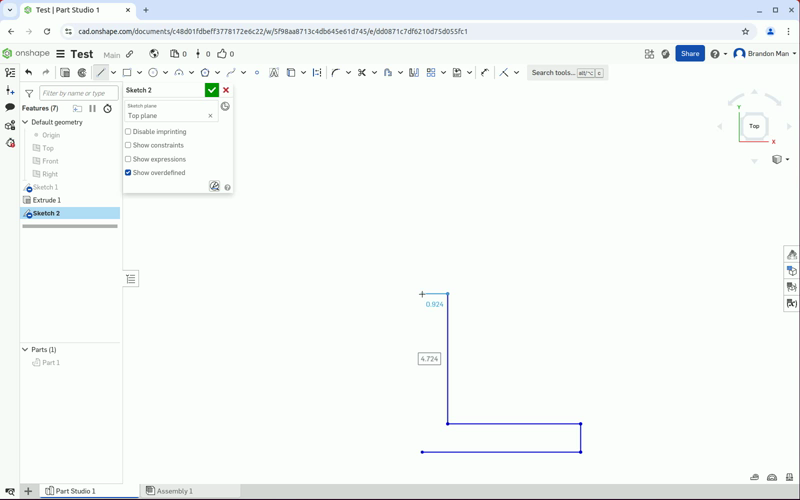
scroll(6)
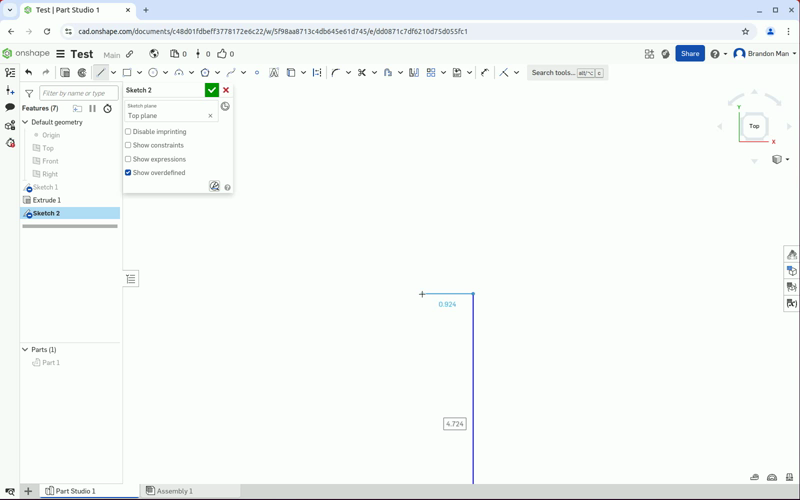
click(422, 293)
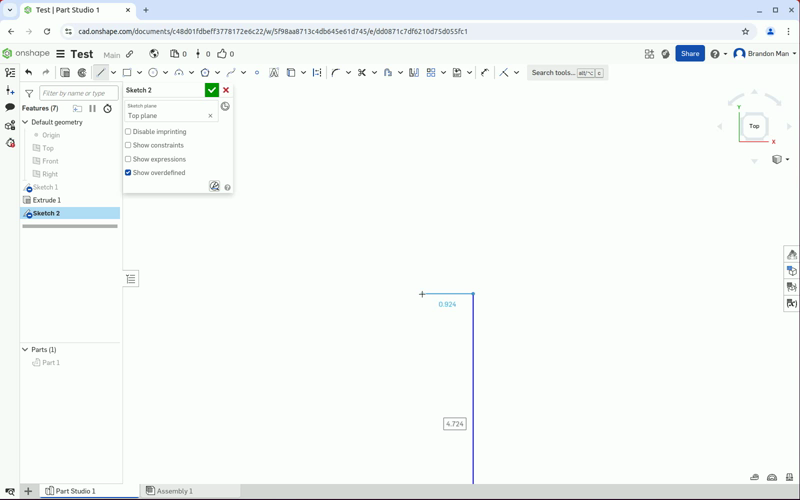
scroll(-6)
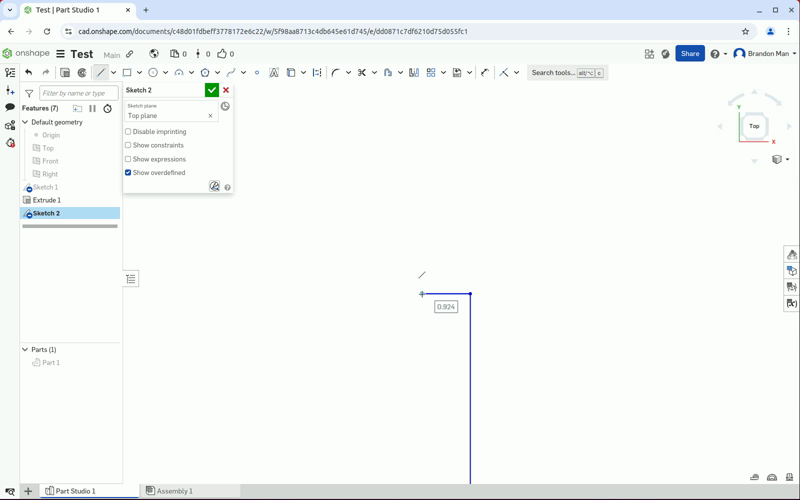
scroll(-6)
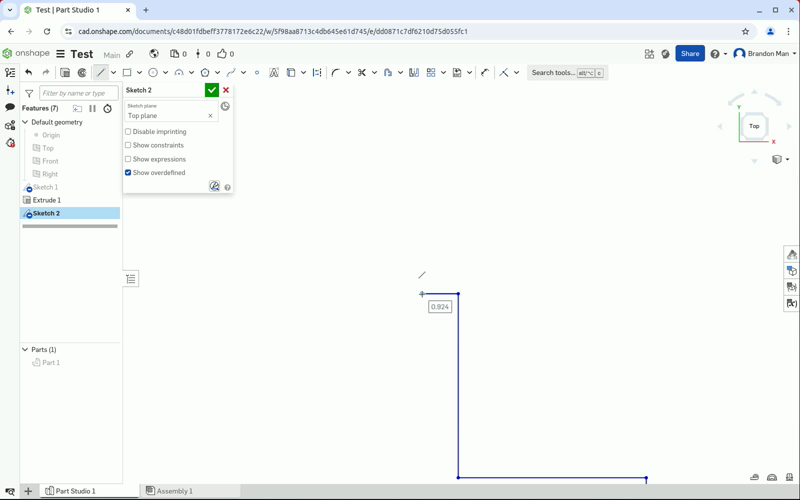
scroll(-6)
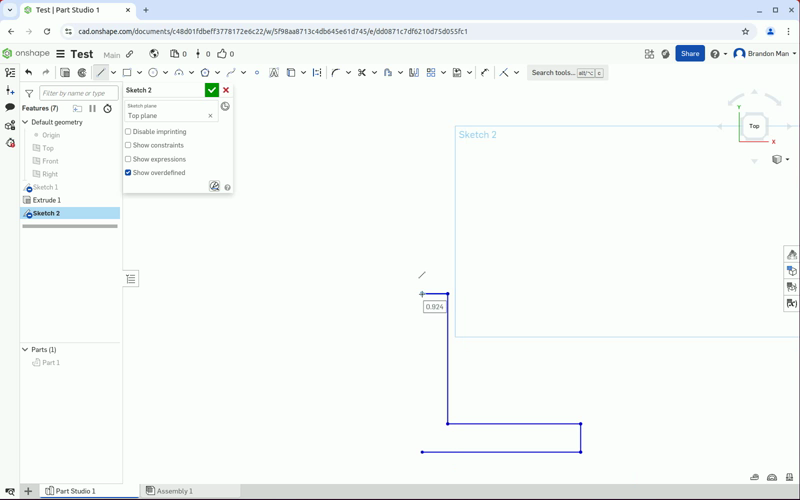
scroll(-6)
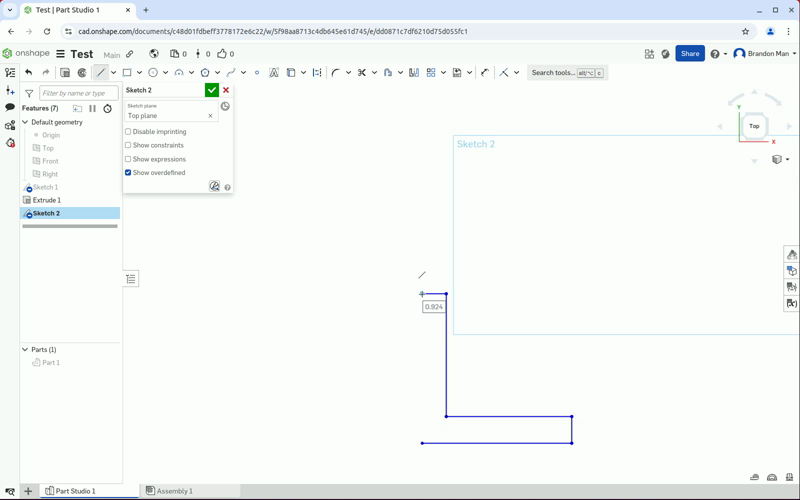
scroll(-6)
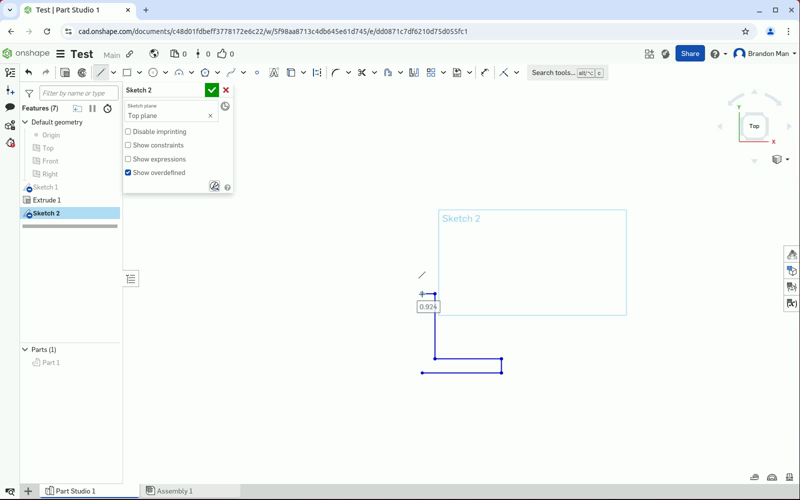
scroll(-6)
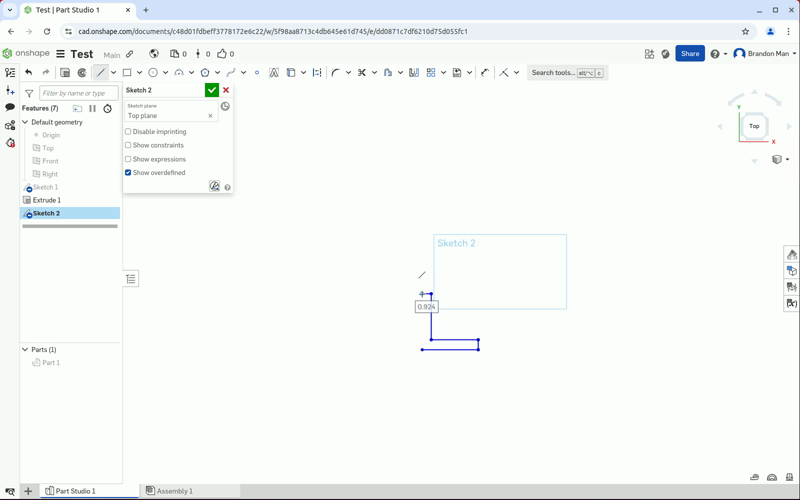
scroll(-6)
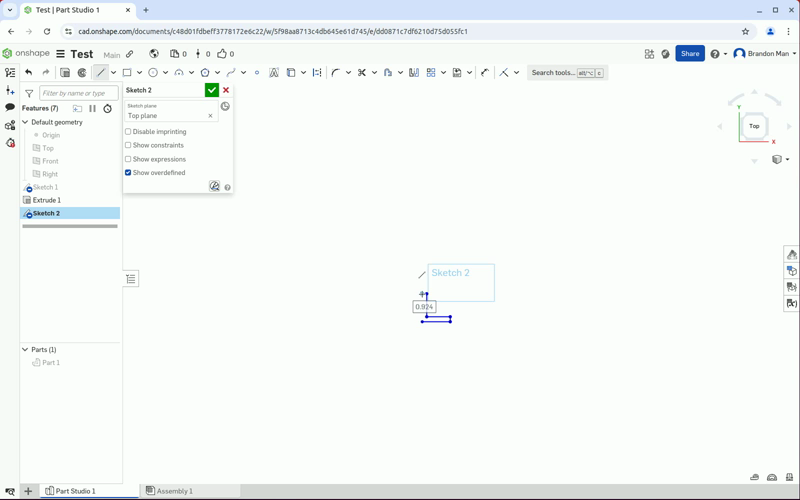
key_up(shift)
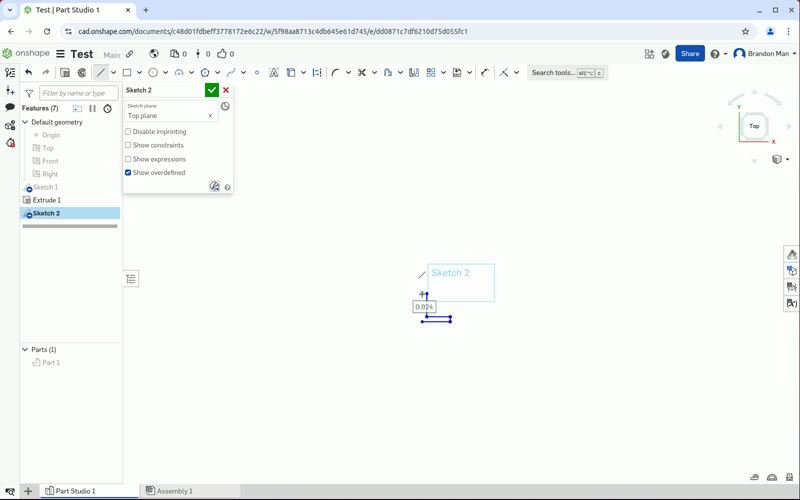
mouse_move(452, 293)
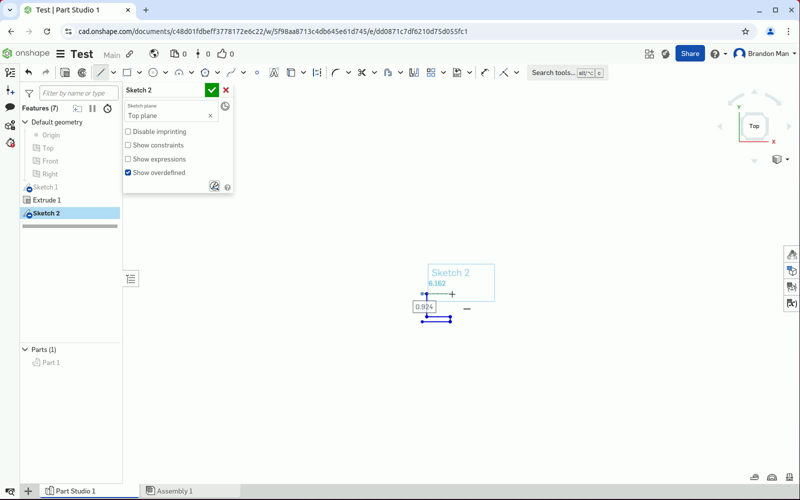
key_down(shift)
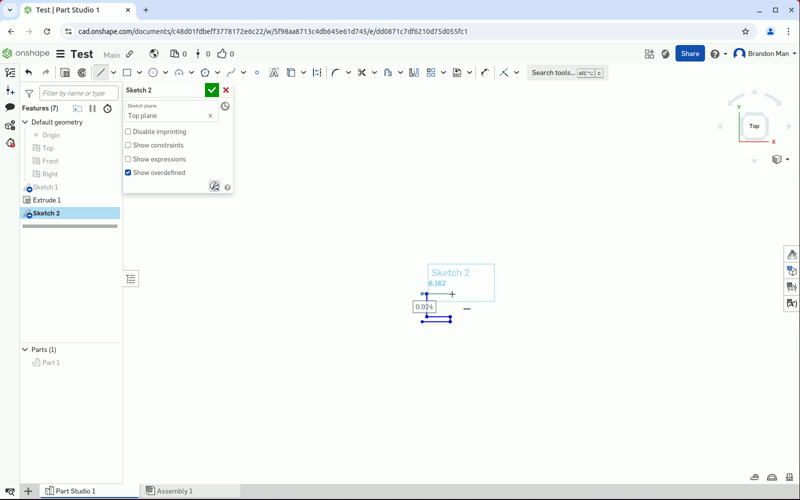
mouse_move(422, 321)
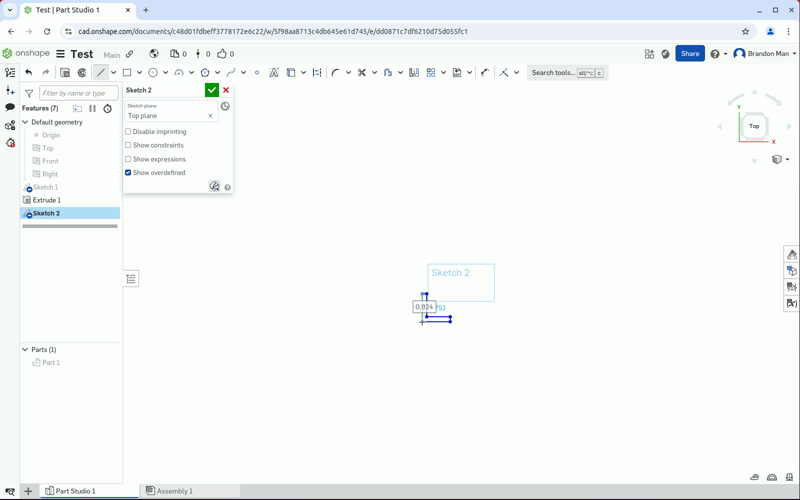
key_up(shift)
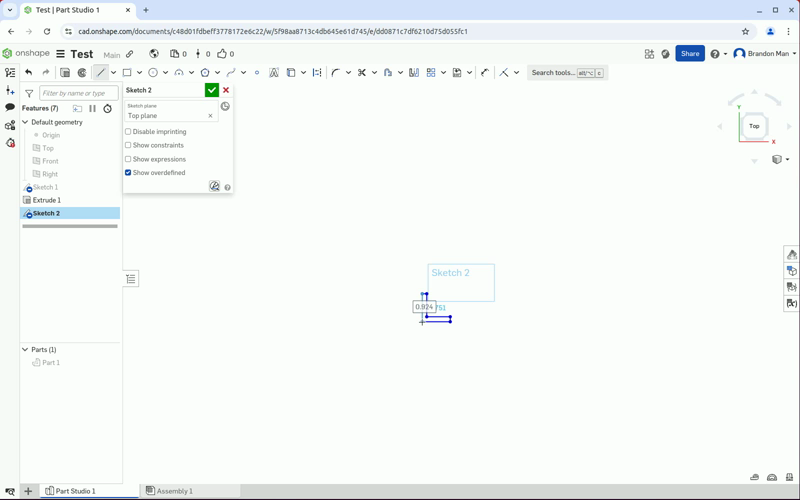
click(422, 321)
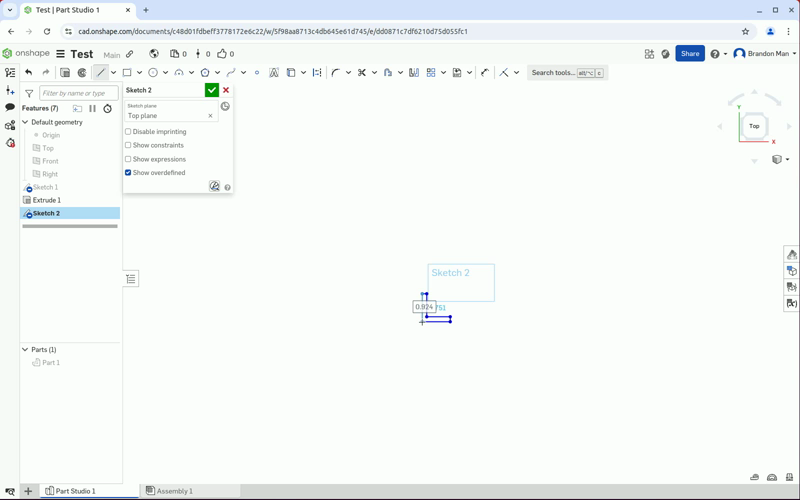
key(esc)
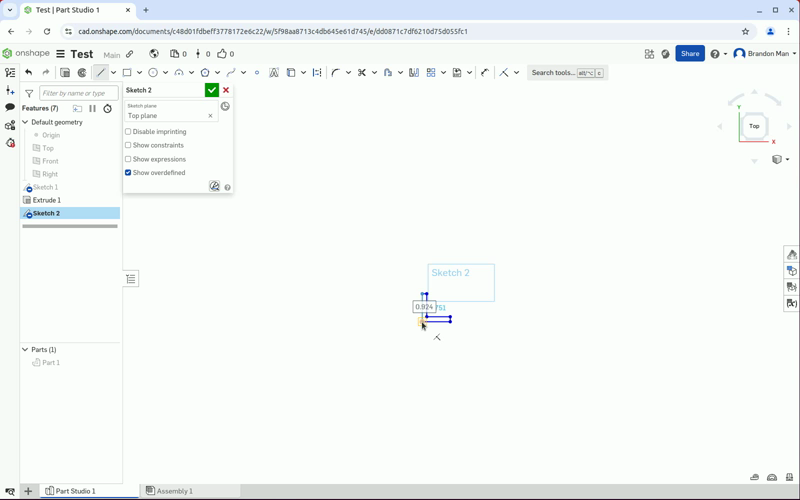
mouse_move(447, 320)
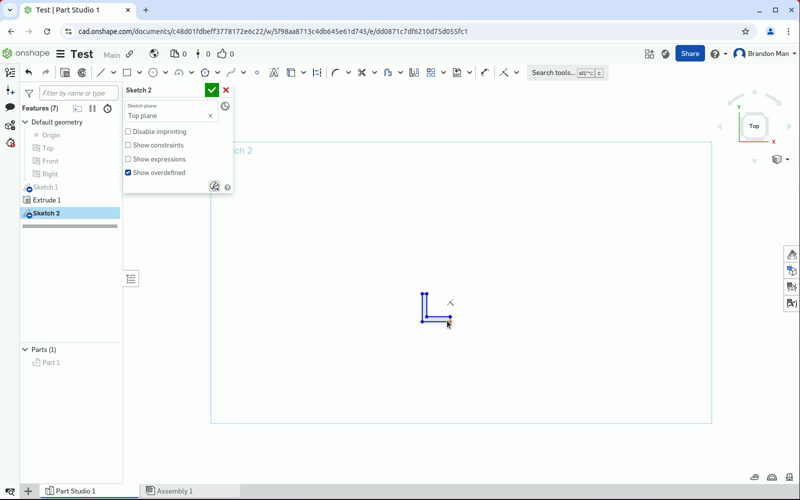
scroll(6)
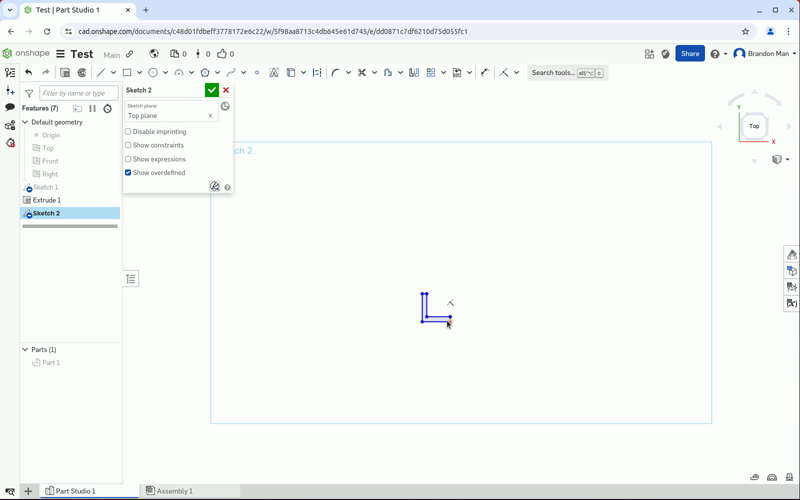
scroll(6)
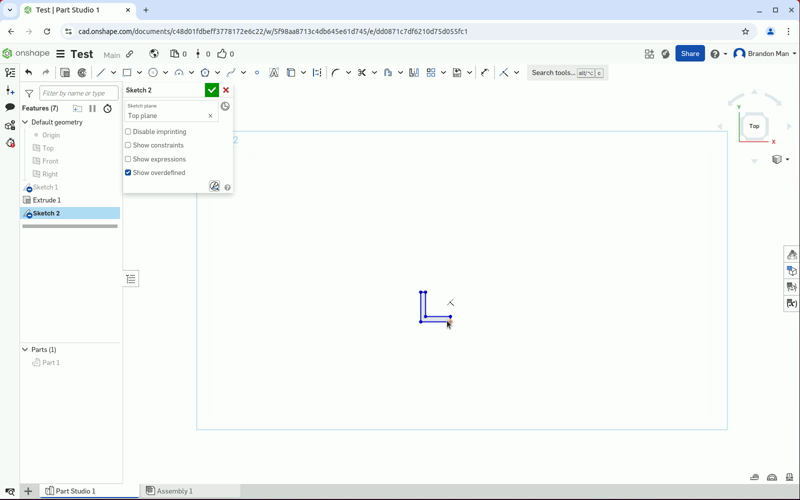
scroll(6)
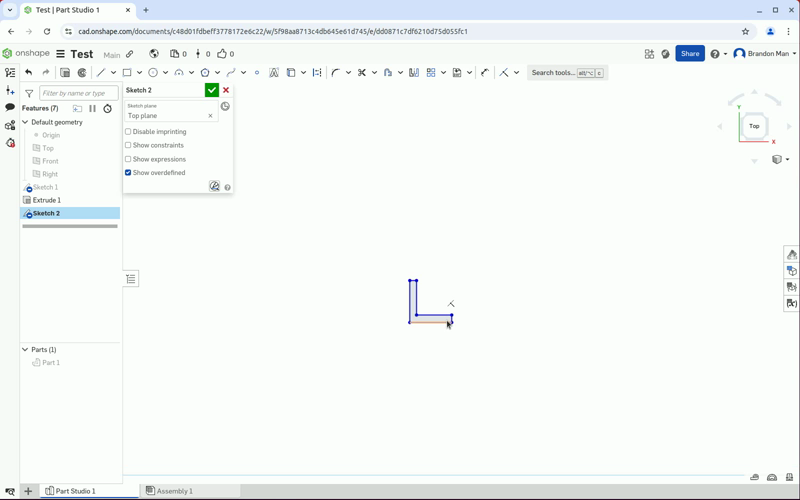
scroll(6)
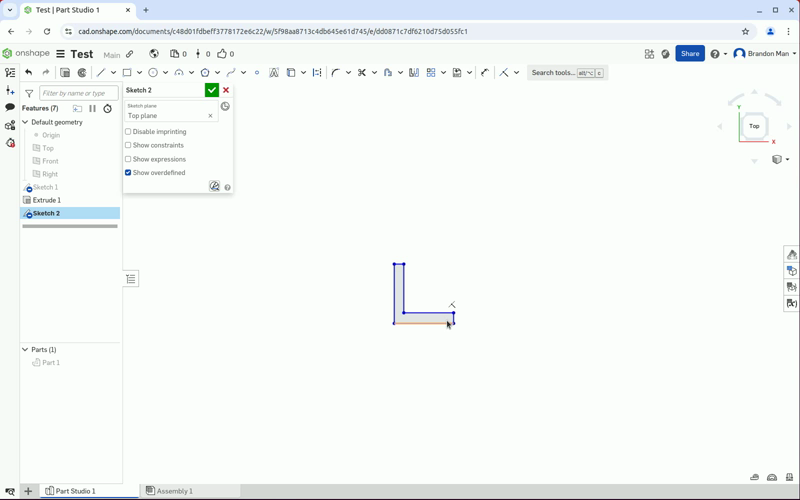
scroll(6)
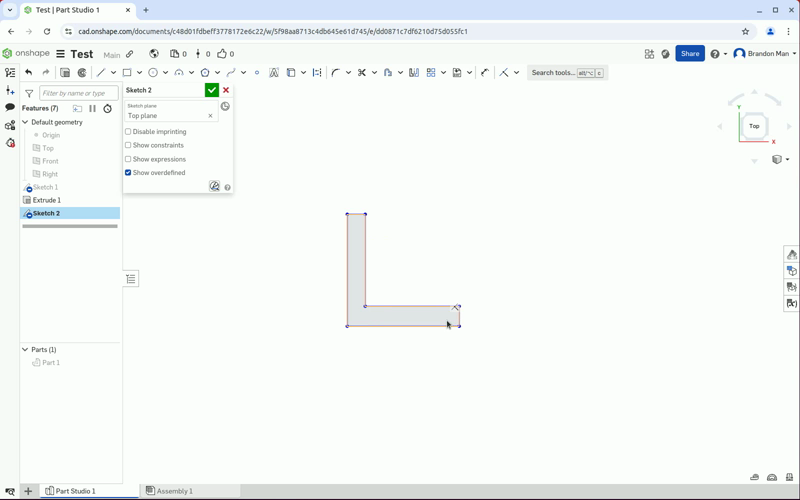
scroll(6)
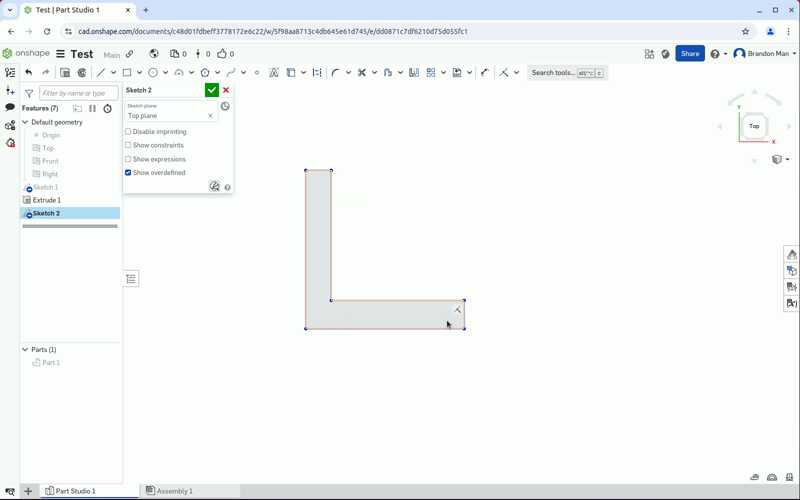
scroll(6)
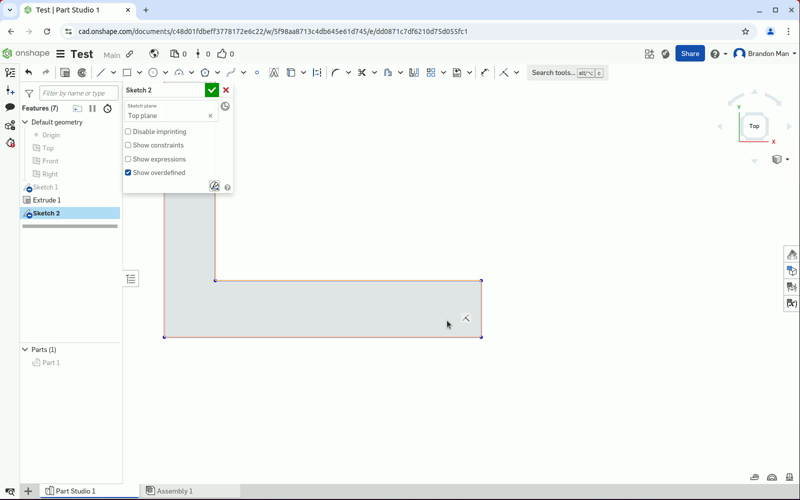
click(447, 320)
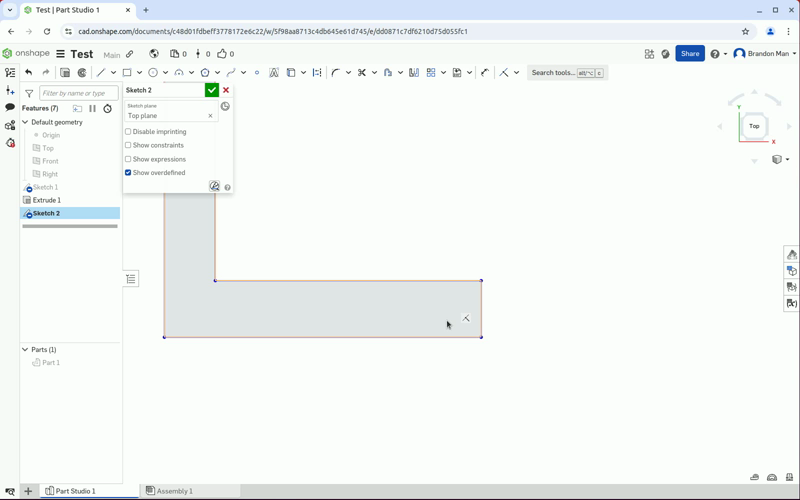
scroll(-6)
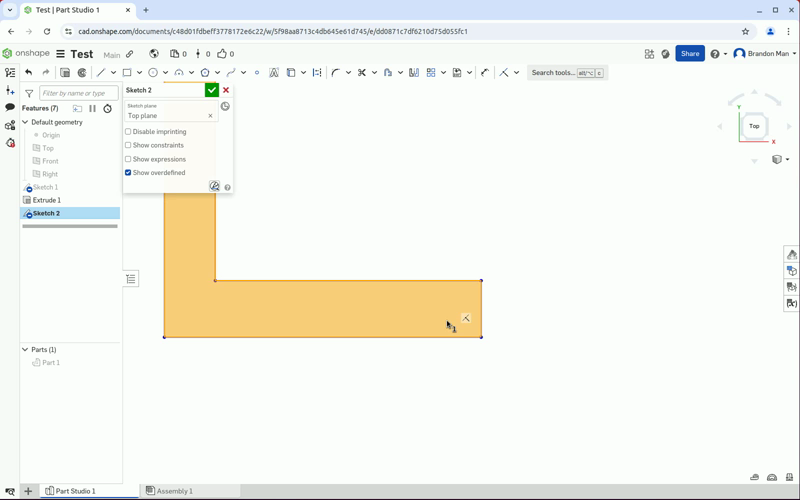
scroll(-6)
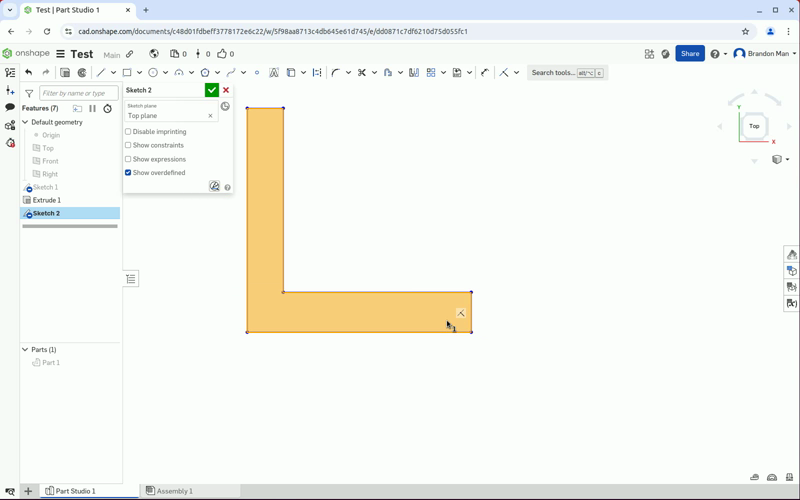
scroll(-6)
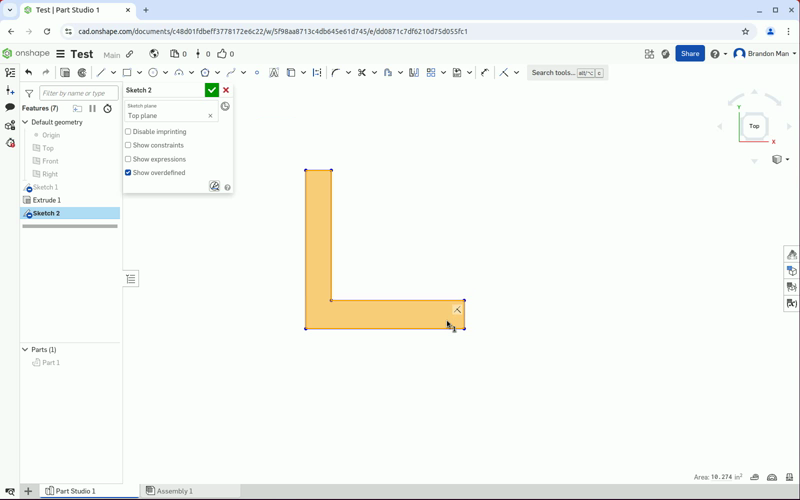
scroll(-6)
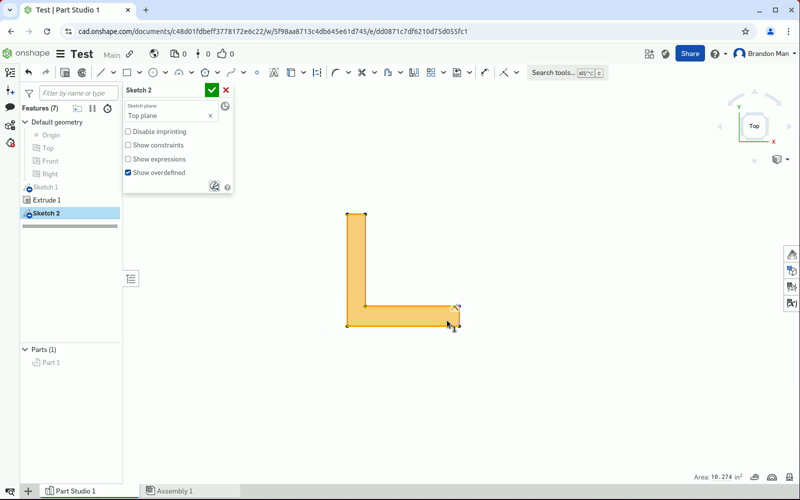
scroll(-6)
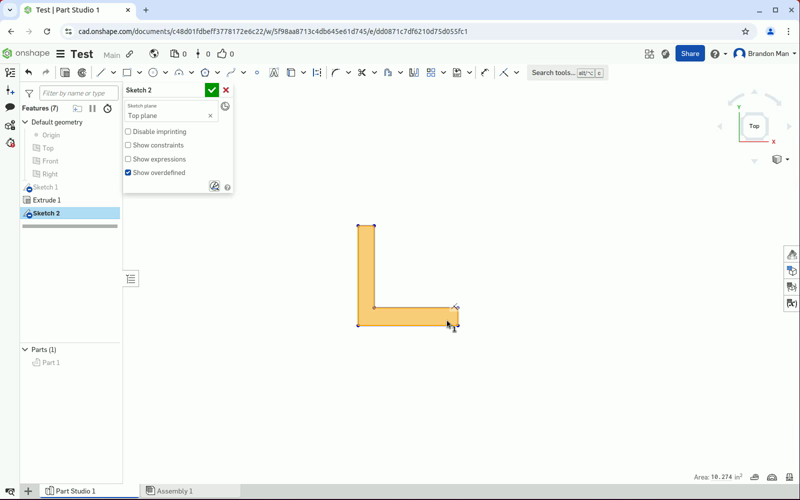
scroll(-6)
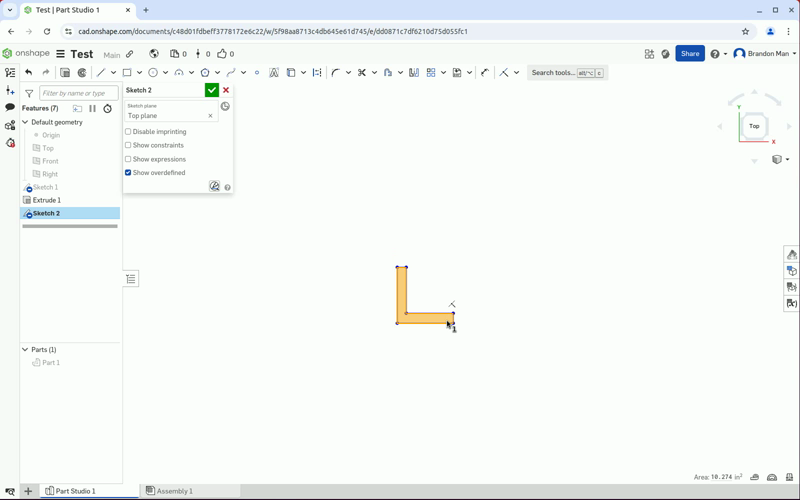
scroll(-6)
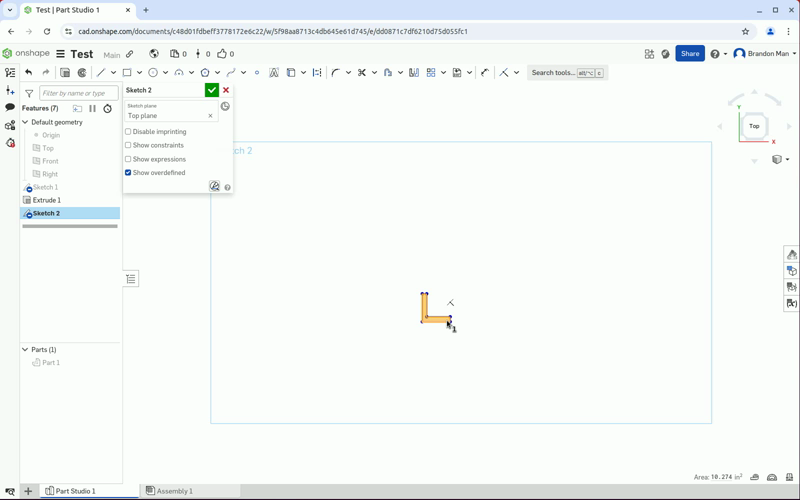
mouse_move(73, 352)
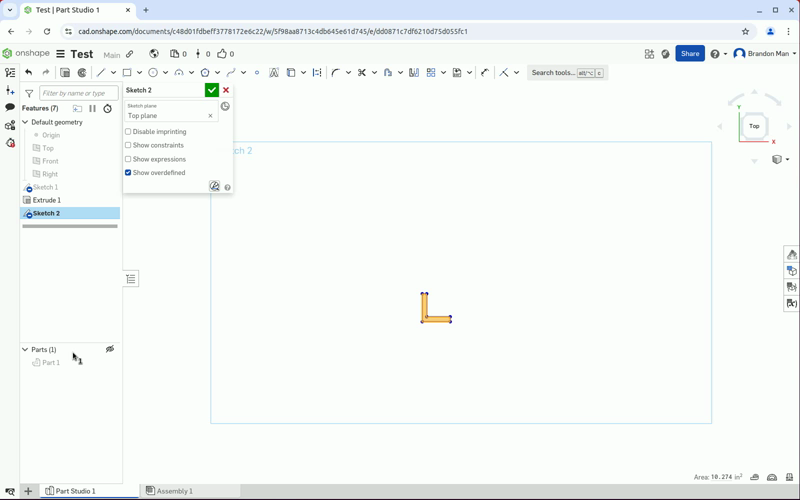
key(shift+y)
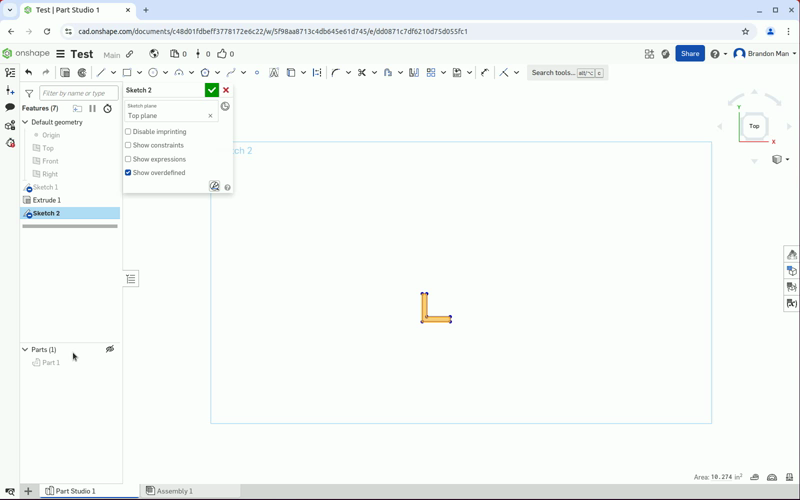
key(shift+e)
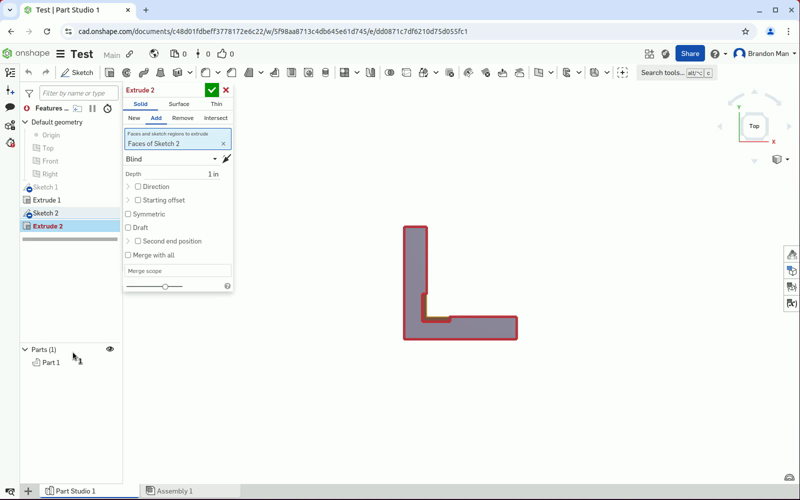
mouse_move(143, 106)
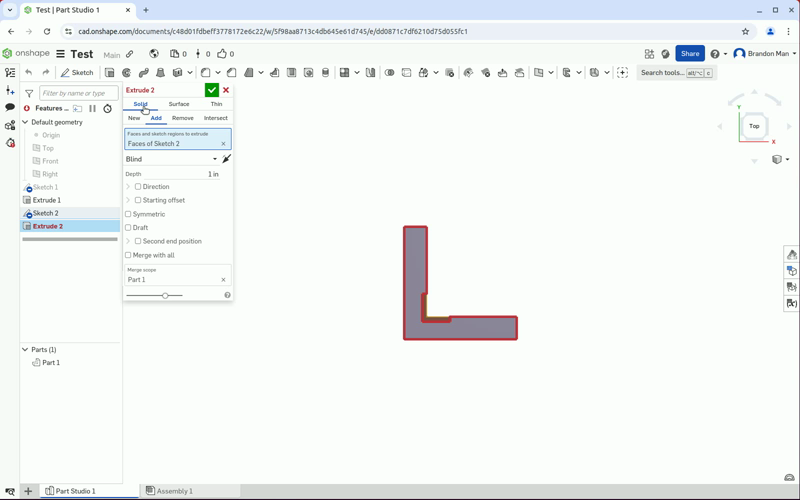
click(143, 106)
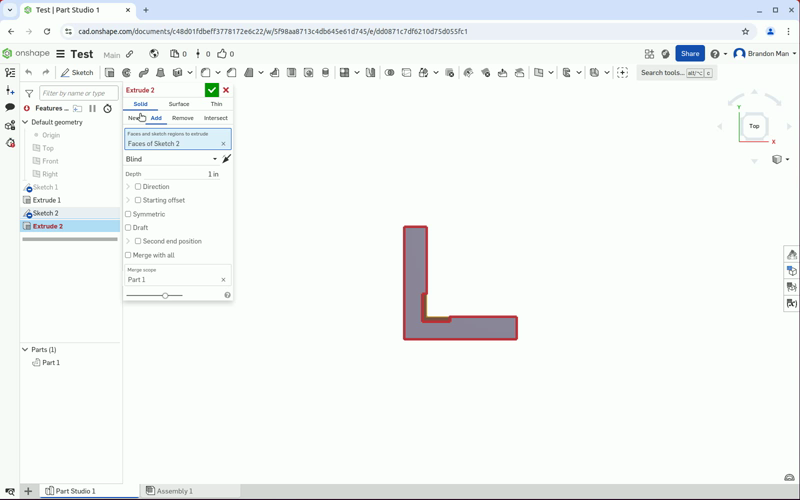
mouse_move(137, 120)
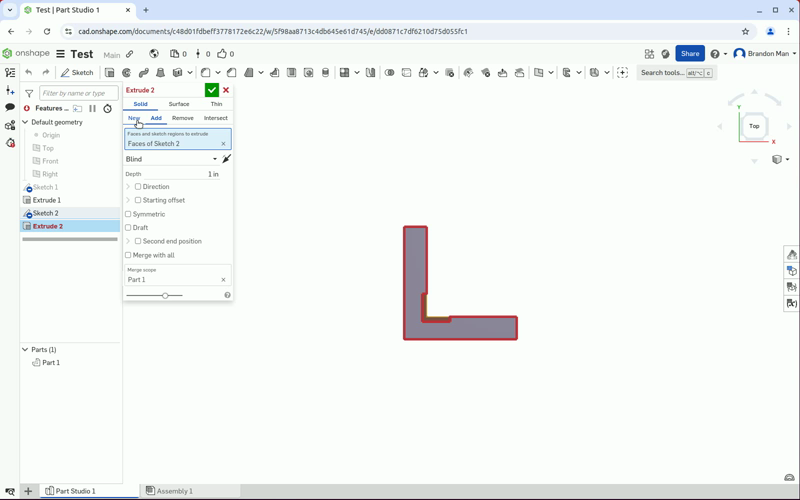
click(137, 120)
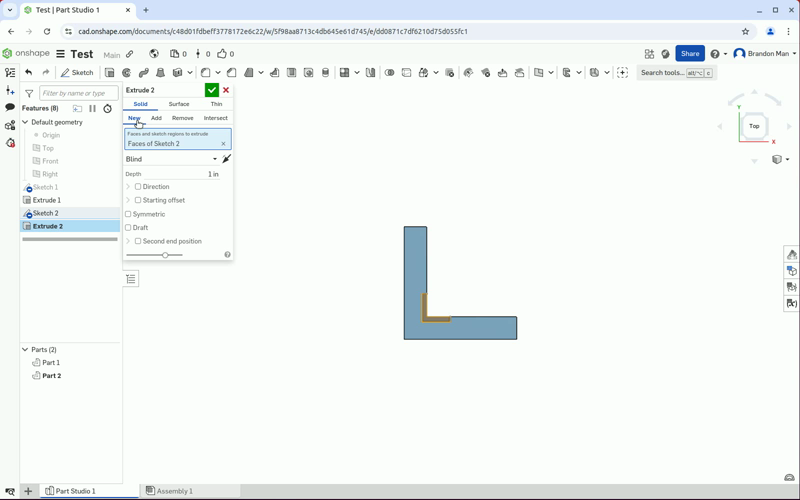
key(tab, 4)
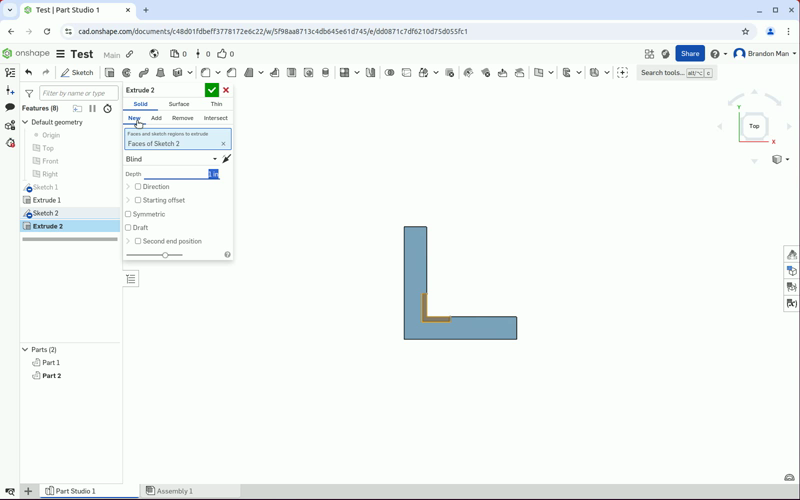
text(-0.963)
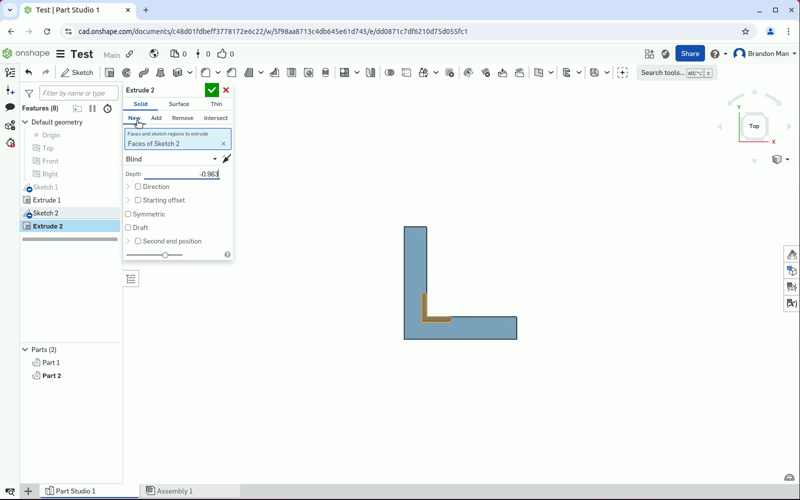
key(enter)
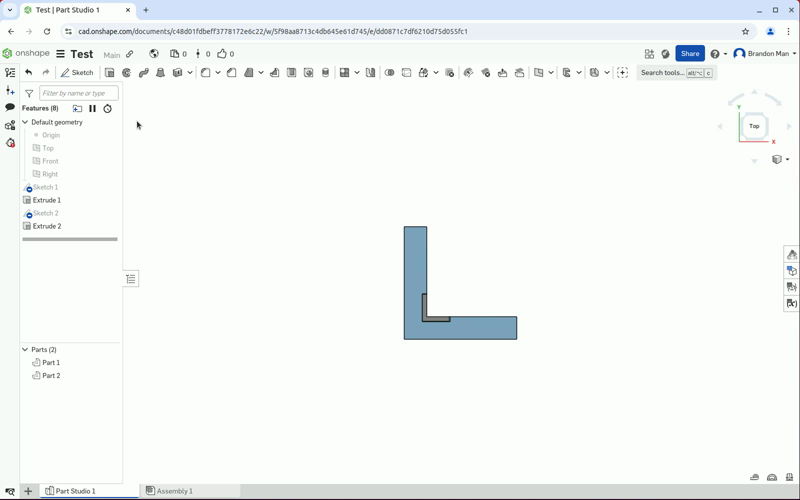
key(shift+h)
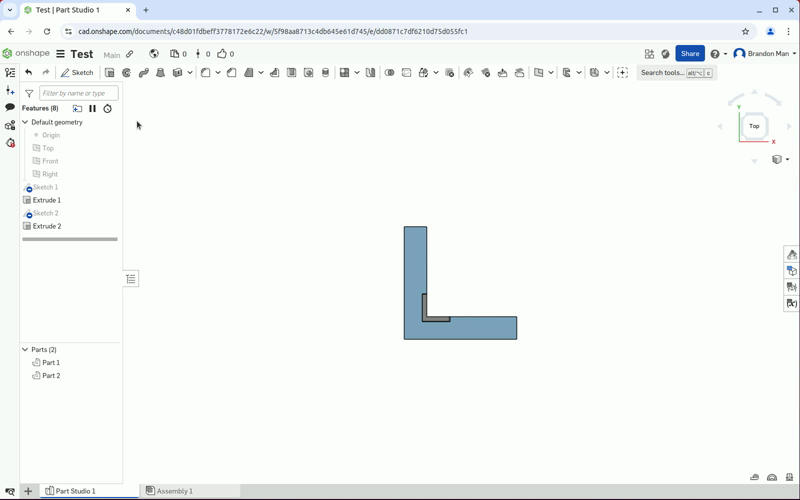
key(shift+h)
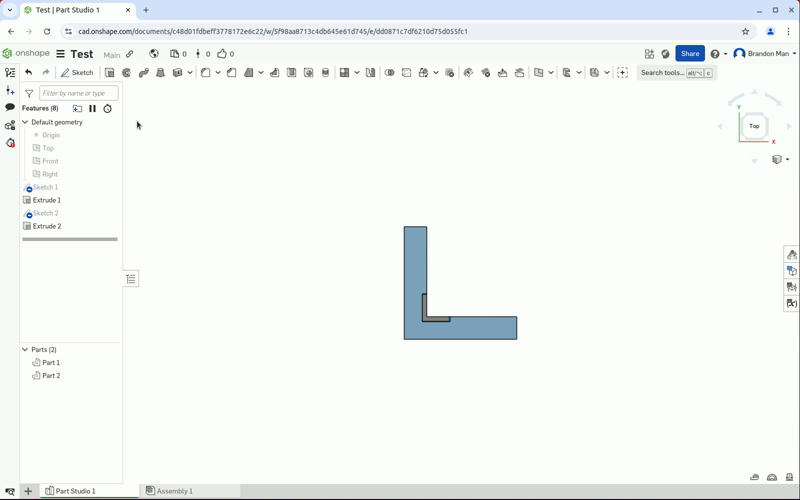
mouse_move(73, 189)
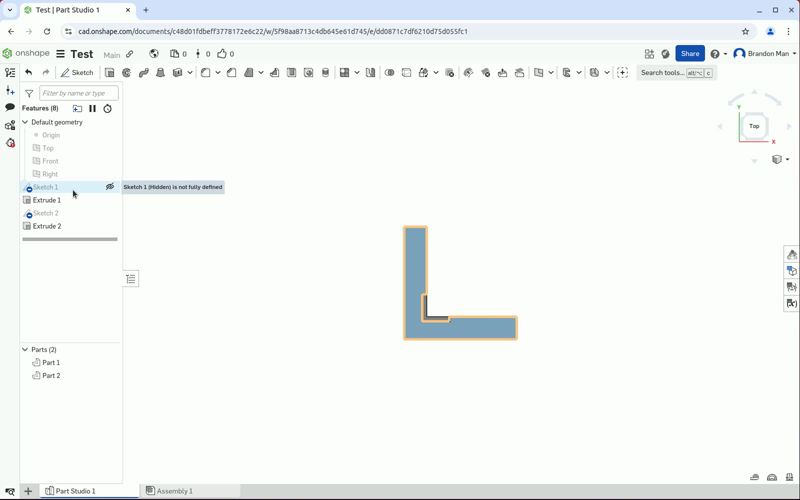
click(73, 189)
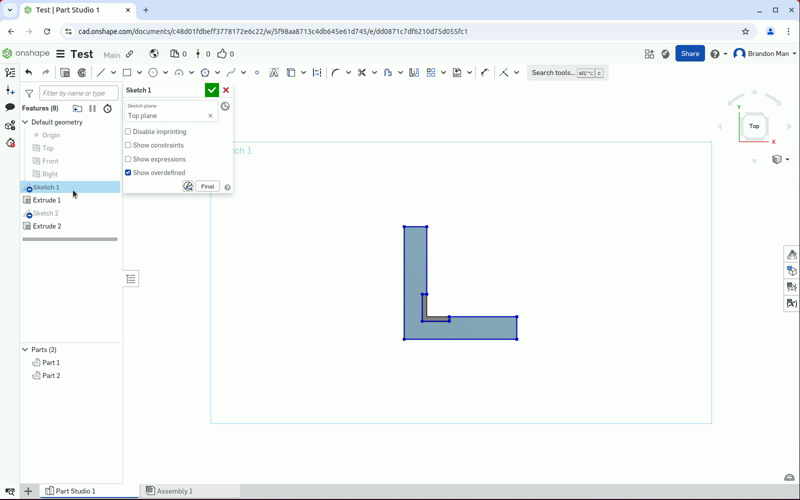
mouse_move(229, 92)
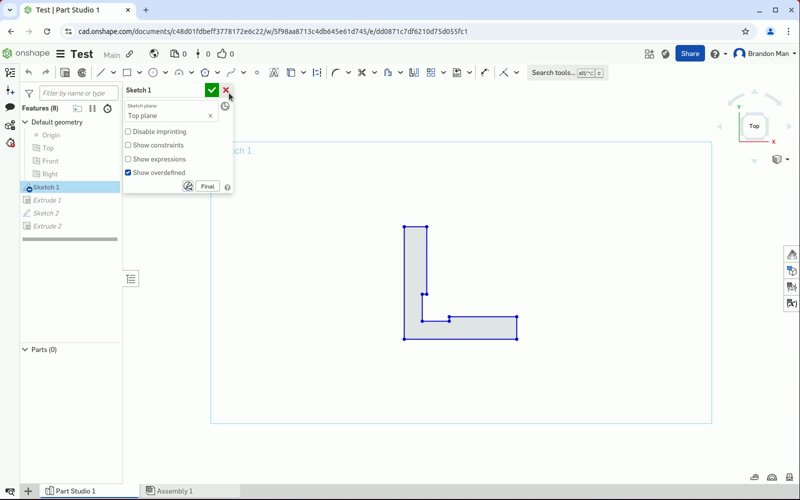
click(229, 92)
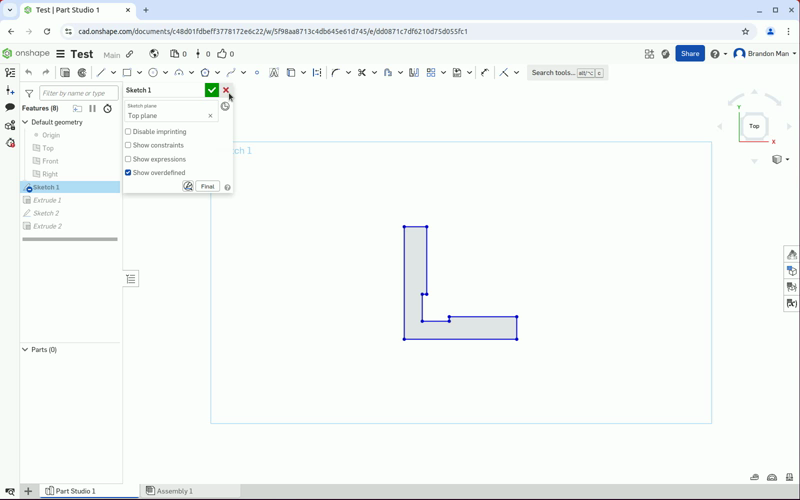
key(shift+s)
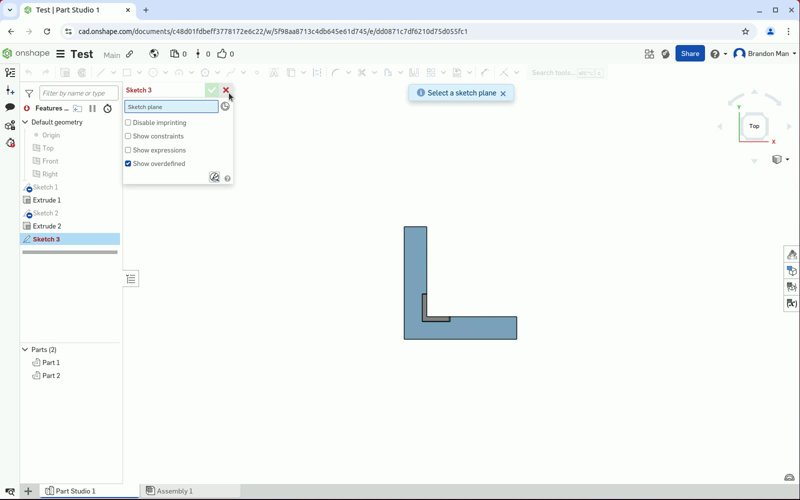
mouse_move(73, 150)
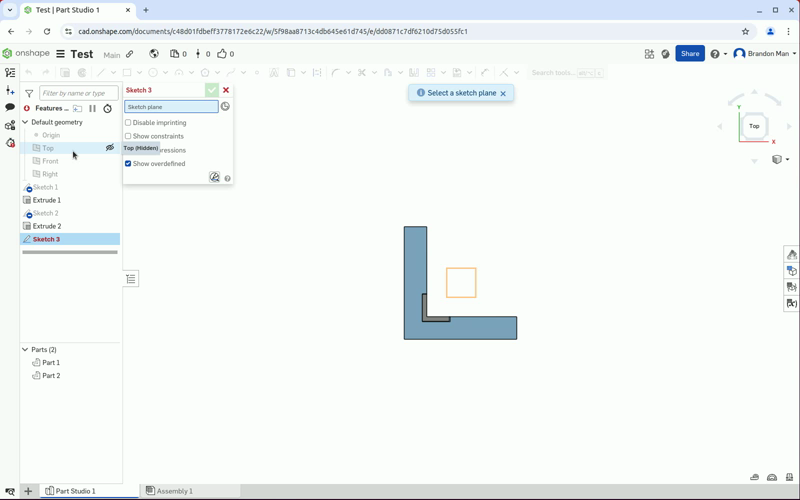
click(73, 150)
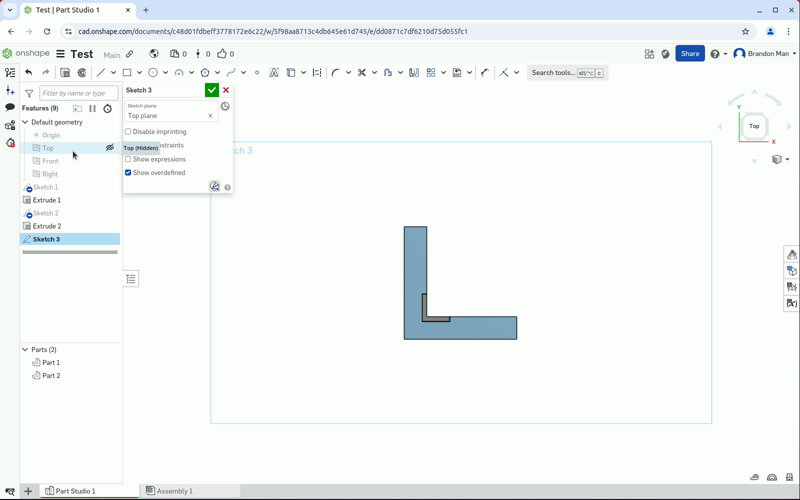
mouse_move(73, 352)
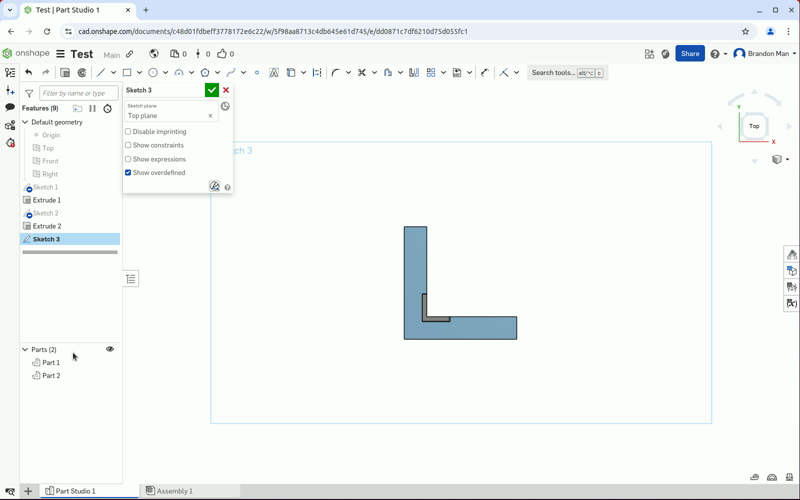
key(y)
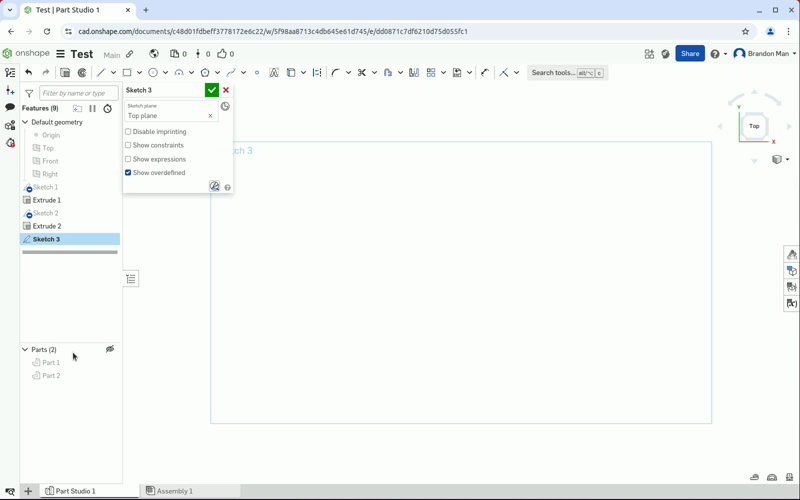
key(l)
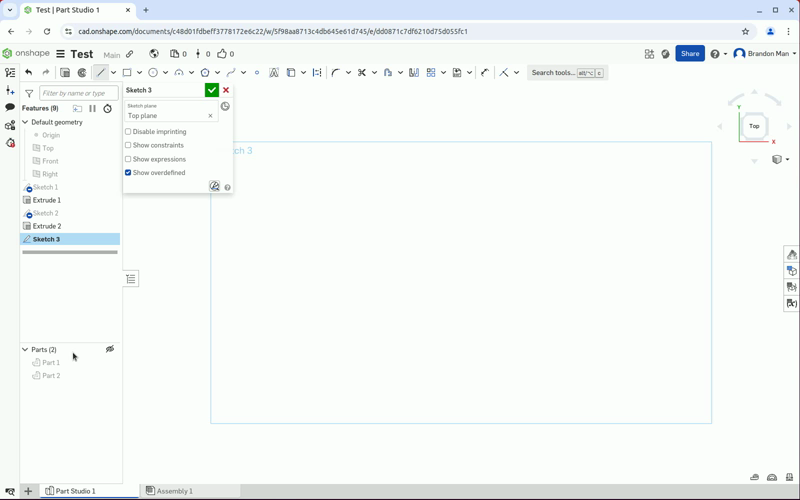
key_down(shift)
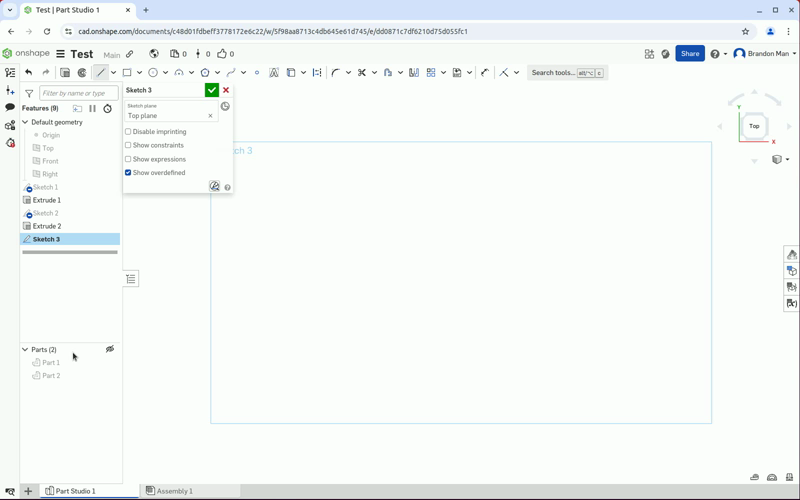
mouse_move(422, 321)
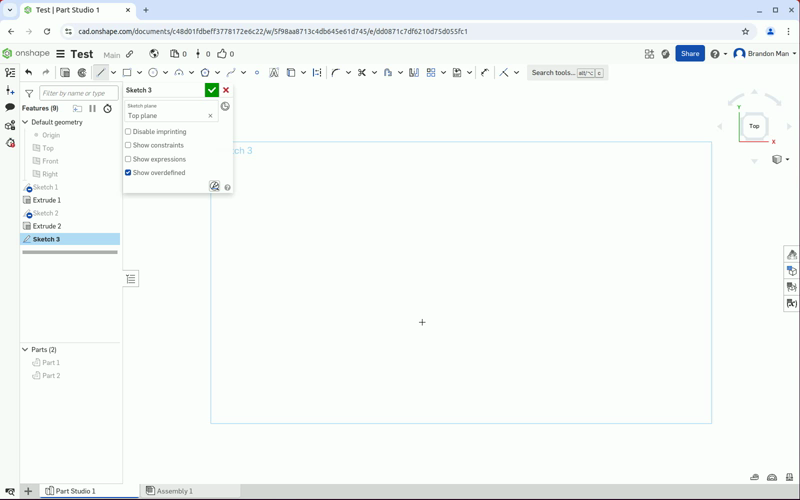
click(422, 321)
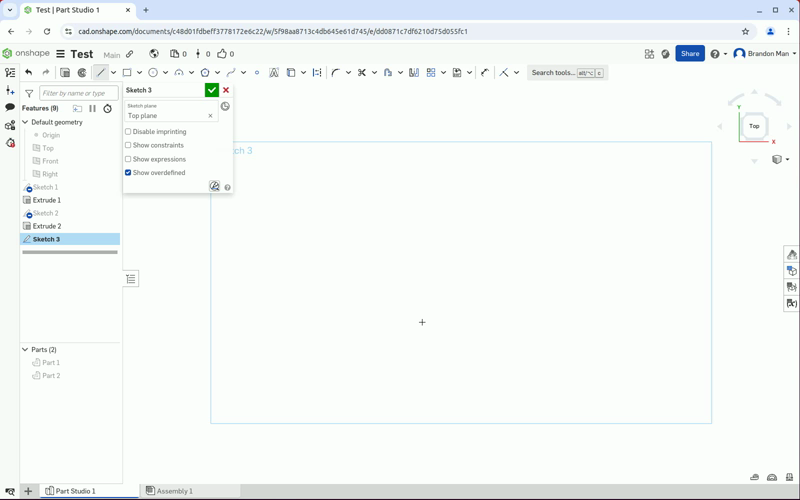
key_up(shift)
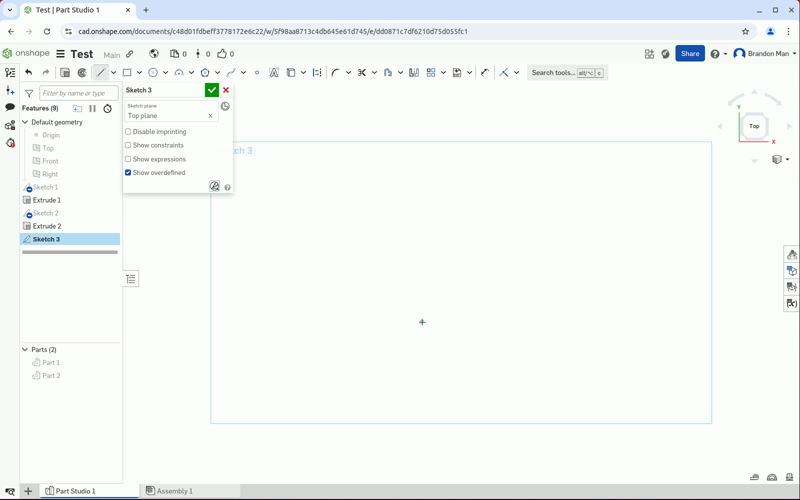
key_down(shift)
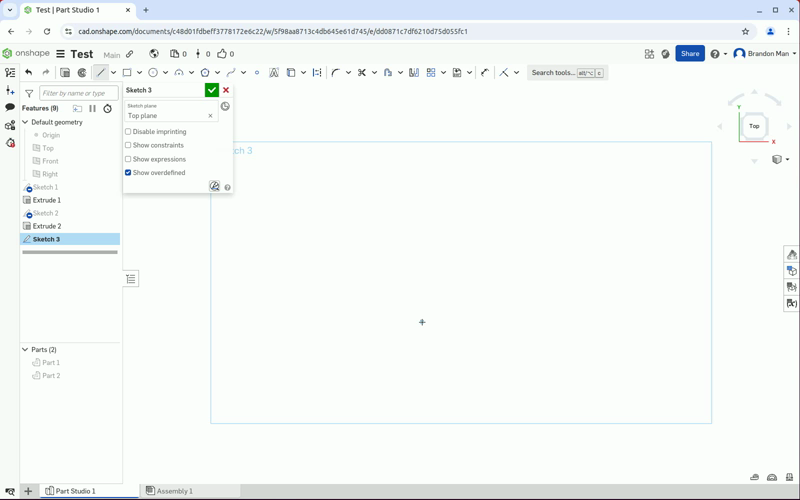
mouse_move(452, 321)
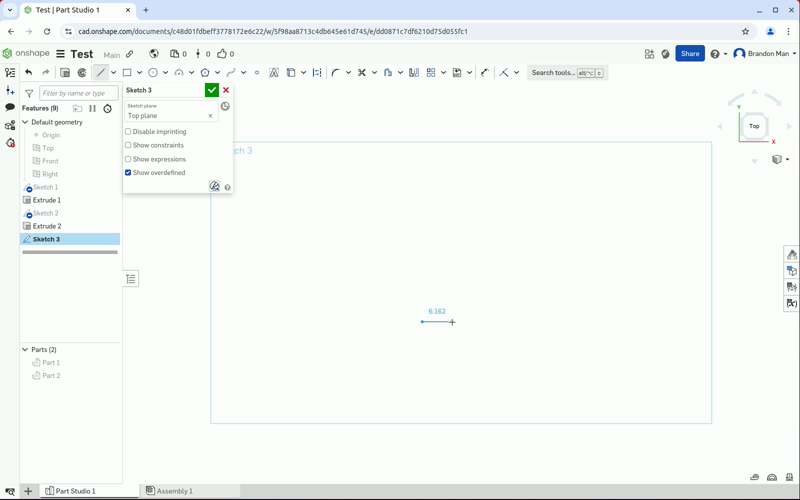
mouse_move(450, 321)
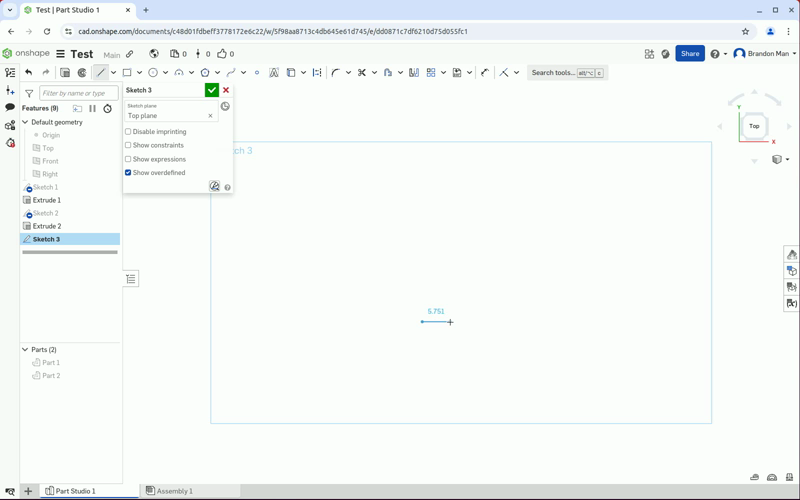
click(450, 321)
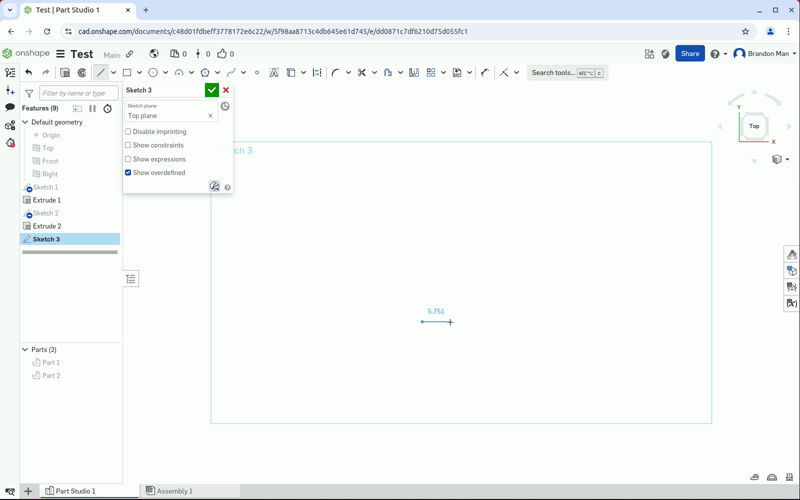
key_up(shift)
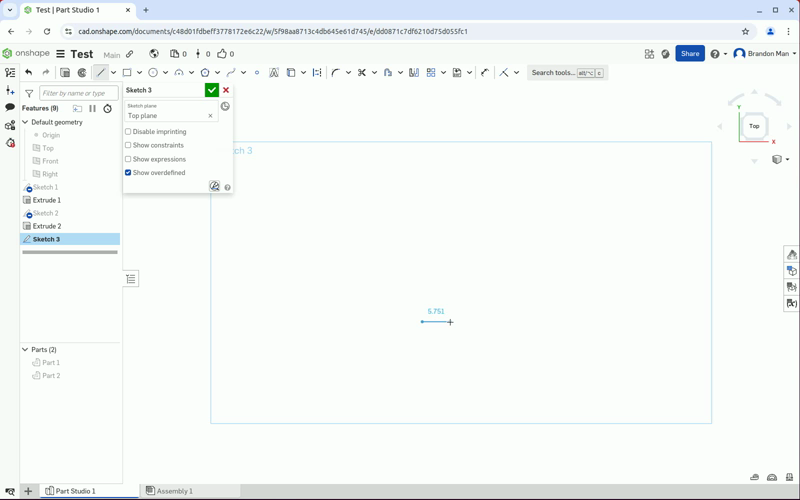
key_down(shift)
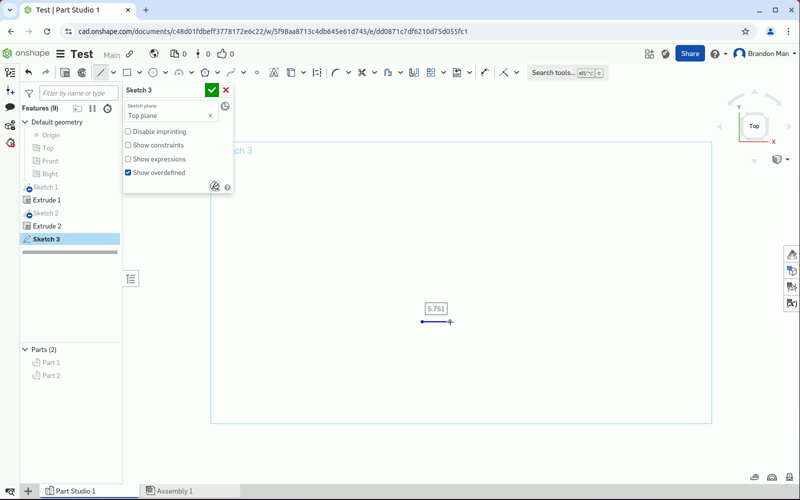
mouse_move(480, 321)
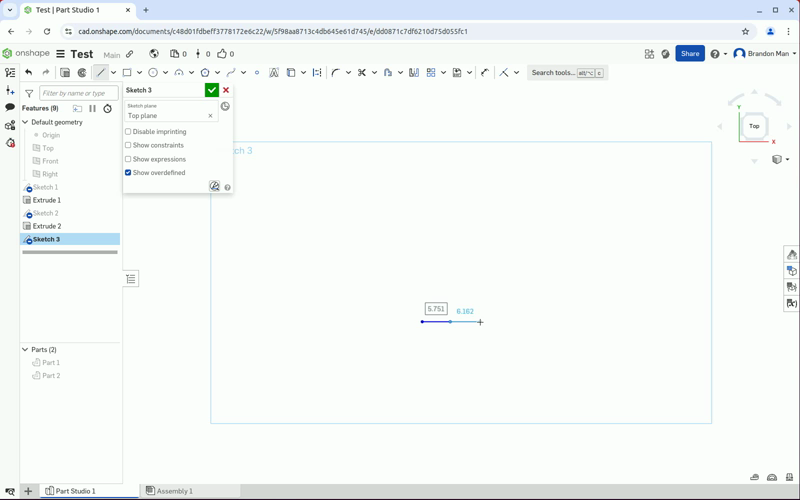
mouse_move(450, 316)
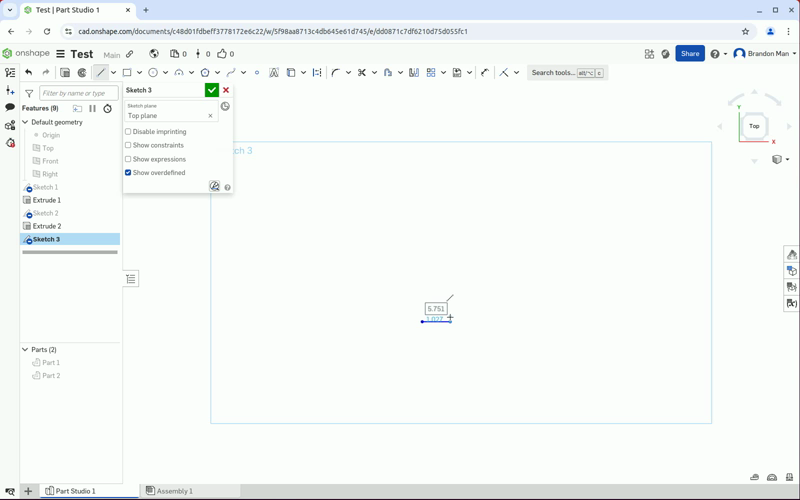
scroll(6)
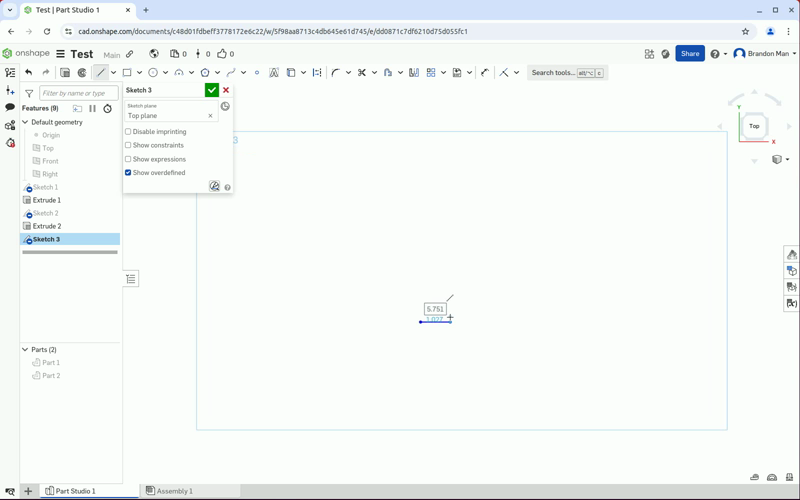
scroll(6)
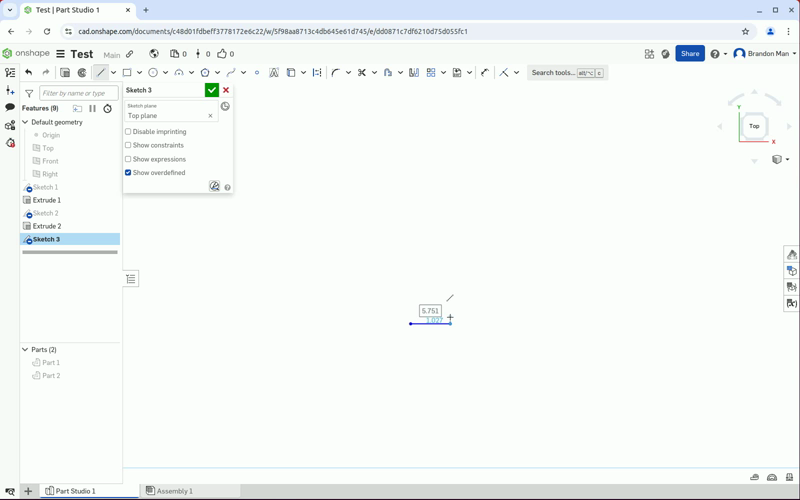
scroll(6)
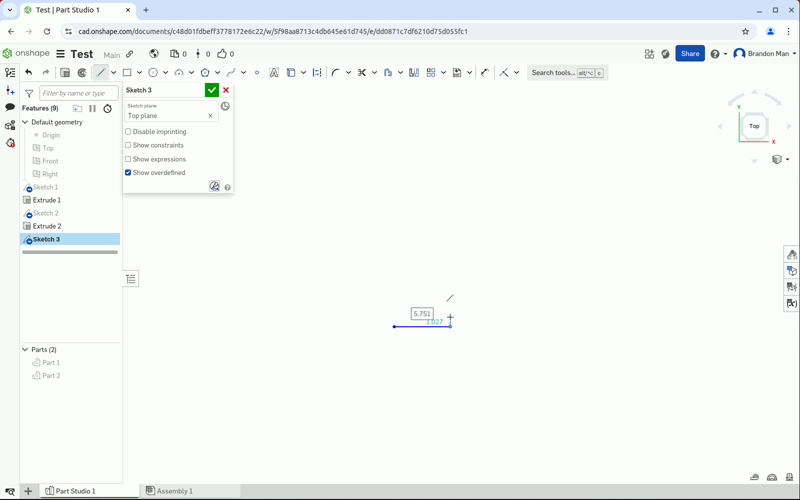
scroll(6)
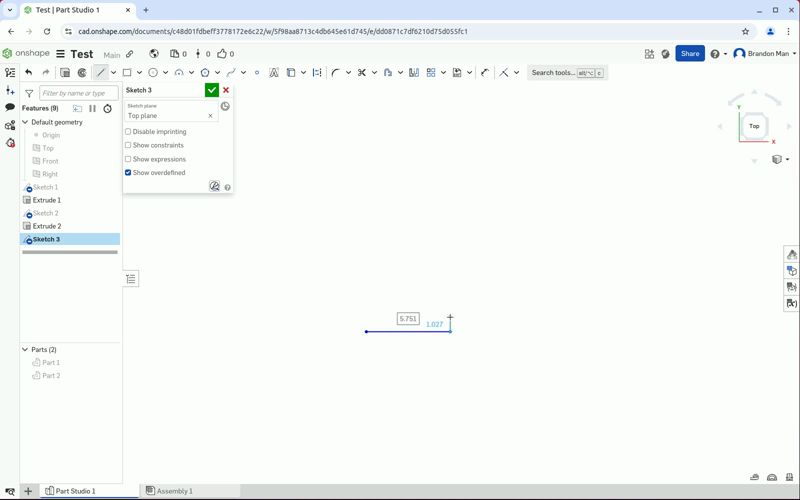
scroll(6)
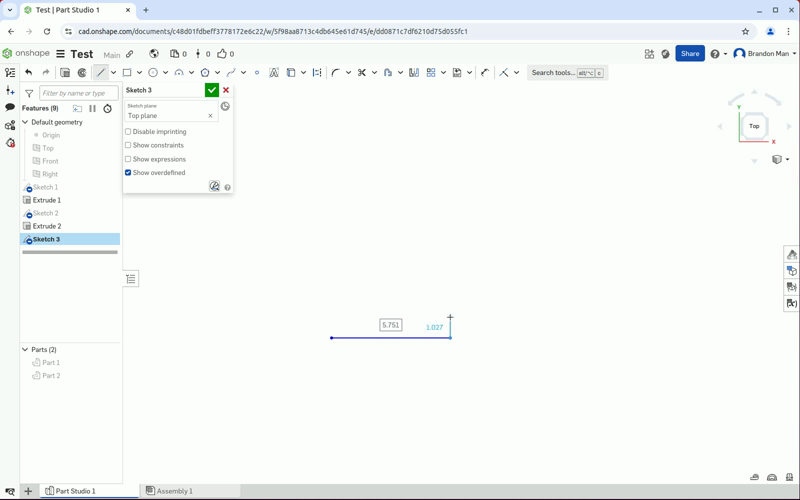
scroll(6)
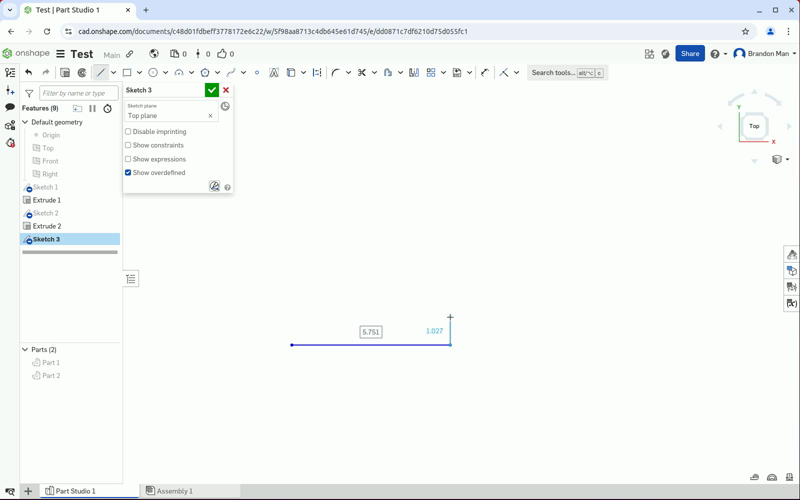
scroll(6)
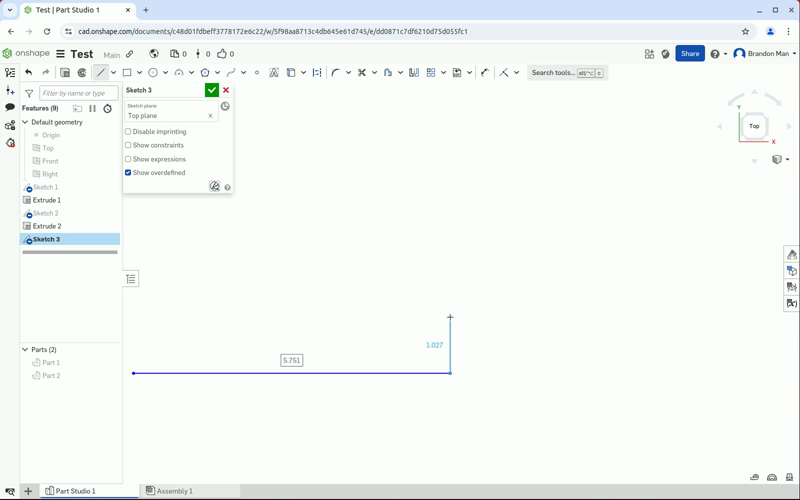
click(450, 316)
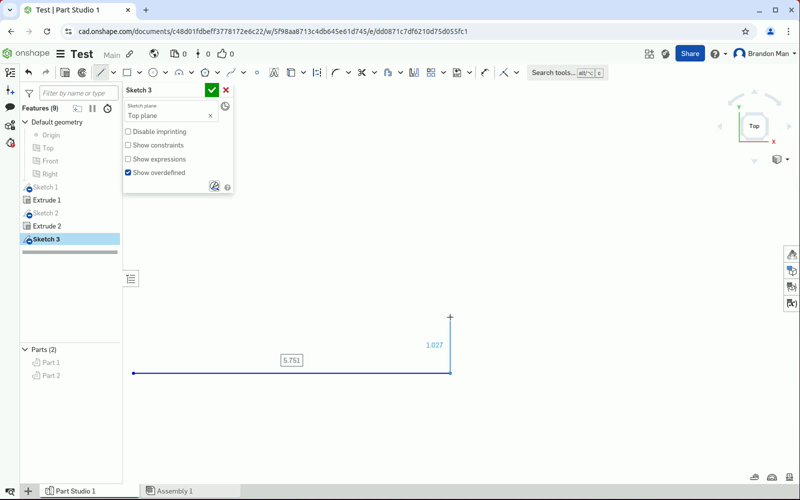
scroll(-6)
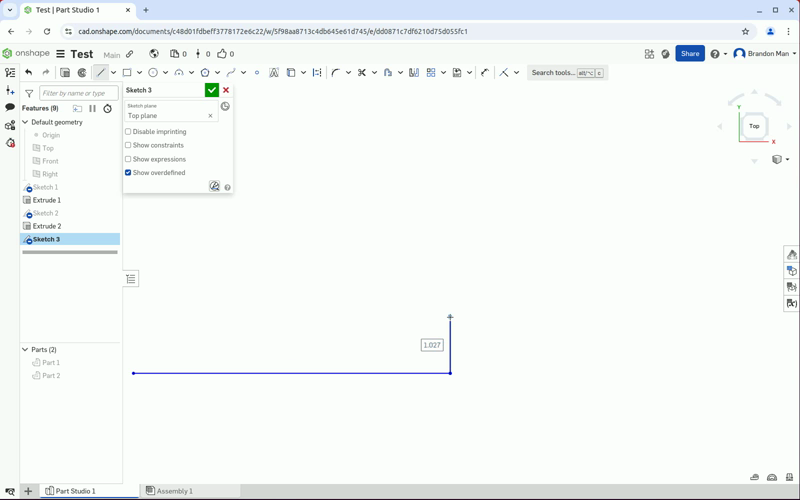
scroll(-6)
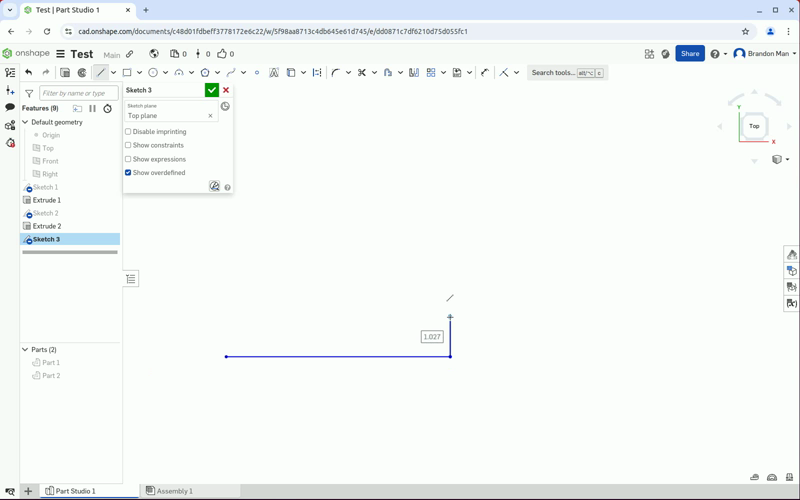
scroll(-6)
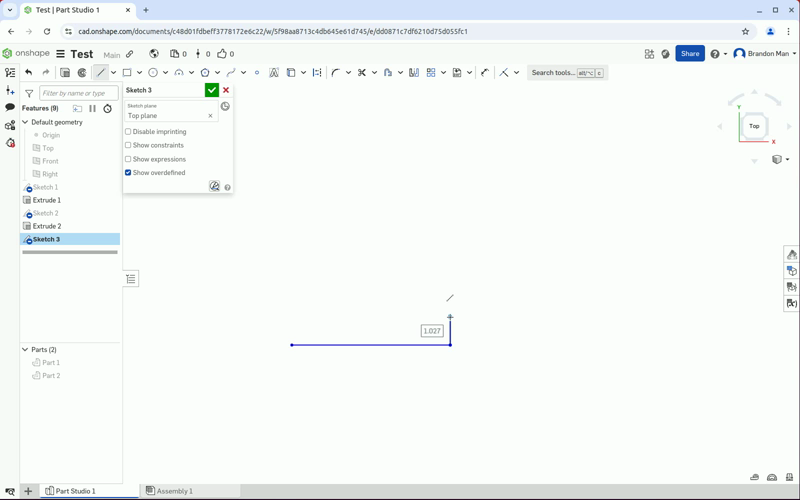
scroll(-6)
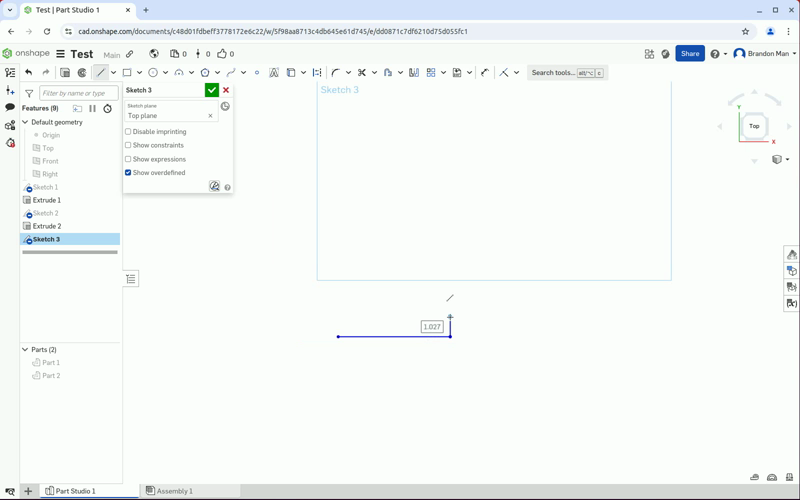
scroll(-6)
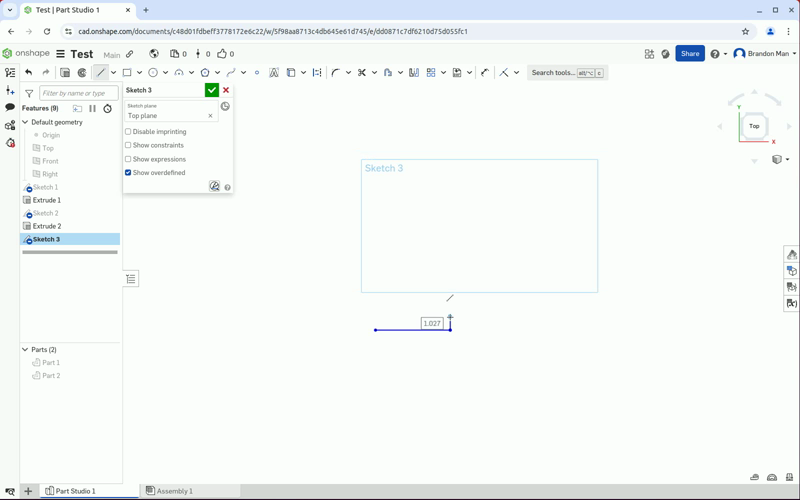
scroll(-6)
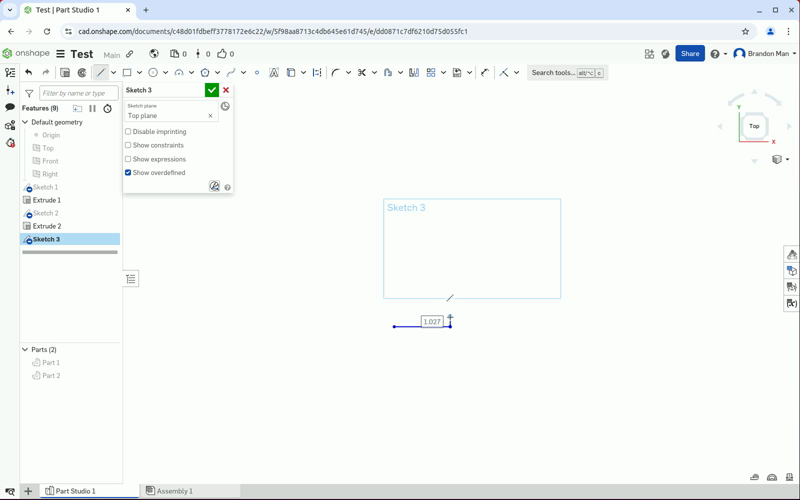
scroll(-6)
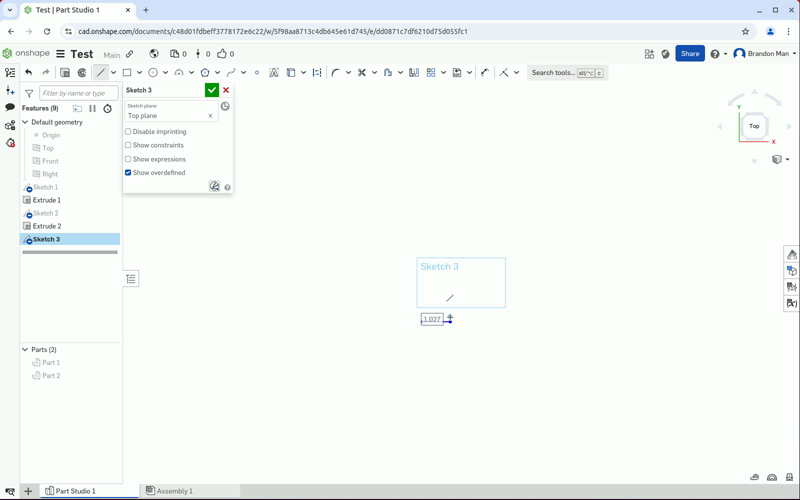
key_up(shift)
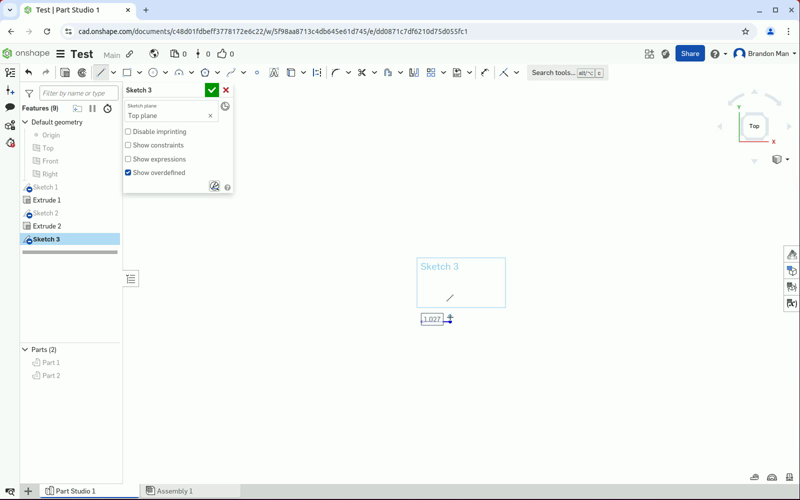
key_down(shift)
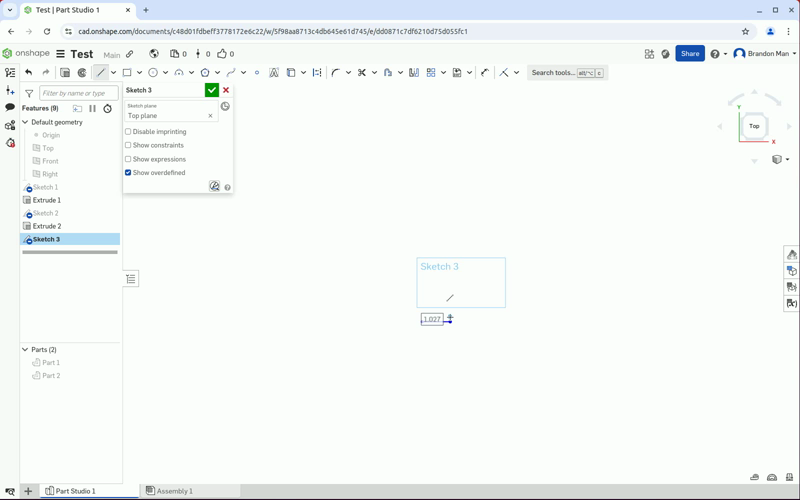
mouse_move(480, 316)
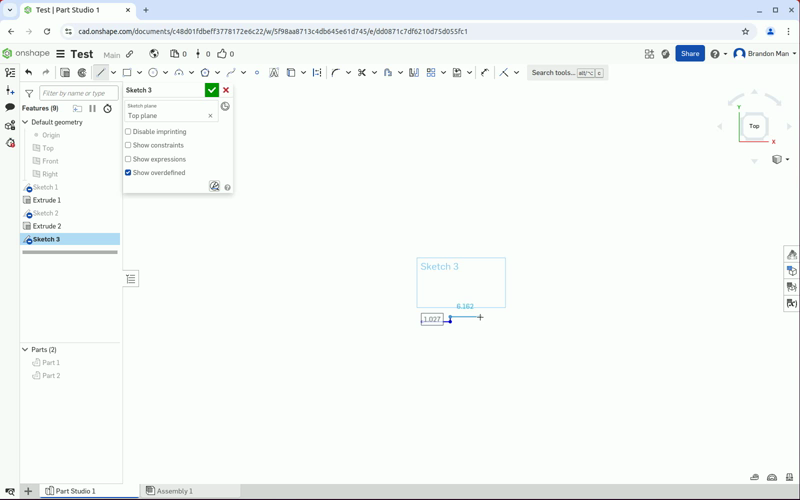
mouse_move(426, 316)
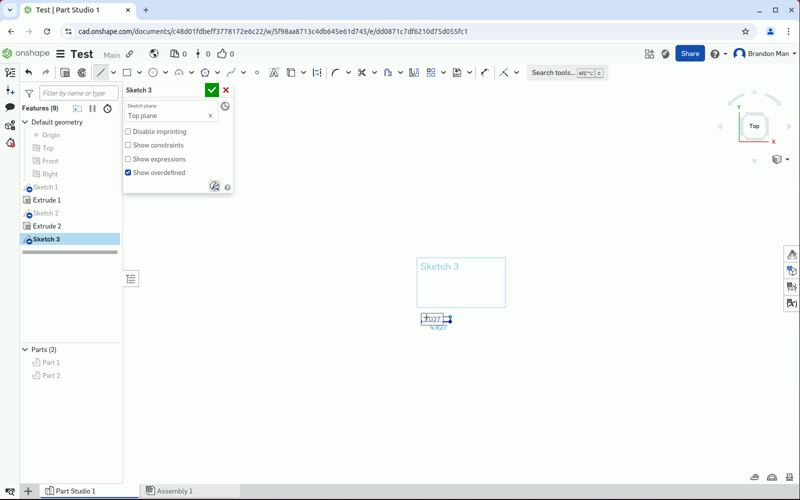
click(426, 316)
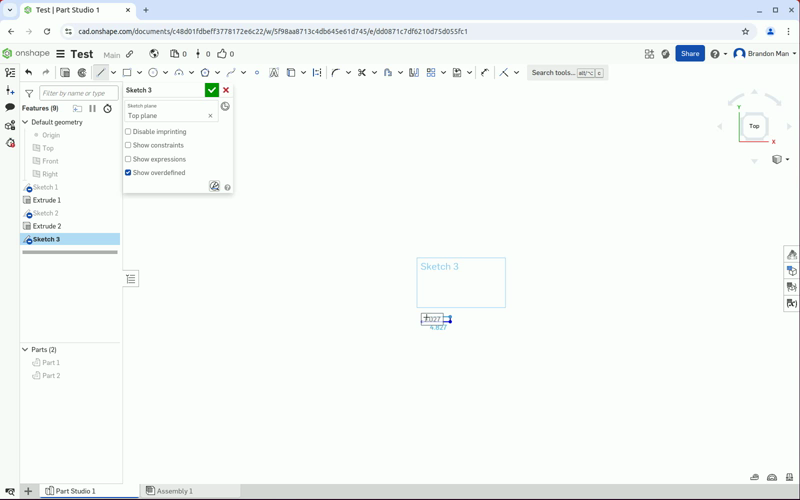
key_up(shift)
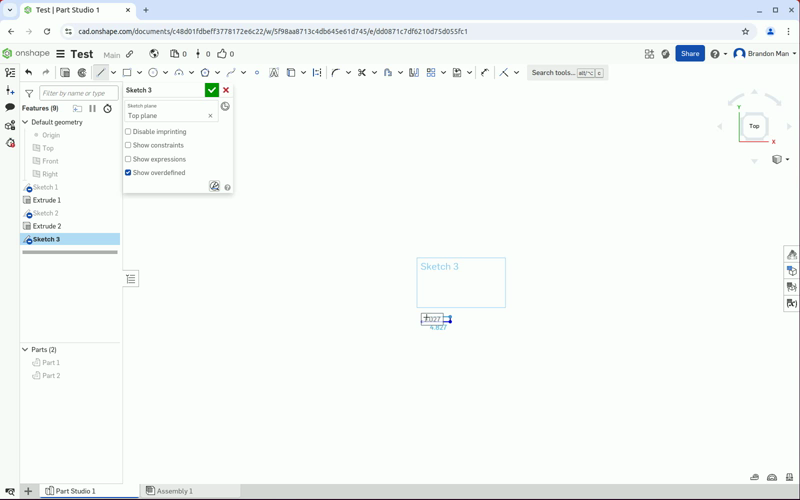
key_down(shift)
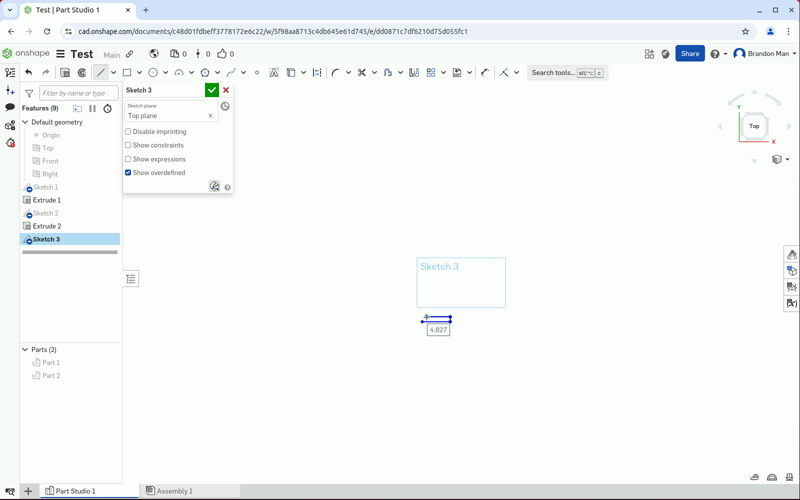
mouse_move(456, 316)
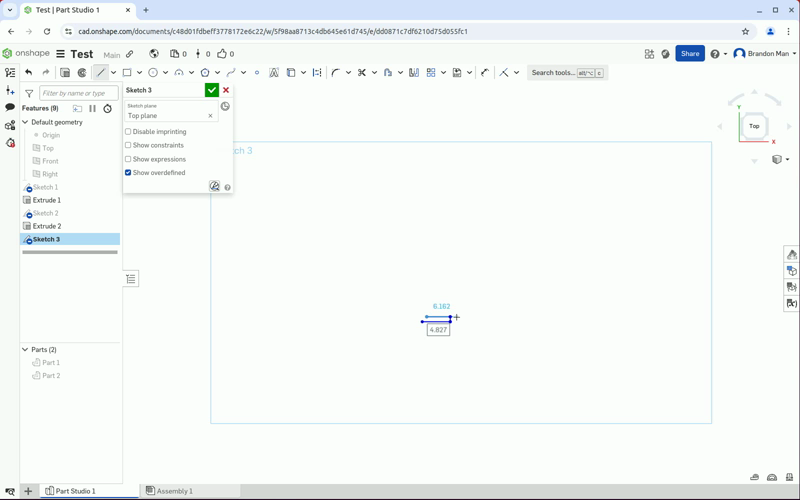
mouse_move(426, 293)
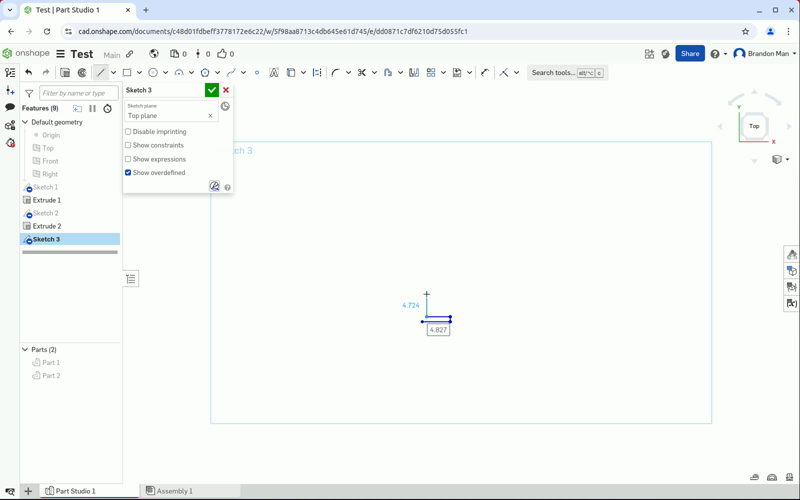
click(426, 293)
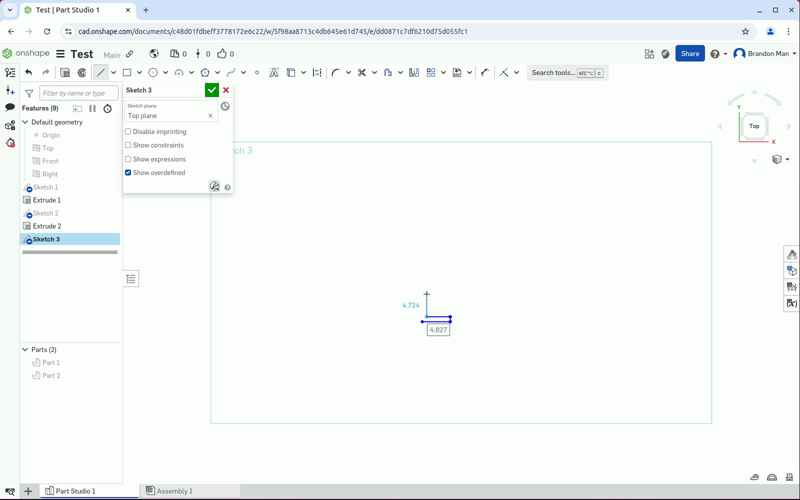
key_up(shift)
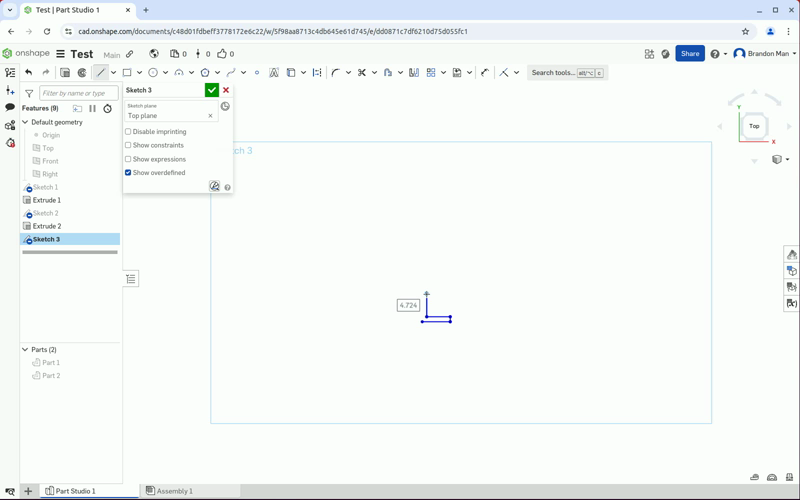
key_down(shift)
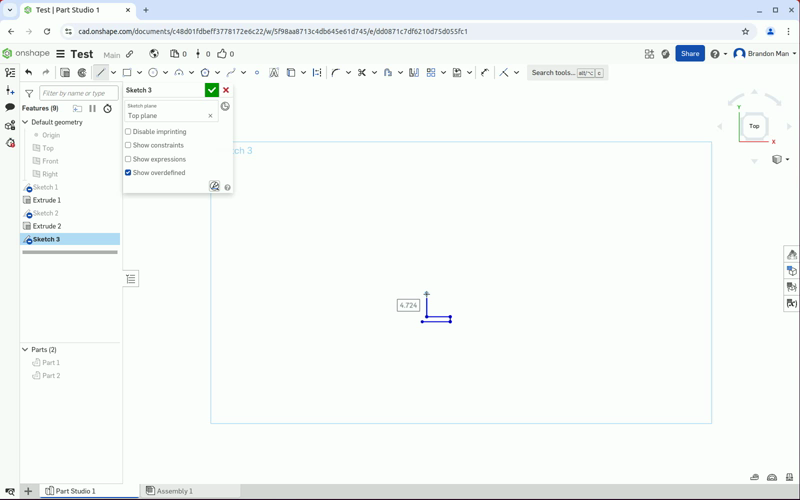
mouse_move(456, 293)
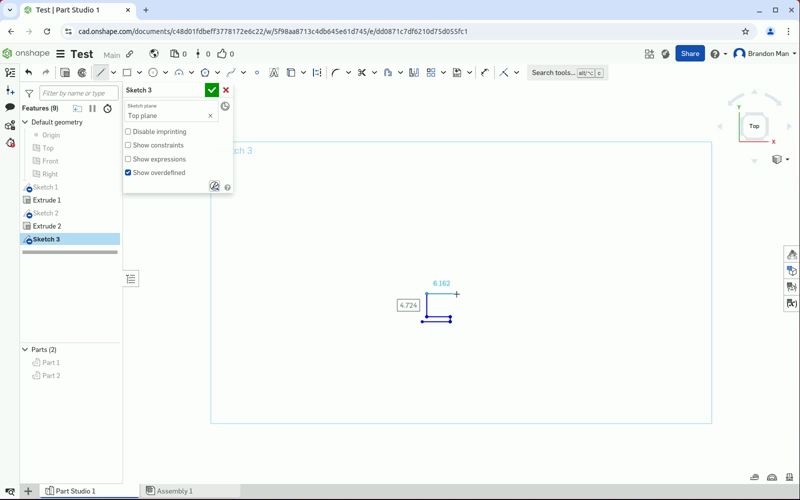
mouse_move(422, 293)
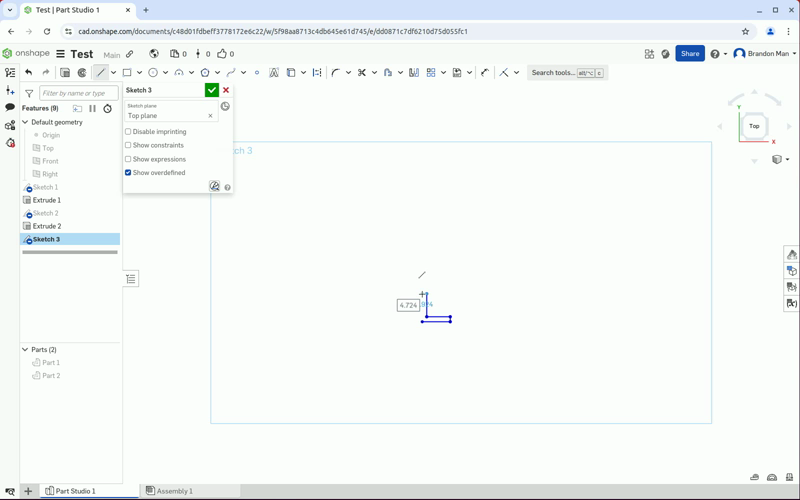
scroll(6)
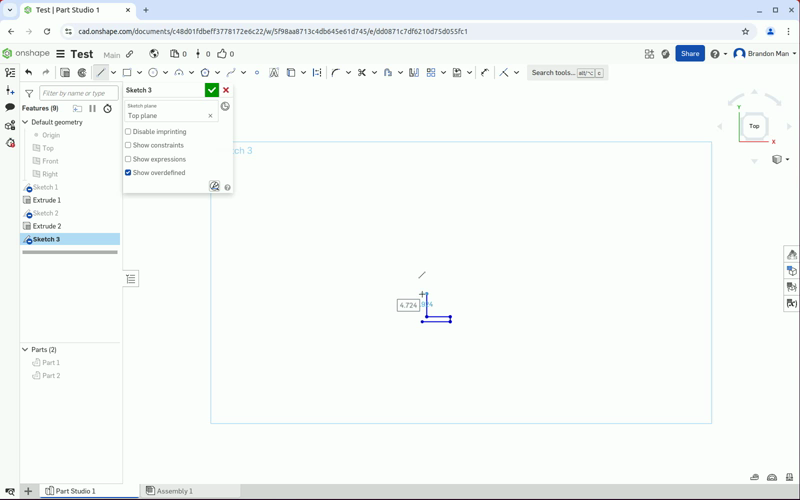
scroll(6)
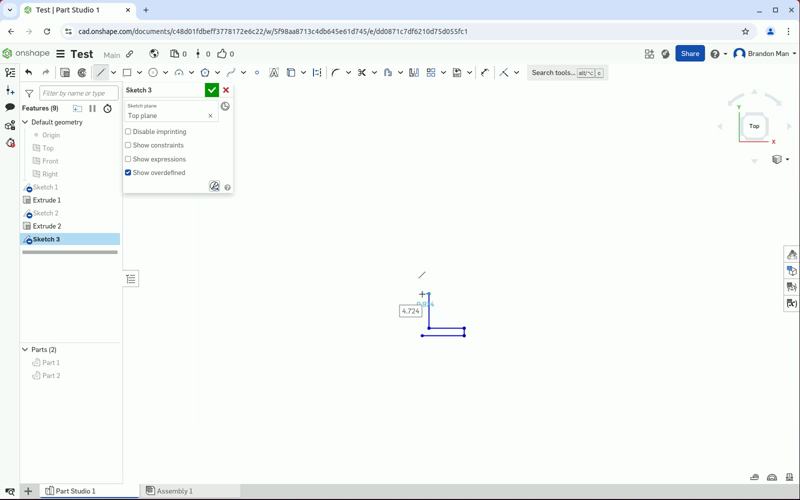
scroll(6)
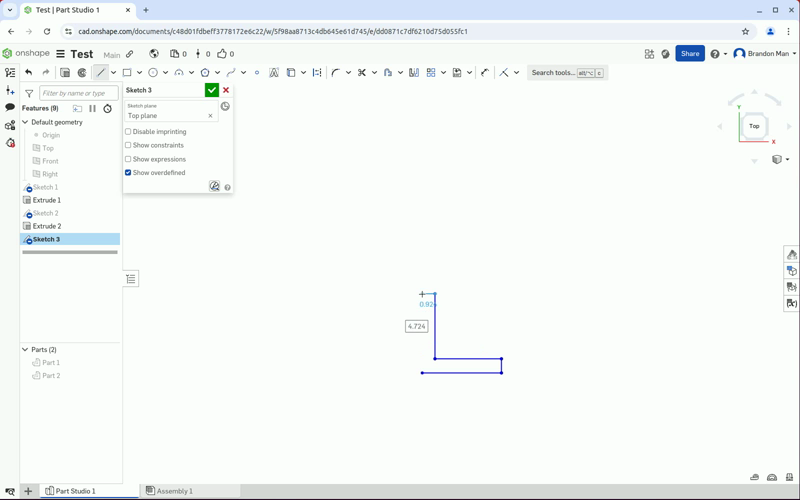
scroll(6)
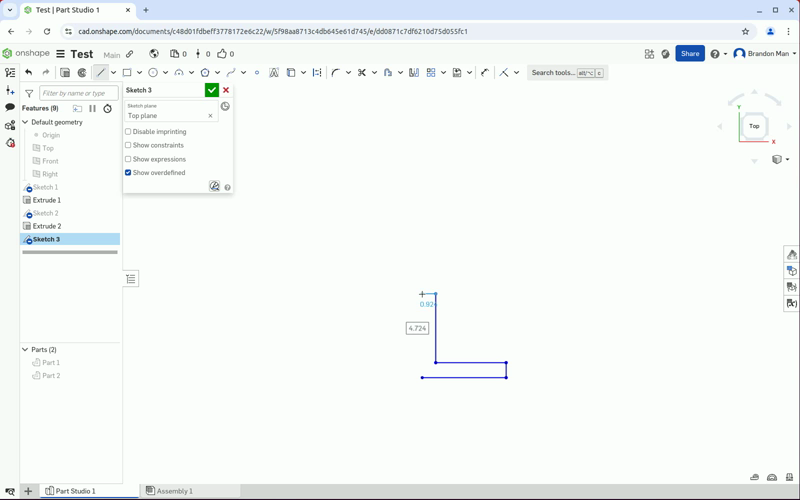
scroll(6)
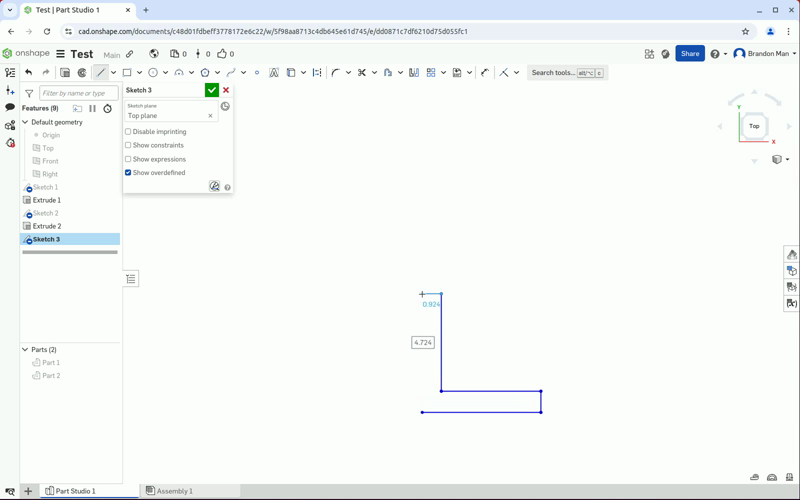
scroll(6)
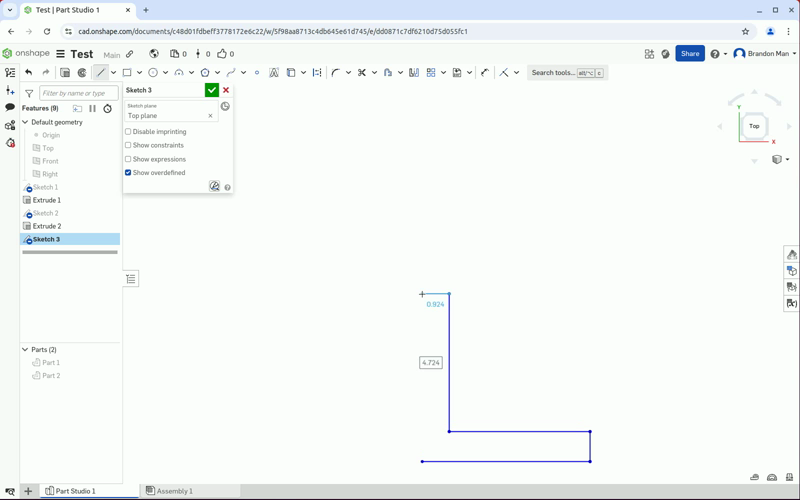
scroll(6)
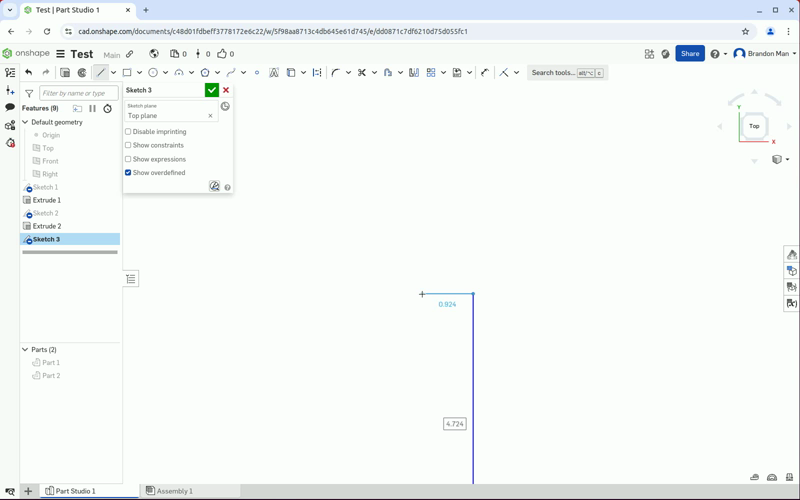
click(422, 293)
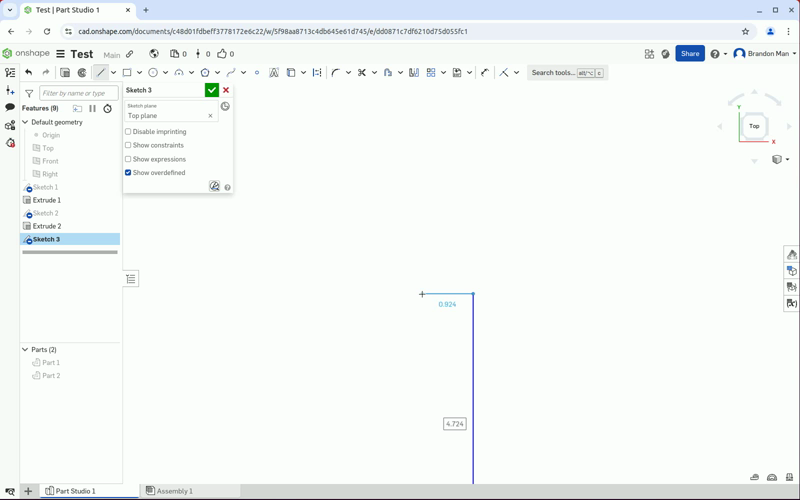
scroll(-6)
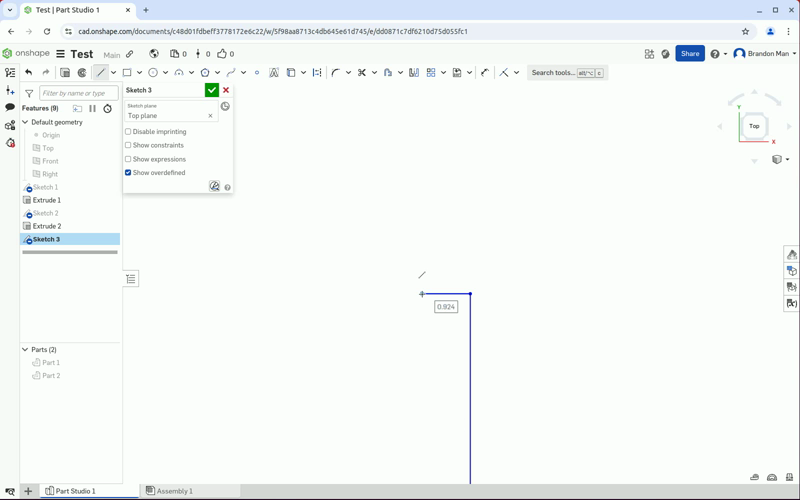
scroll(-6)
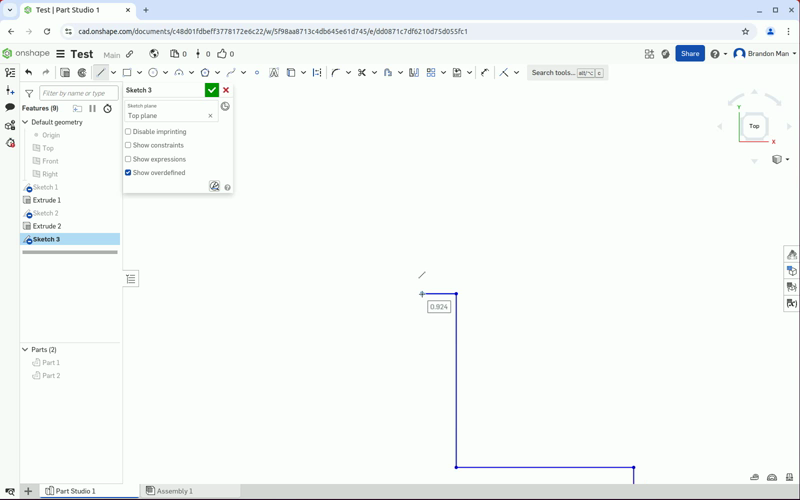
scroll(-6)
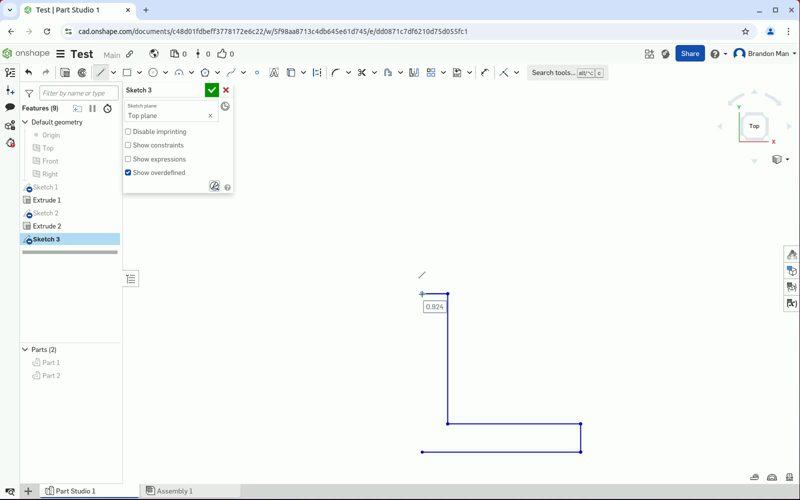
scroll(-6)
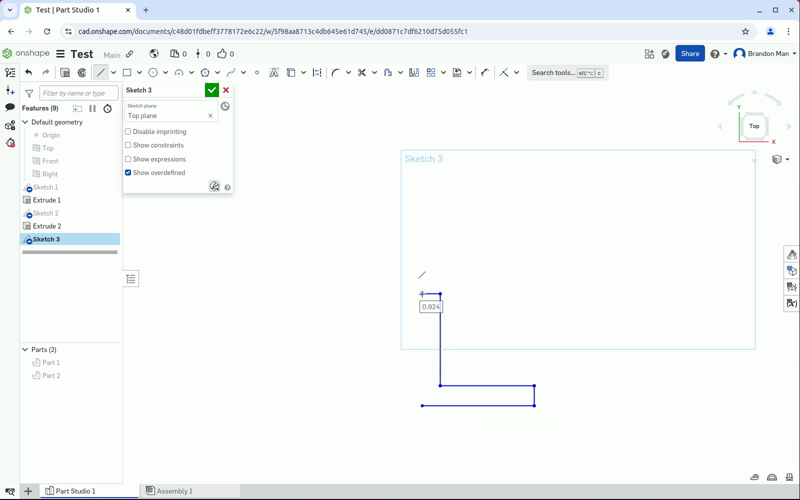
scroll(-6)
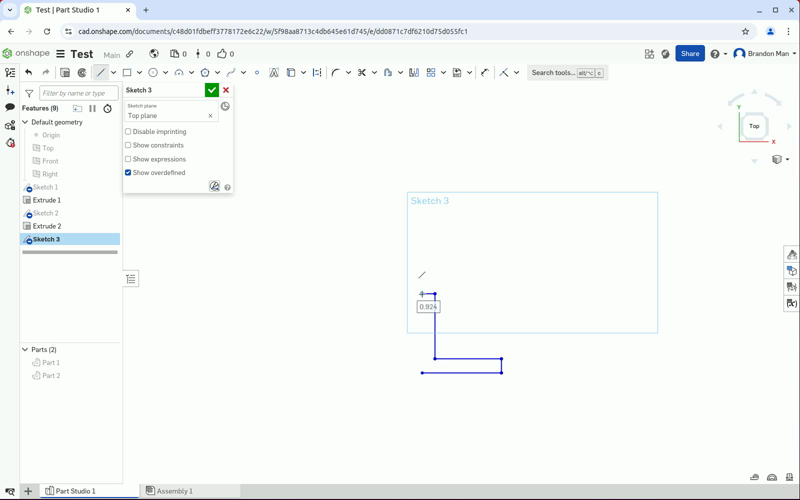
scroll(-6)
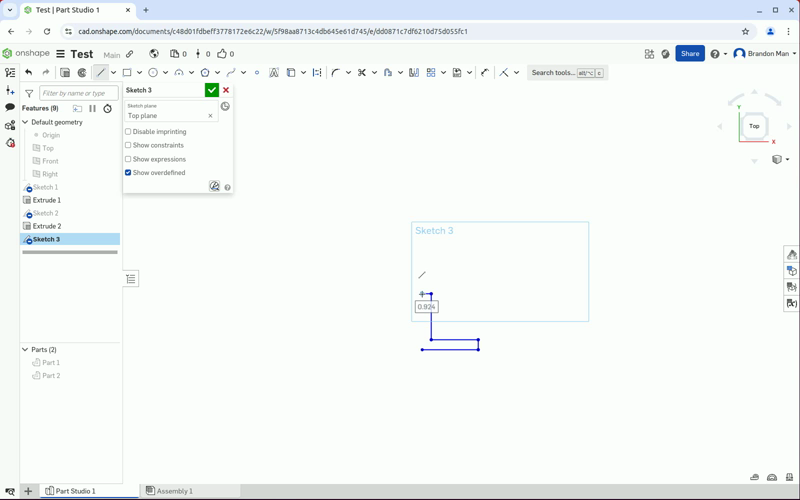
scroll(-6)
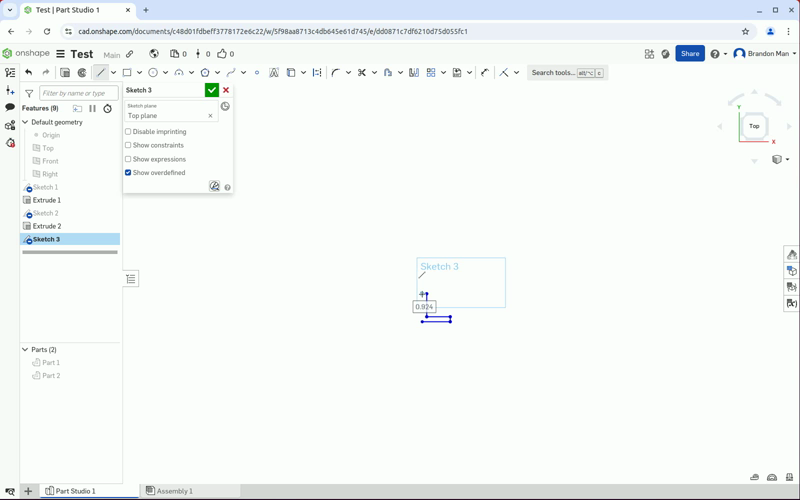
key_up(shift)
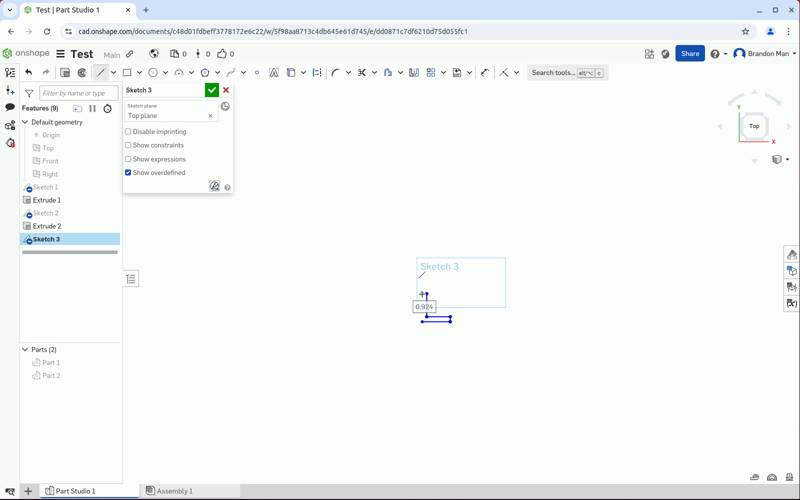
mouse_move(452, 293)
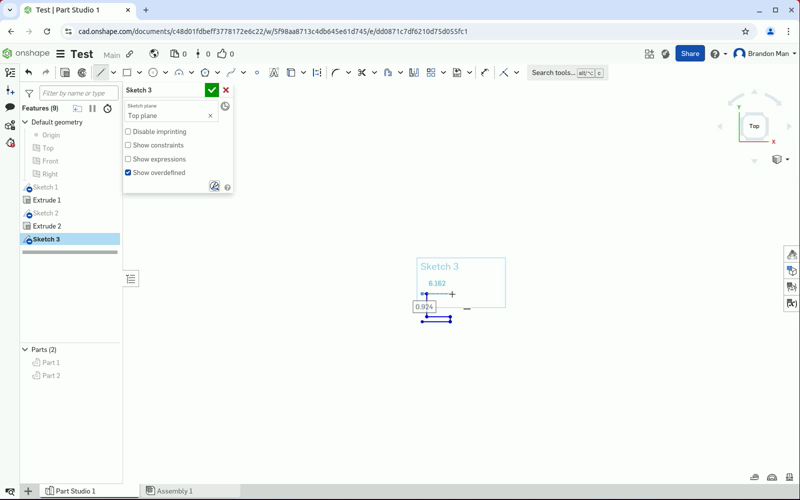
key_down(shift)
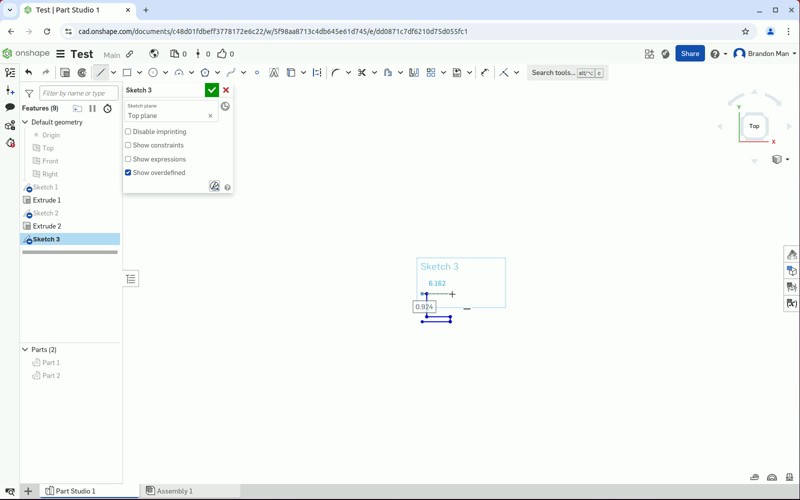
mouse_move(422, 321)
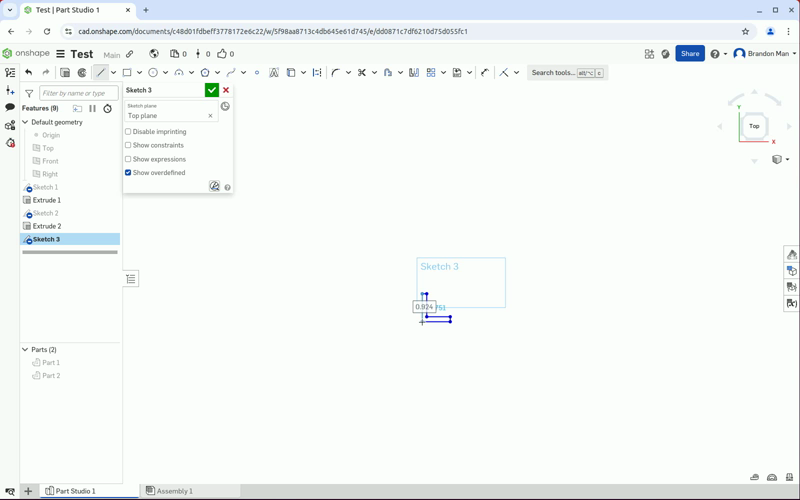
key_up(shift)
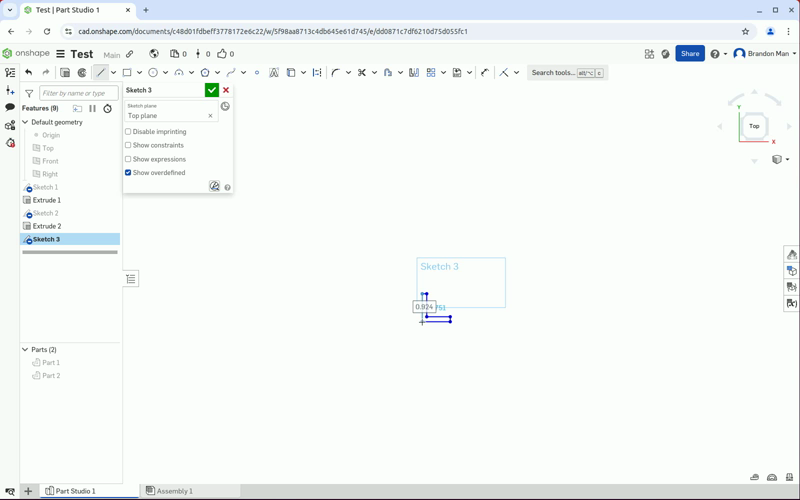
click(422, 321)
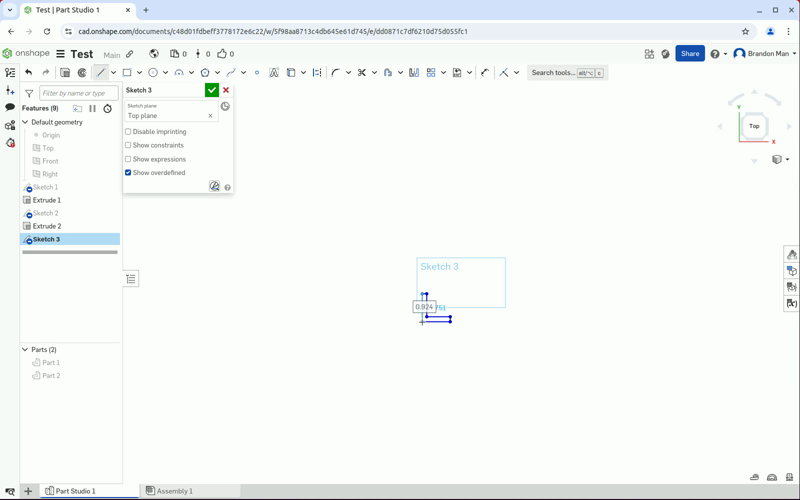
key(esc)
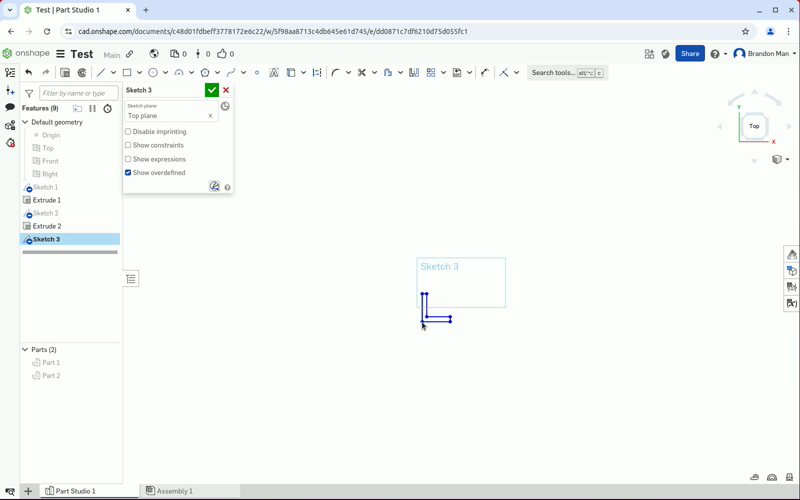
mouse_move(440, 321)
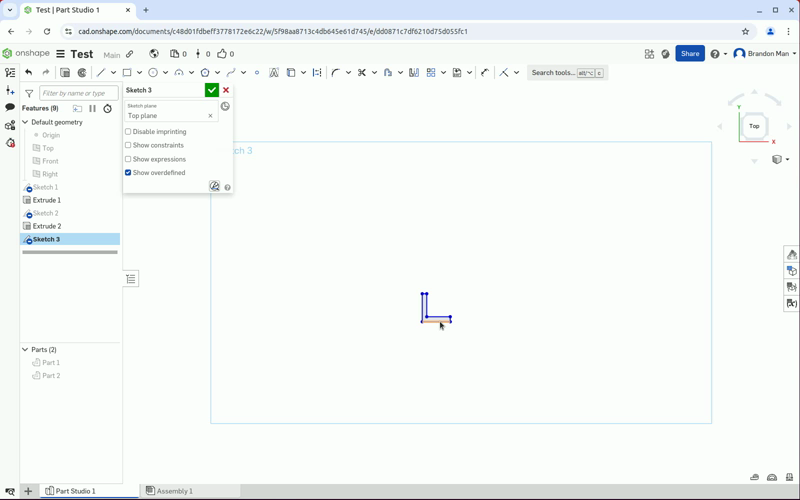
scroll(6)
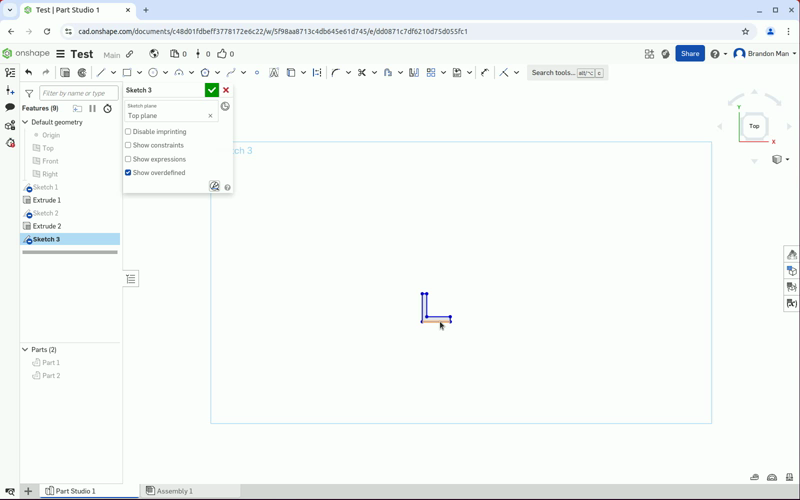
scroll(6)
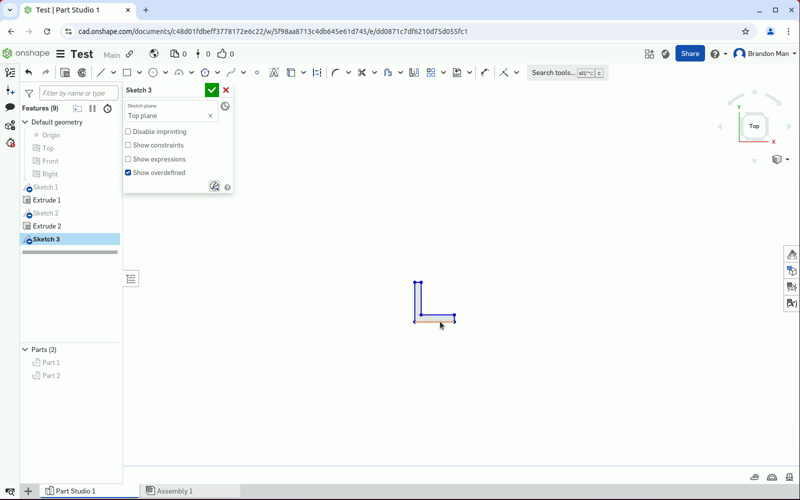
scroll(6)
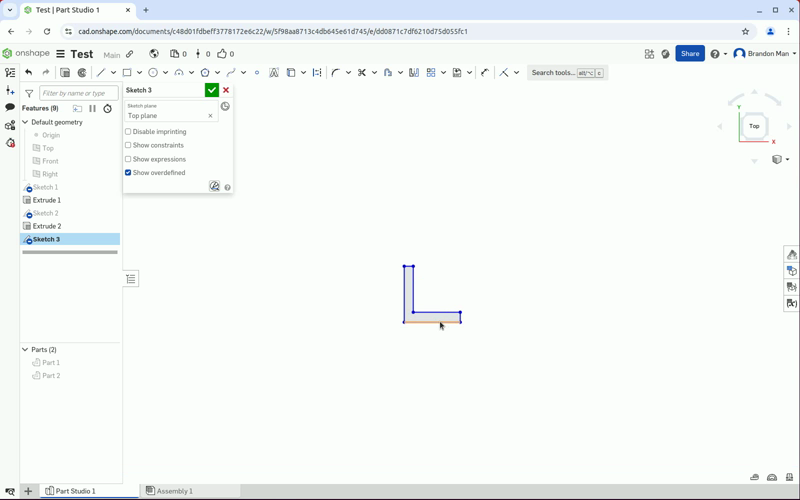
scroll(6)
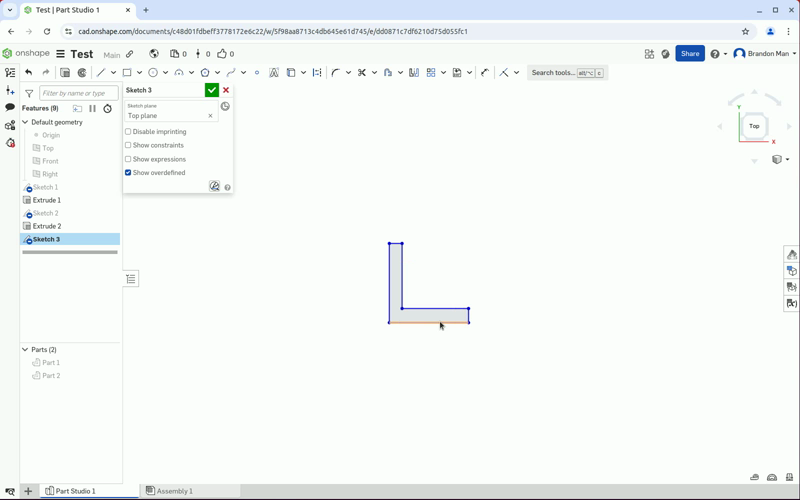
scroll(6)
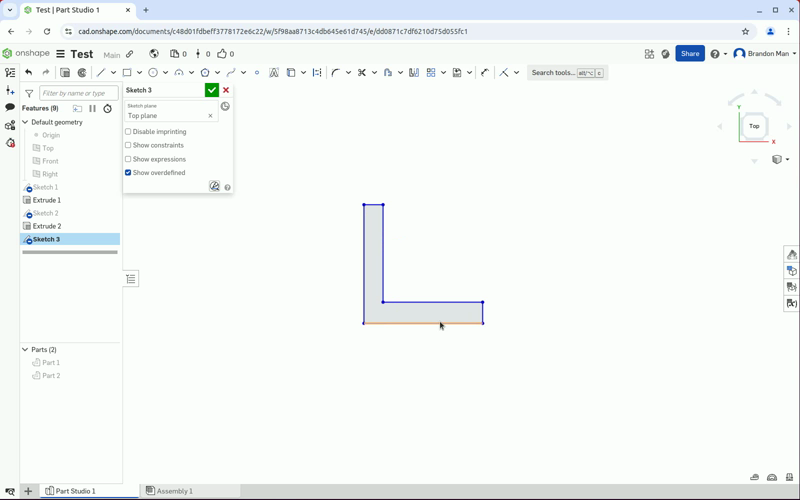
scroll(6)
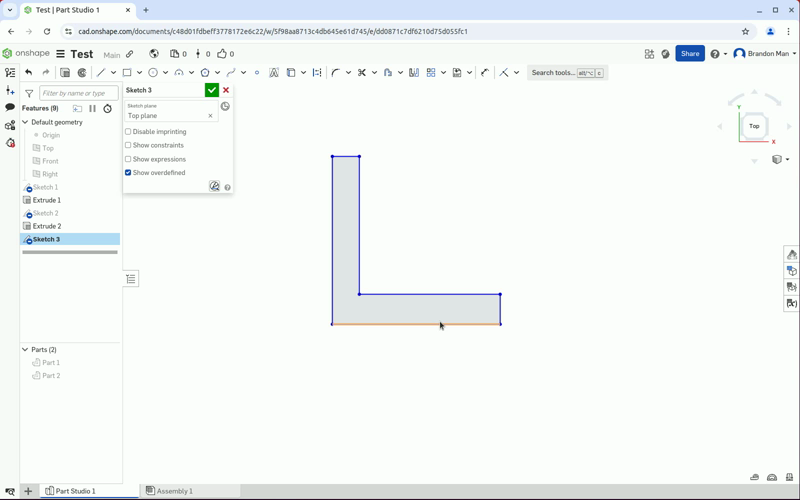
scroll(6)
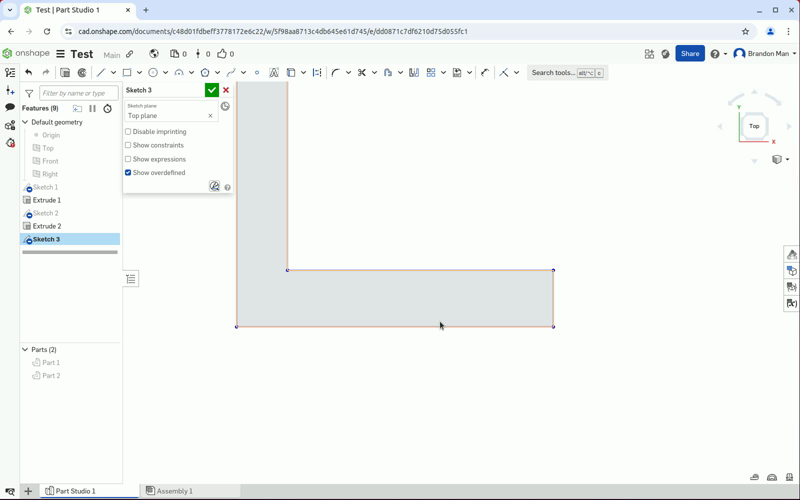
click(440, 321)
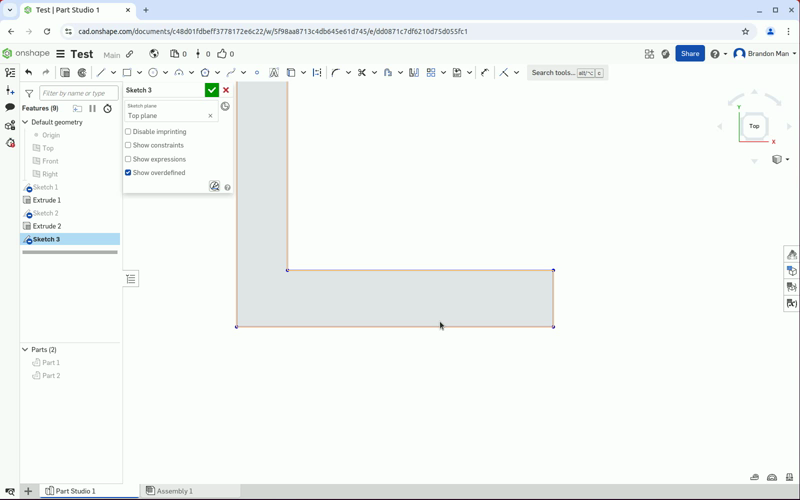
scroll(-6)
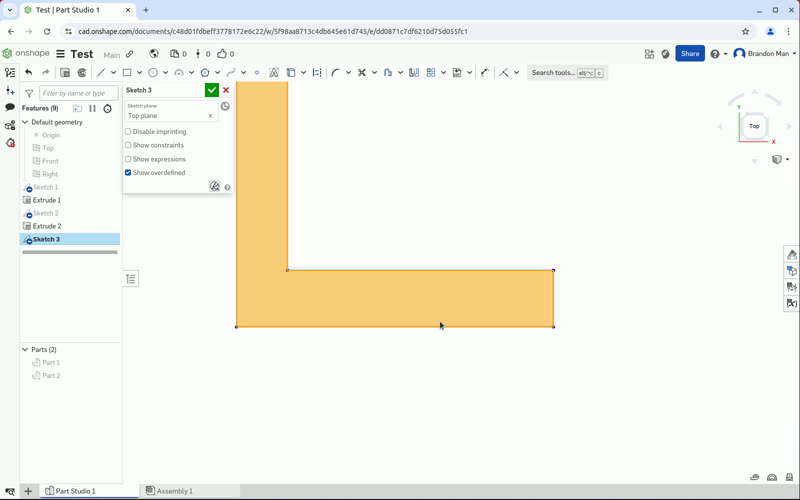
scroll(-6)
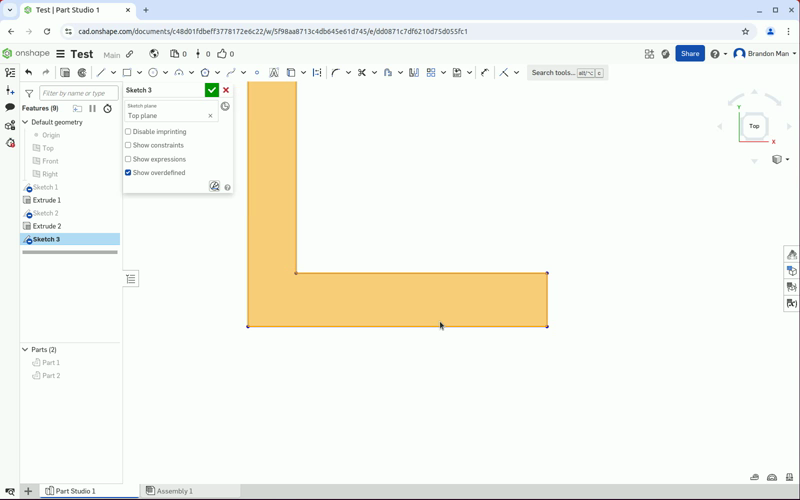
scroll(-6)
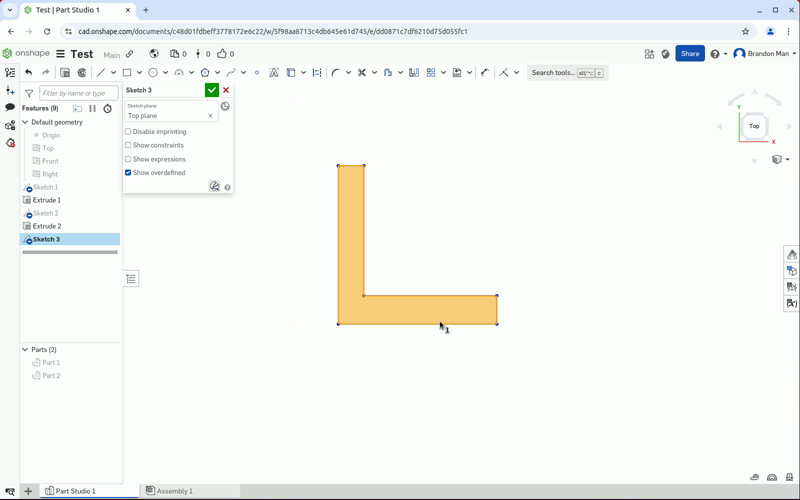
scroll(-6)
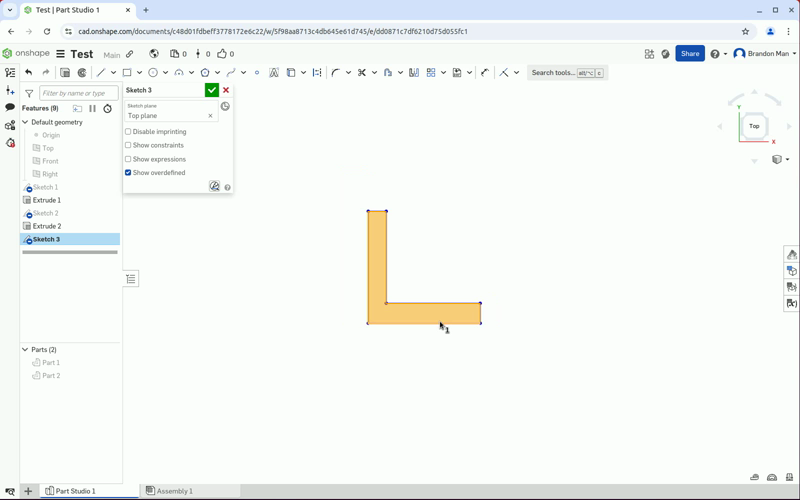
scroll(-6)
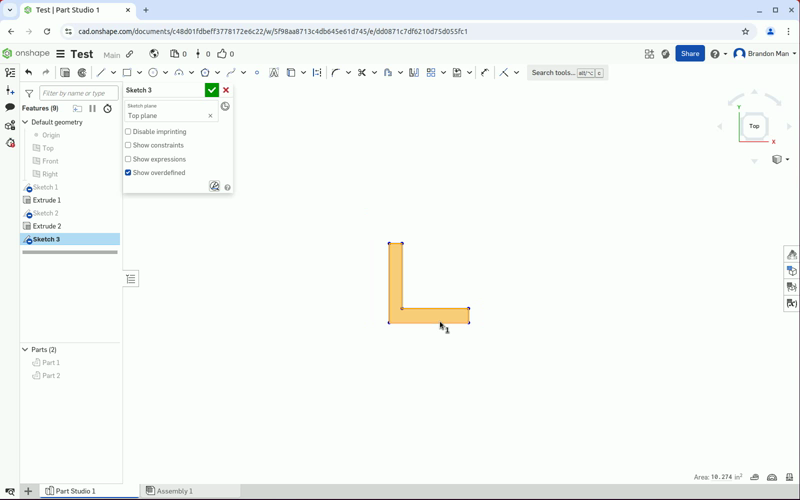
scroll(-6)
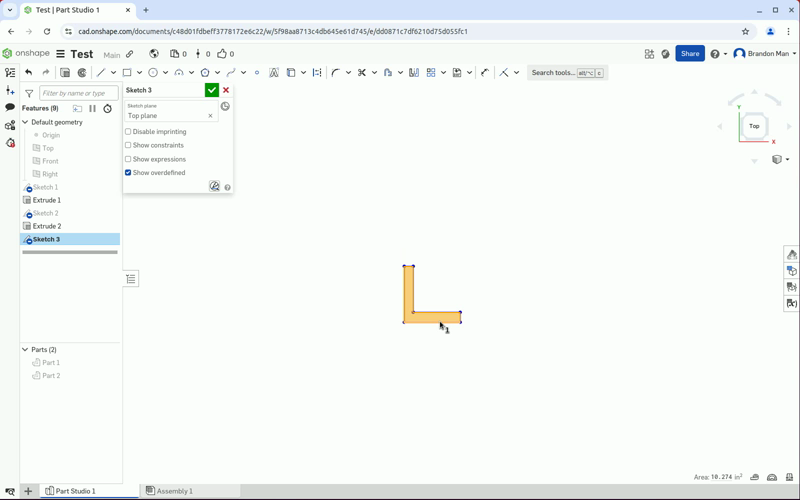
scroll(-6)
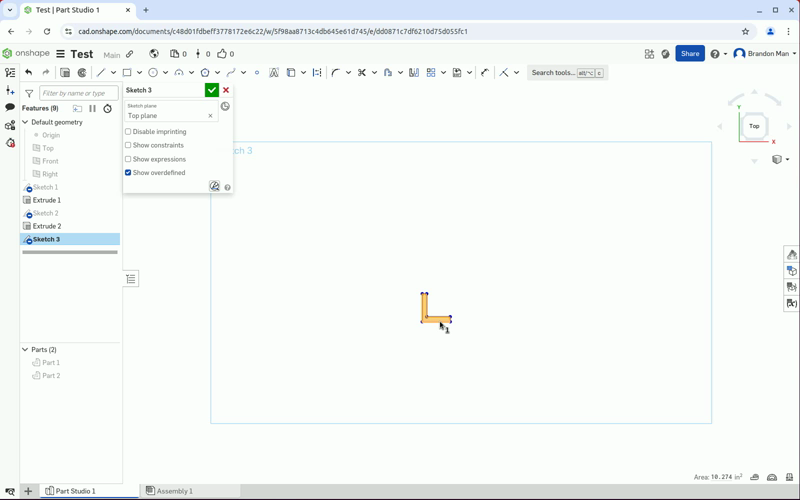
mouse_move(73, 352)
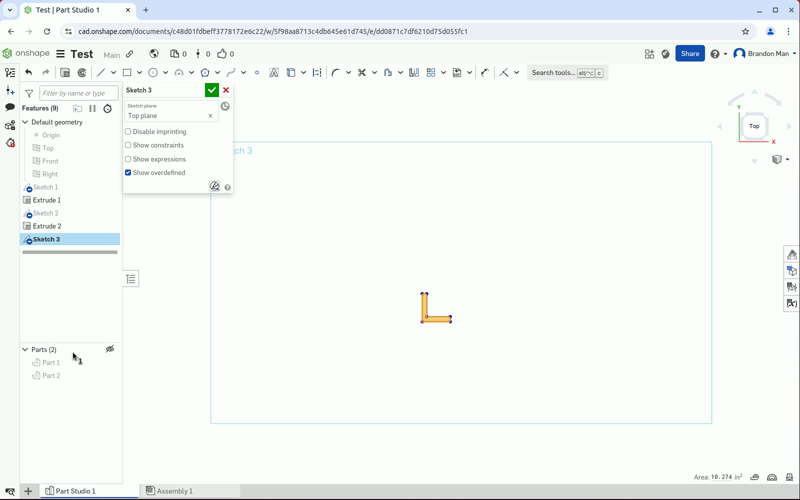
key(shift+y)
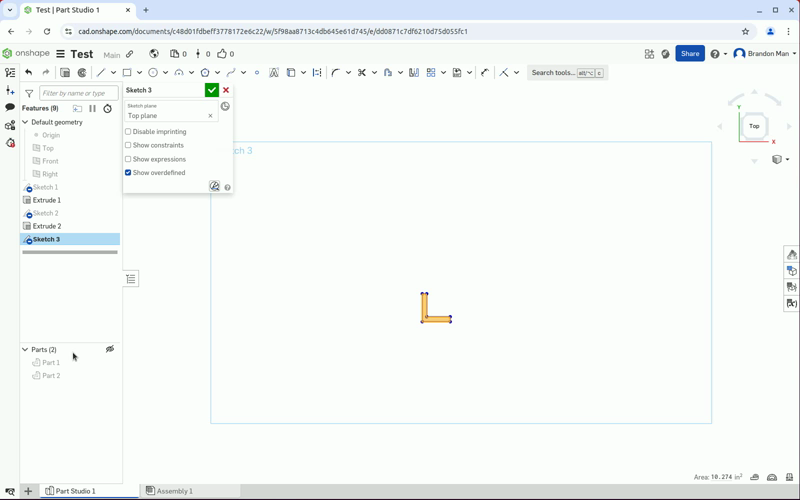
key(shift+e)
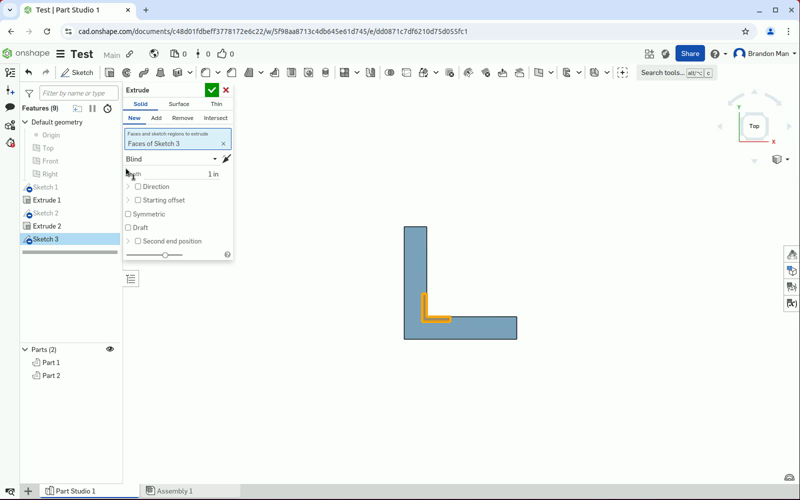
mouse_move(143, 106)
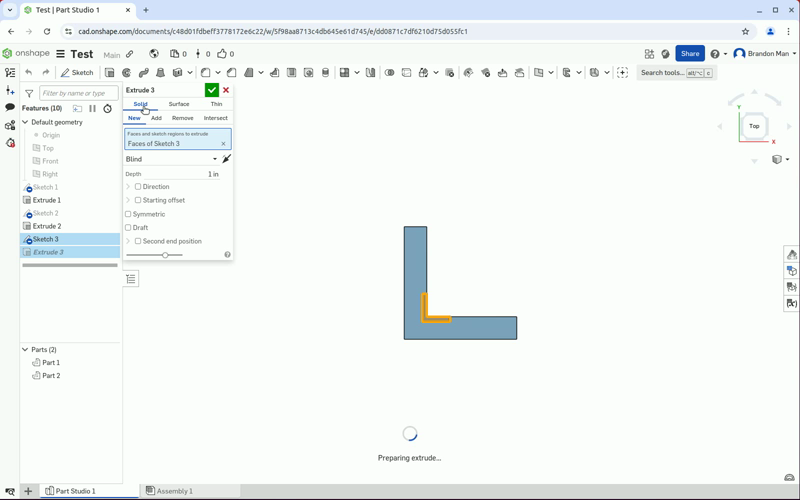
click(143, 106)
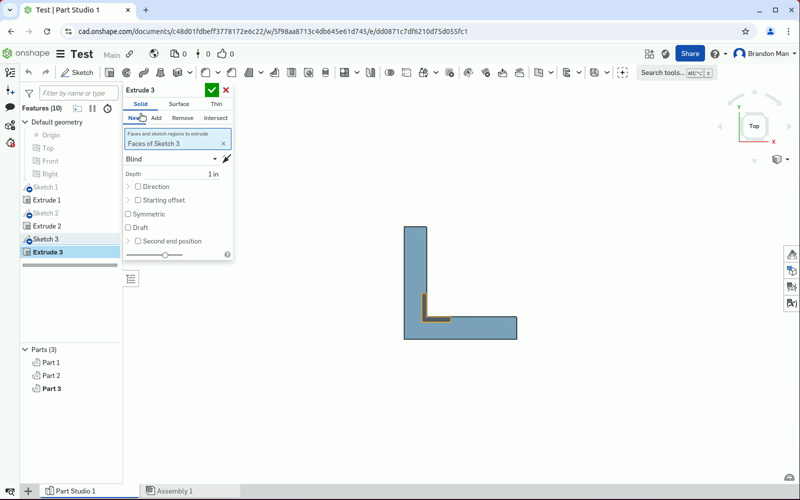
mouse_move(137, 120)
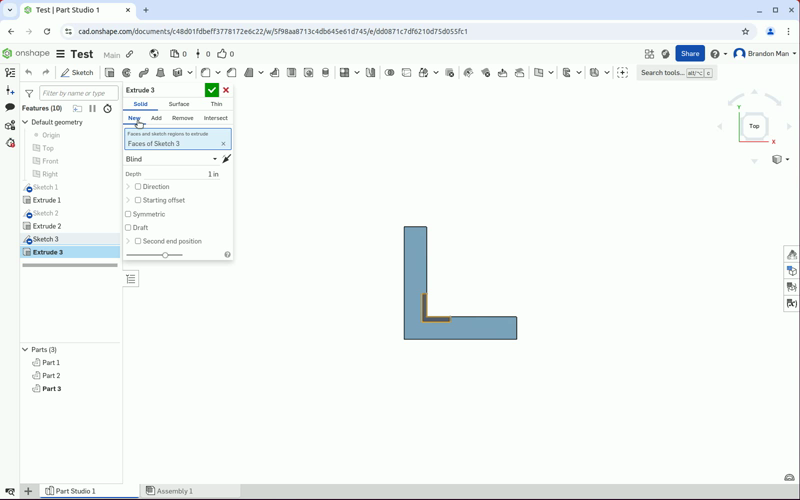
click(137, 120)
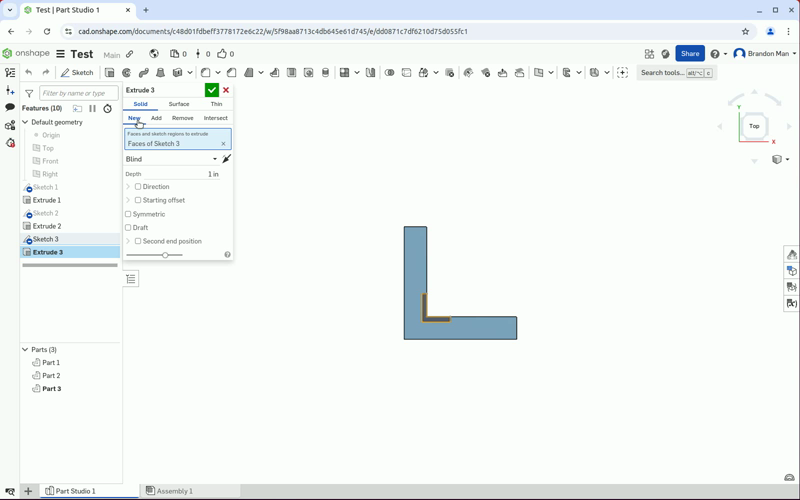
key(tab, 4)
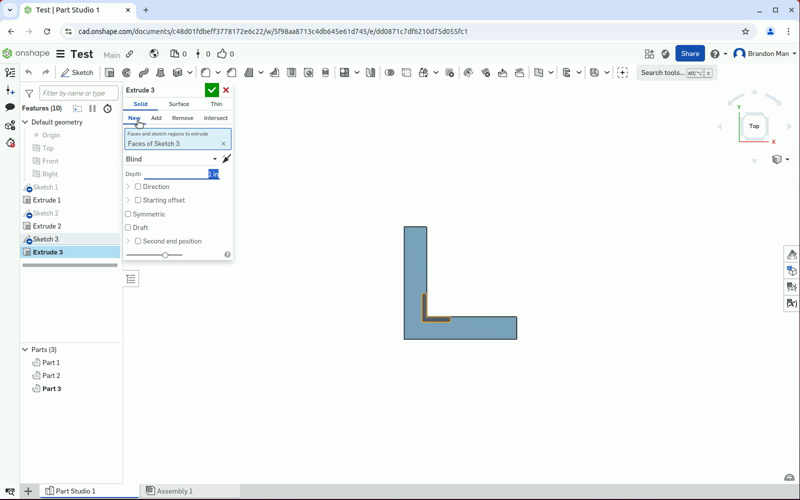
text(23.108)
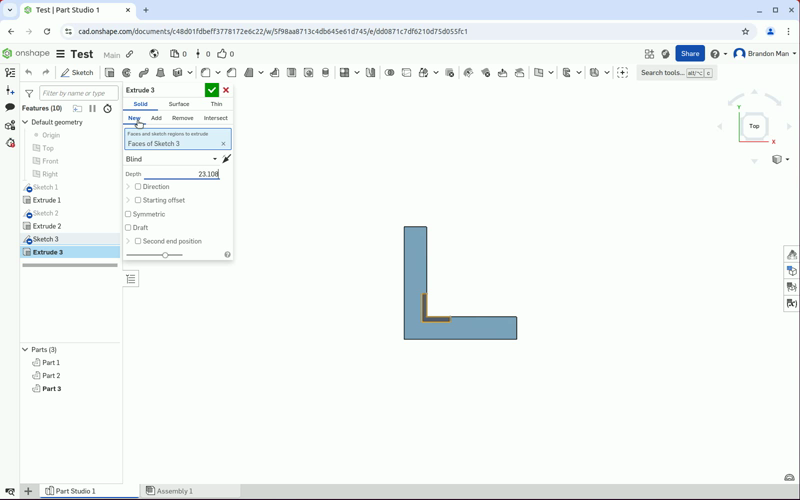
key(enter)
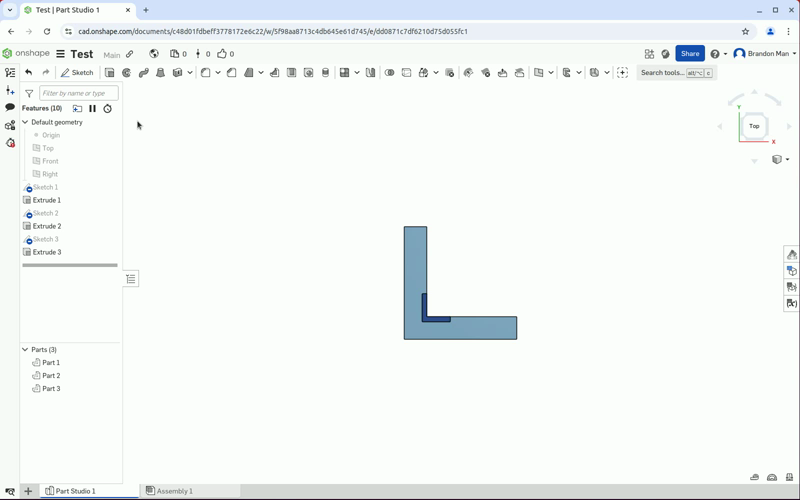
key(shift+h)
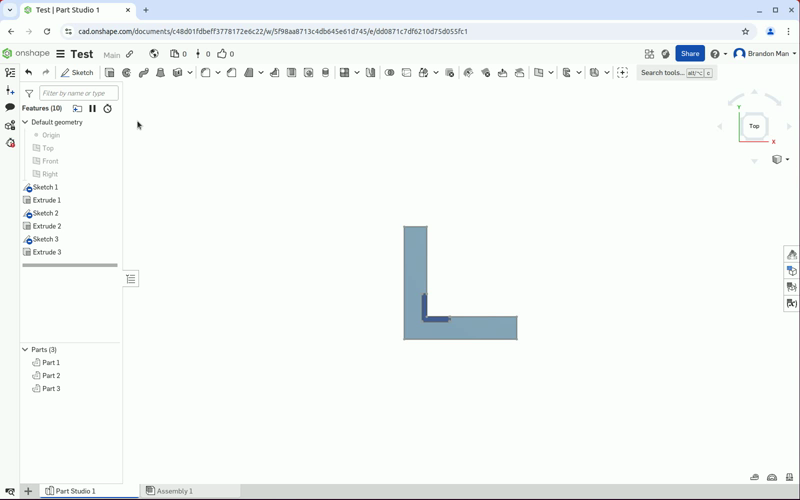
key(shift+h)
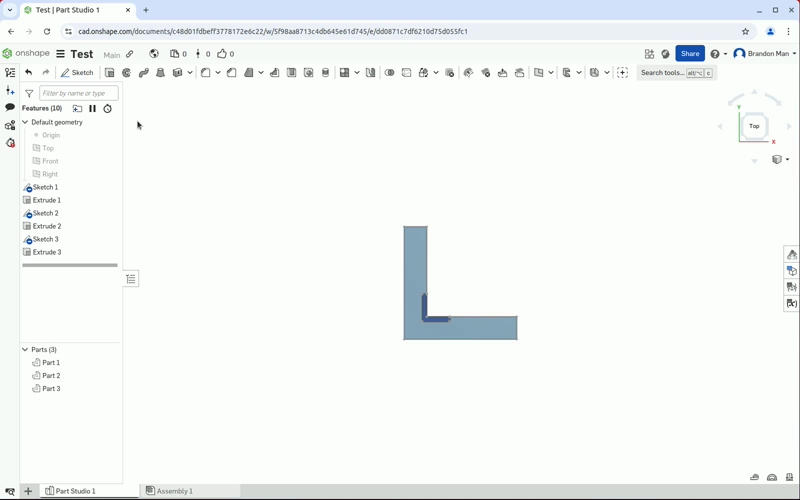
key(shift+7)
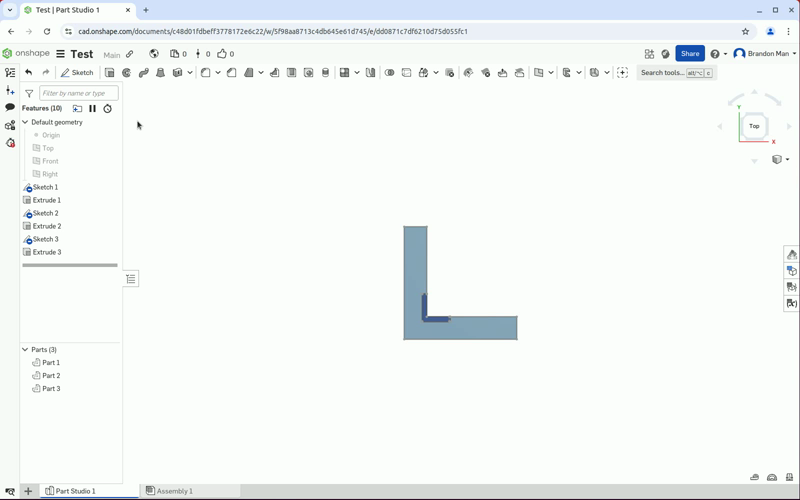
key(up, 3)
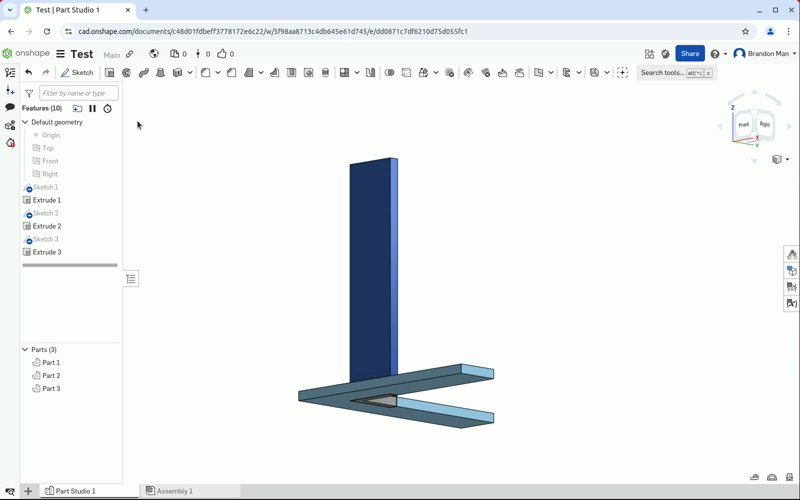
key(left, 3)
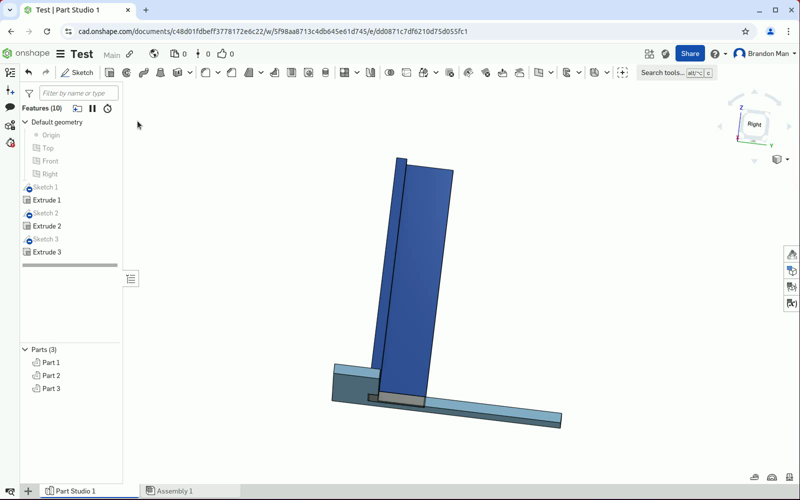
key(right, 3)
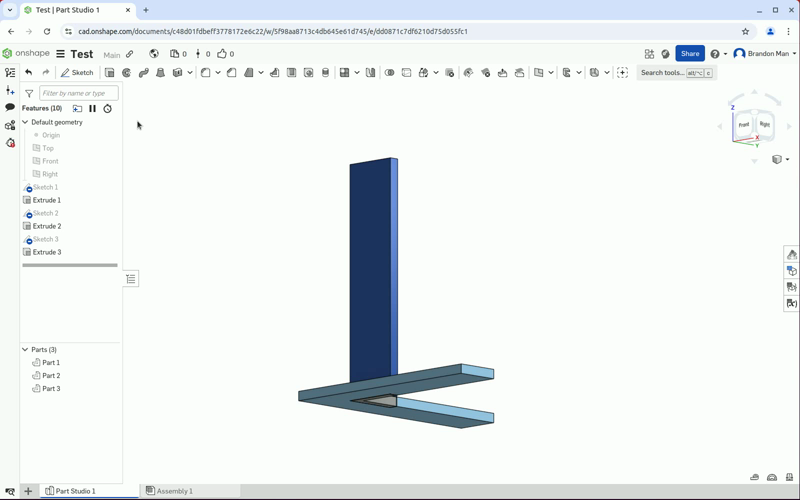
key(down, 3)
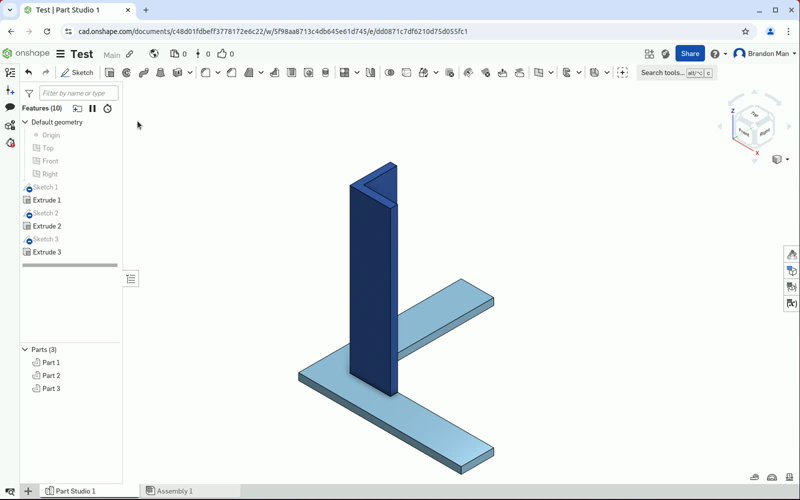
mouse_move(73, 189)
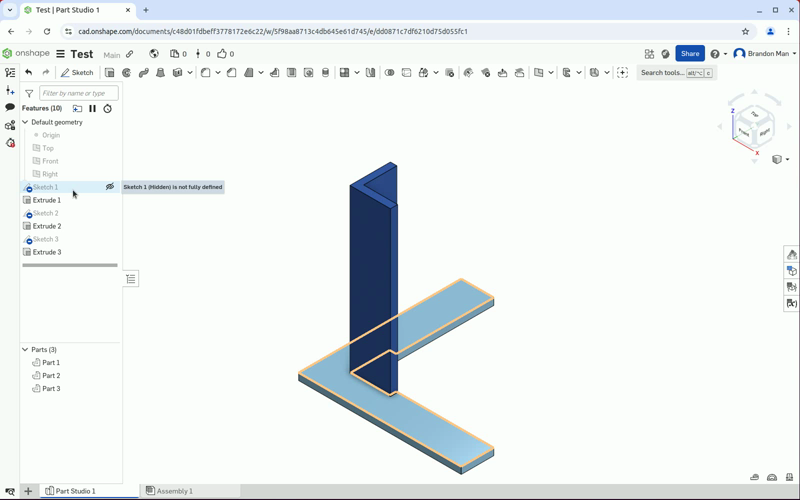
click(73, 189)